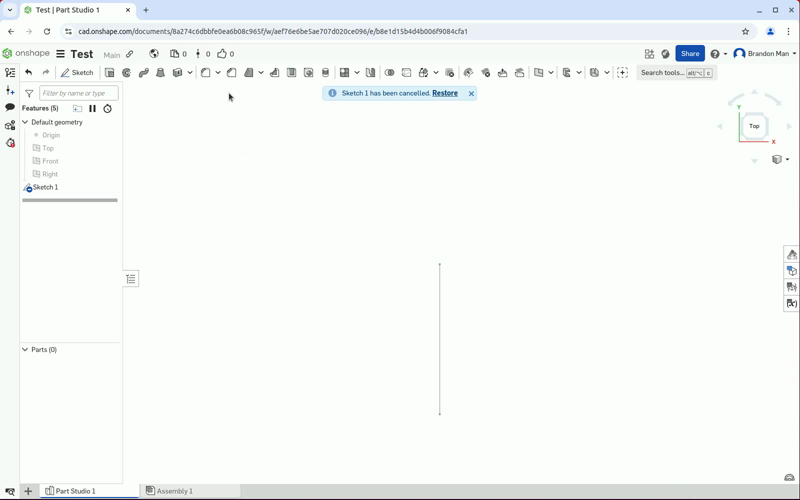
key(shift+h)
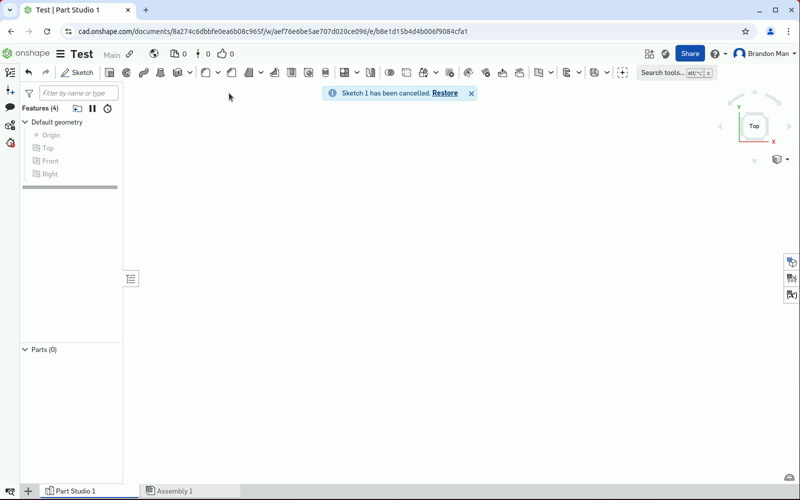
mouse_move(73, 352)
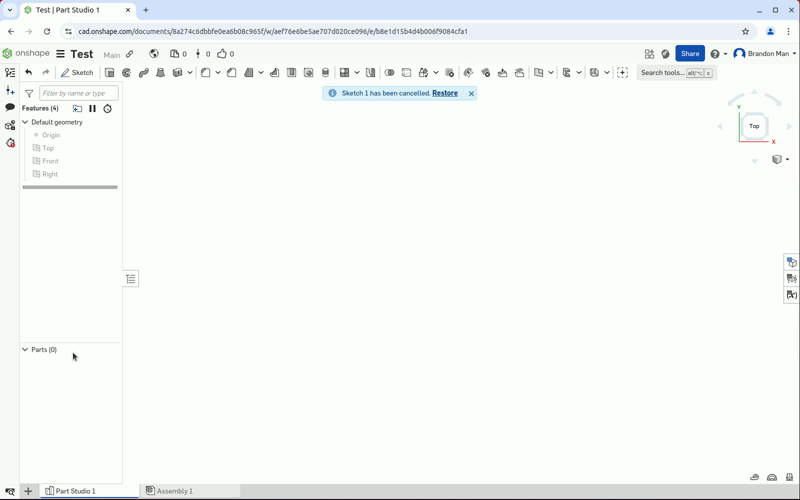
key(y)
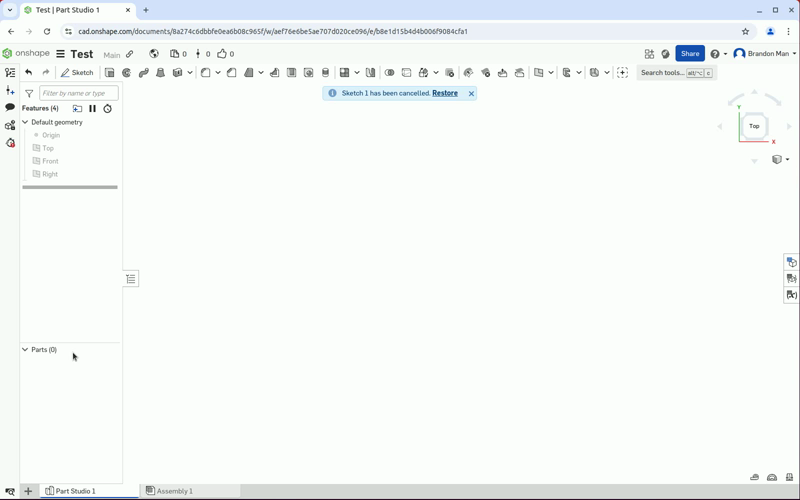
key(shift+p)
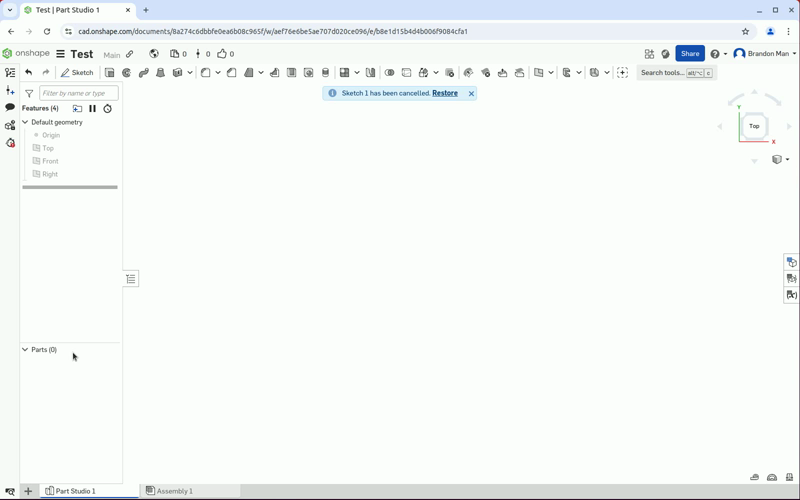
key(space)
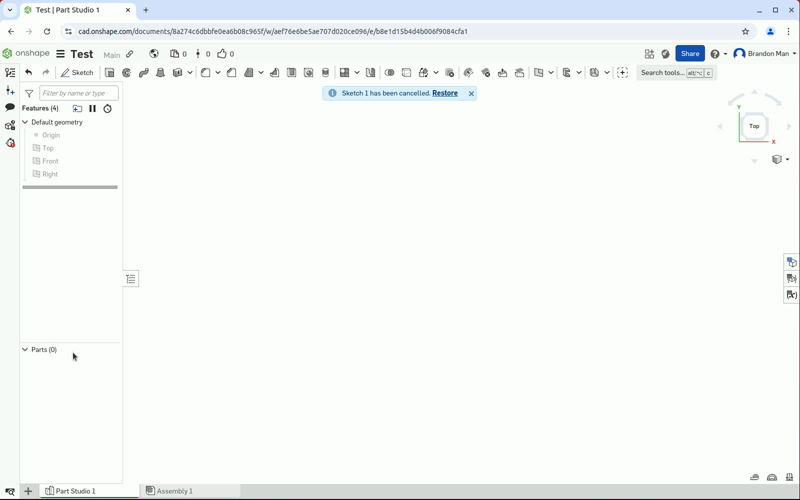
key_down(shift)
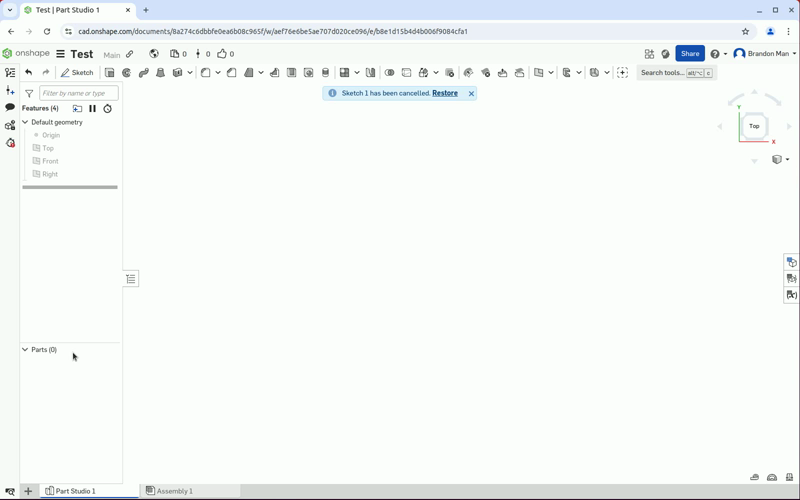
key(up)
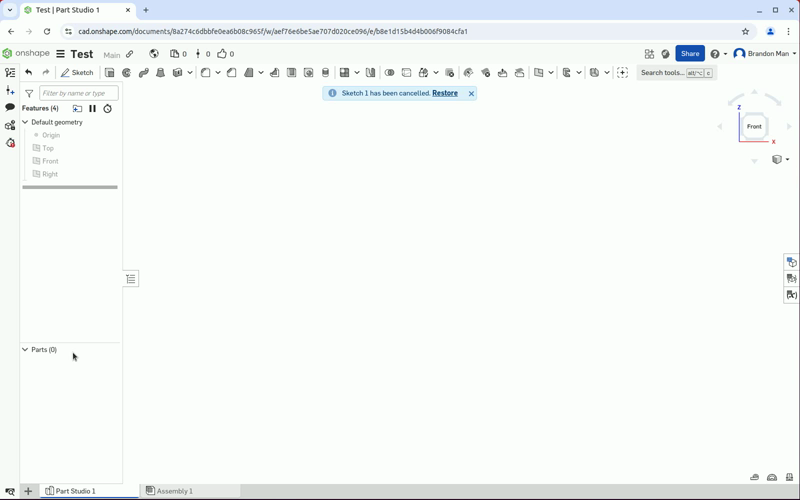
key_up(shift)
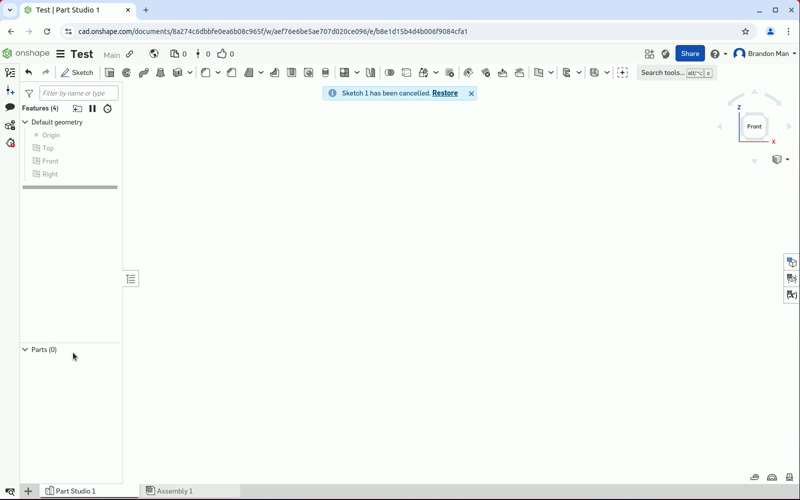
mouse_move(73, 352)
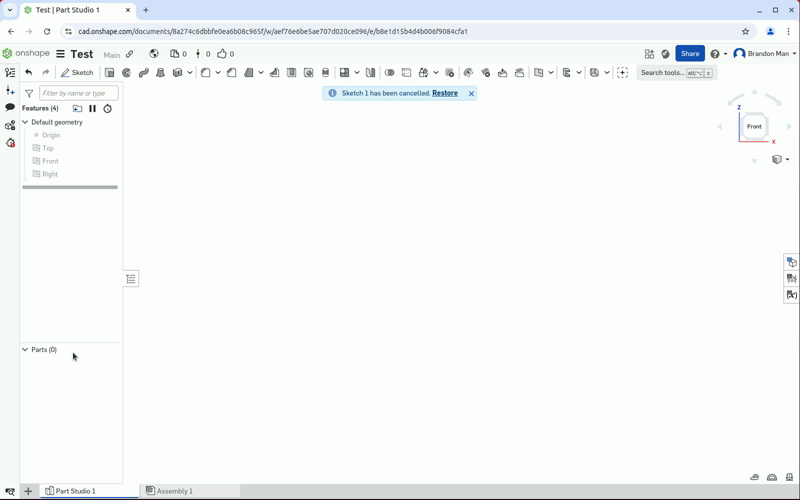
key(shift+y)
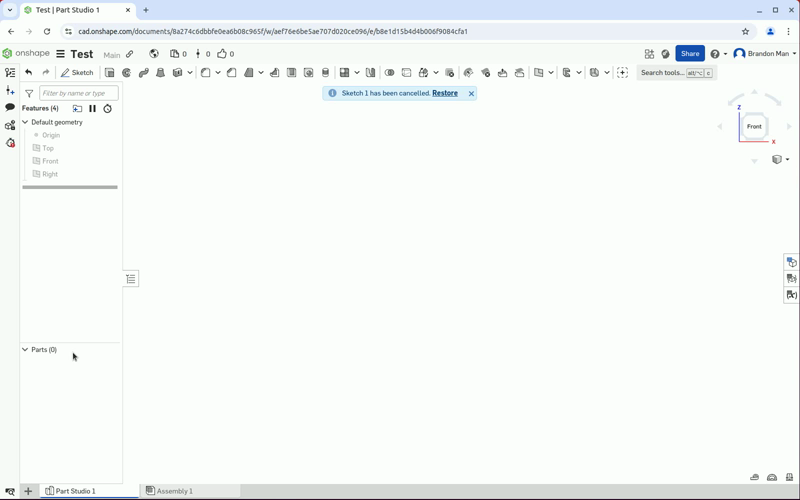
key(shift+s)
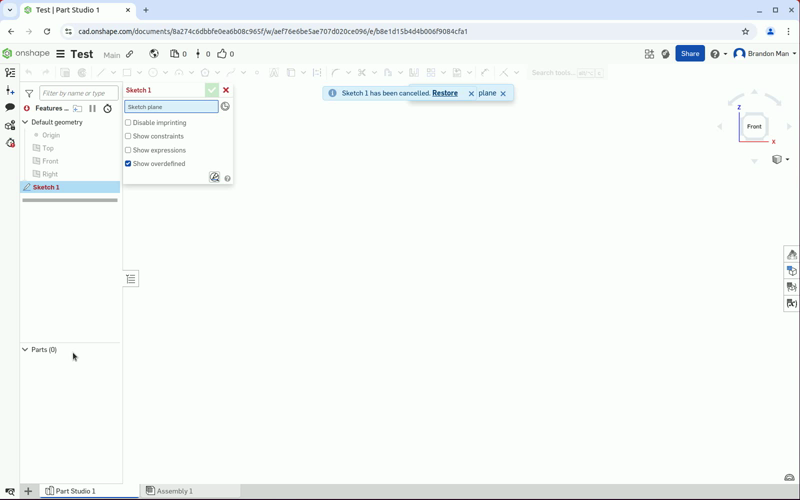
mouse_move(73, 163)
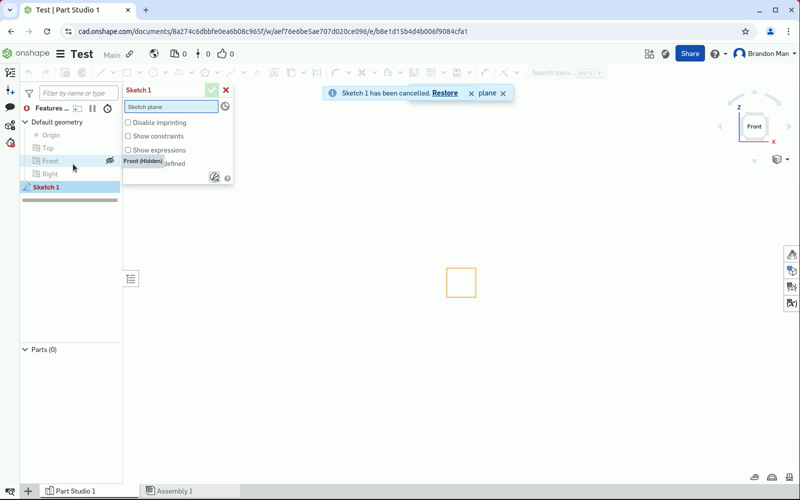
click(73, 163)
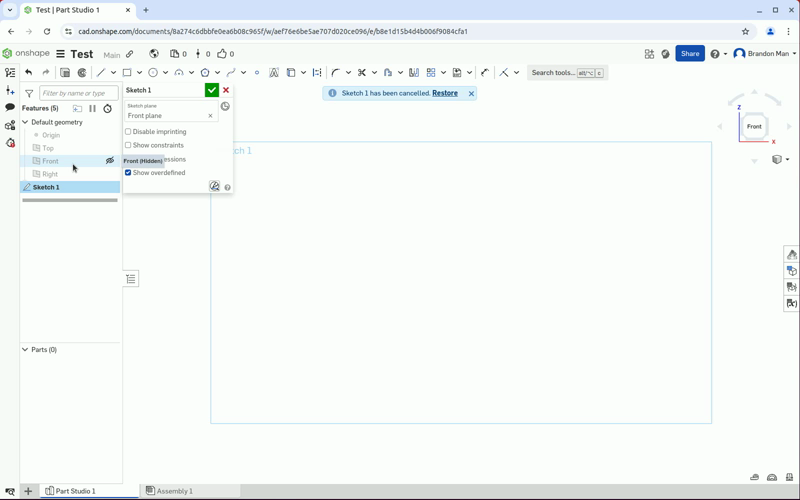
mouse_move(73, 352)
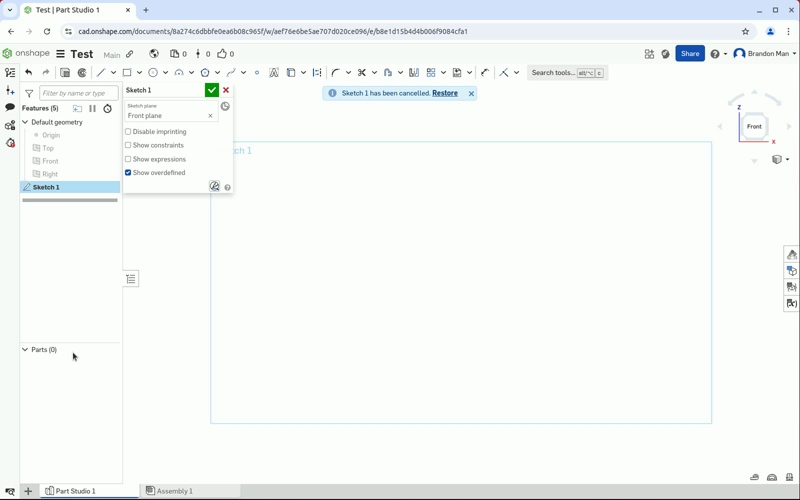
key(y)
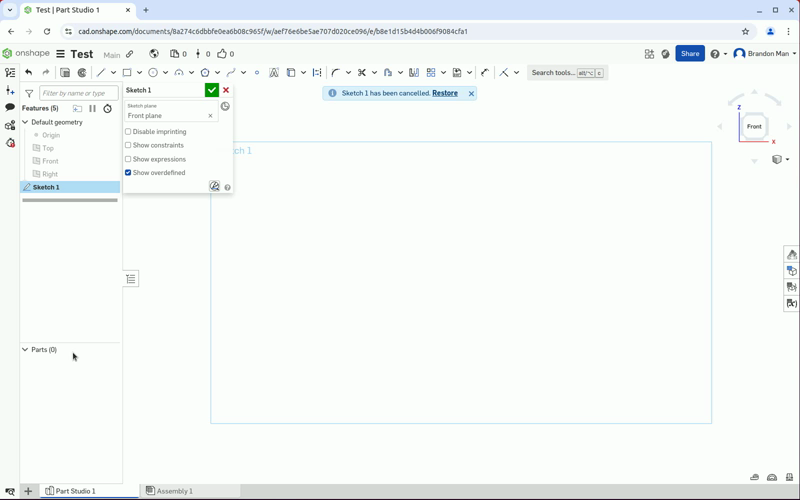
key(l)
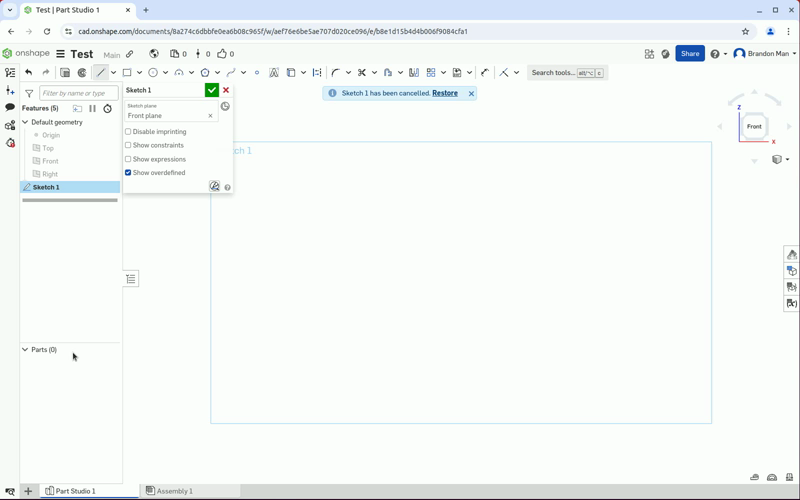
key_down(shift)
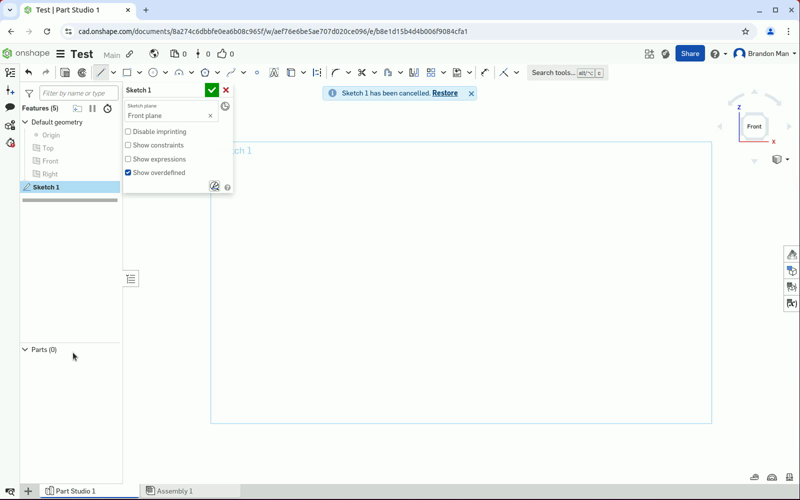
mouse_move(450, 278)
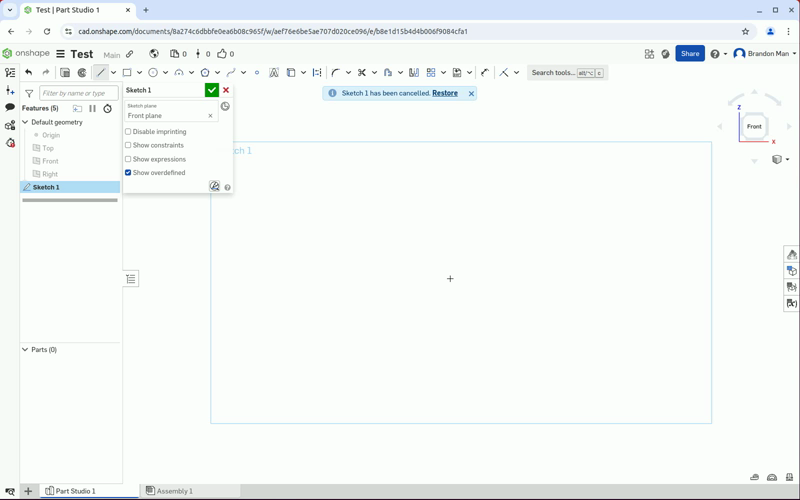
click(450, 278)
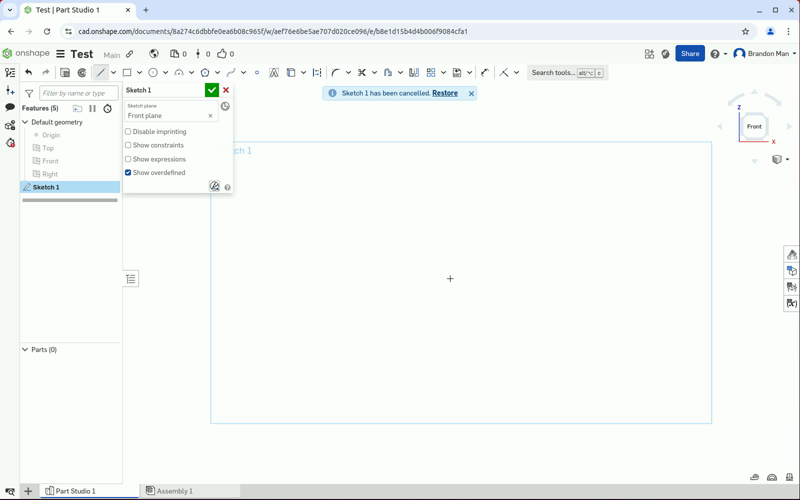
key_up(shift)
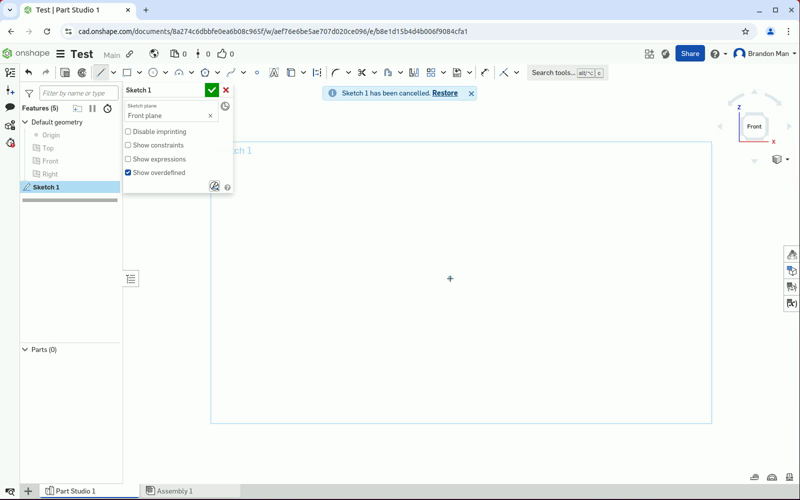
key_down(shift)
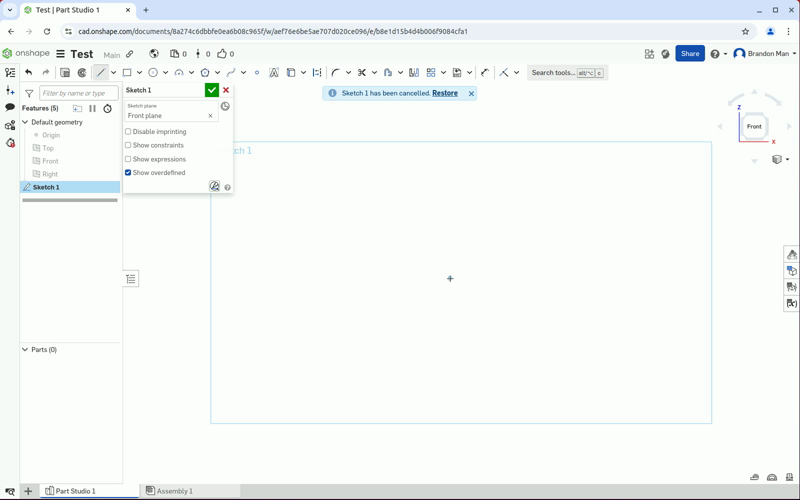
mouse_move(480, 278)
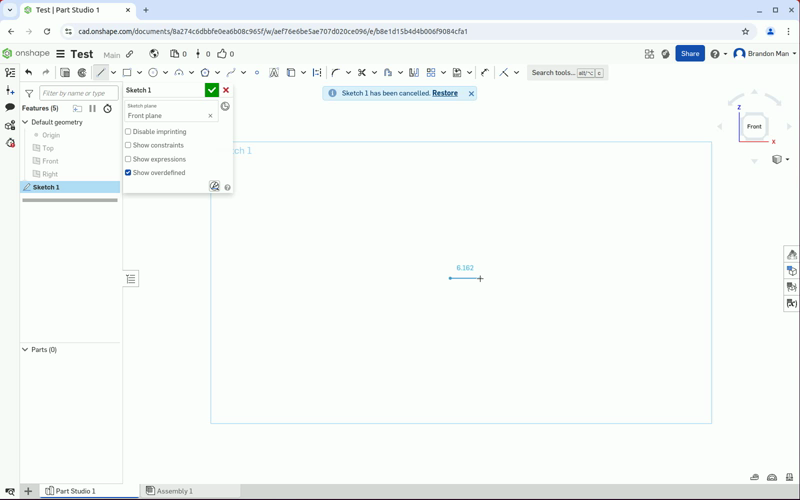
mouse_move(461, 278)
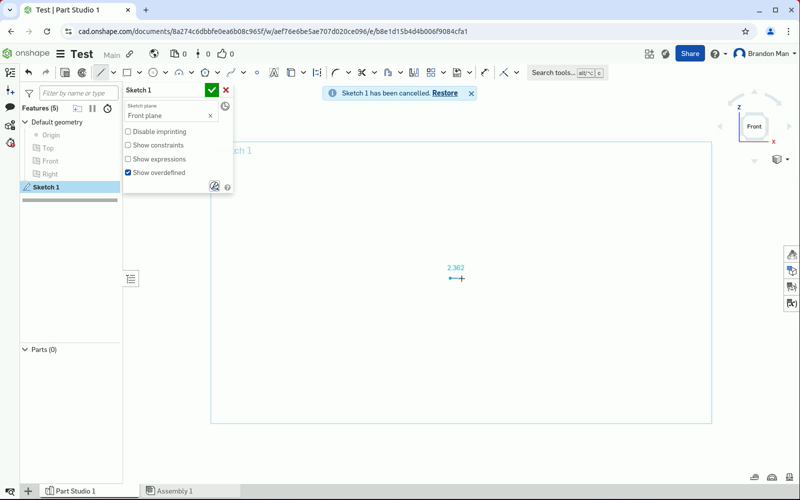
click(461, 278)
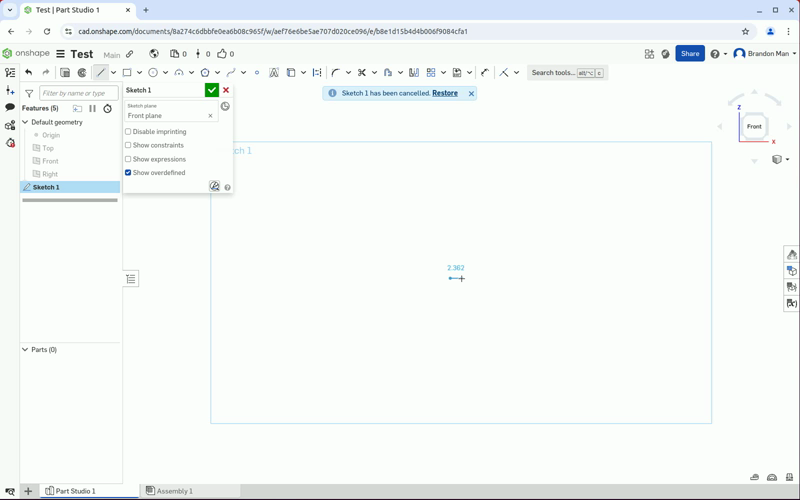
key_up(shift)
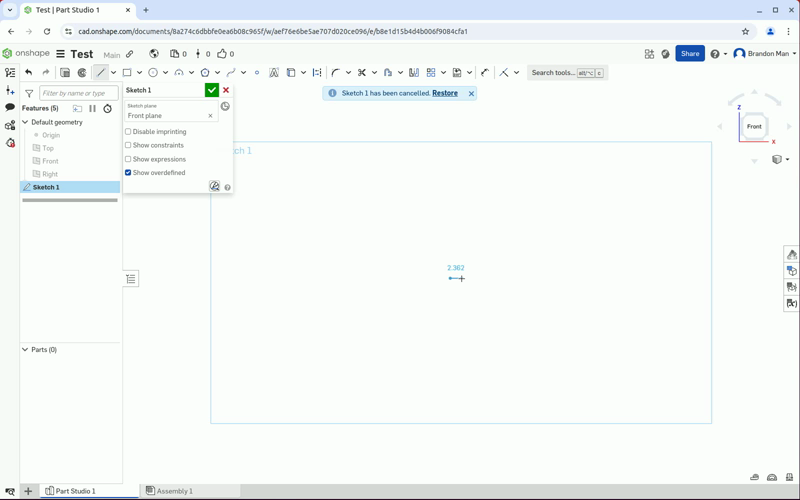
key_down(shift)
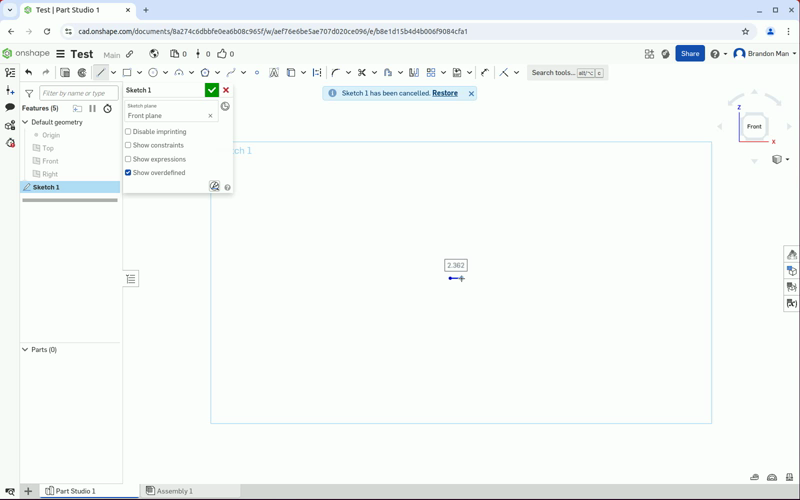
mouse_move(492, 278)
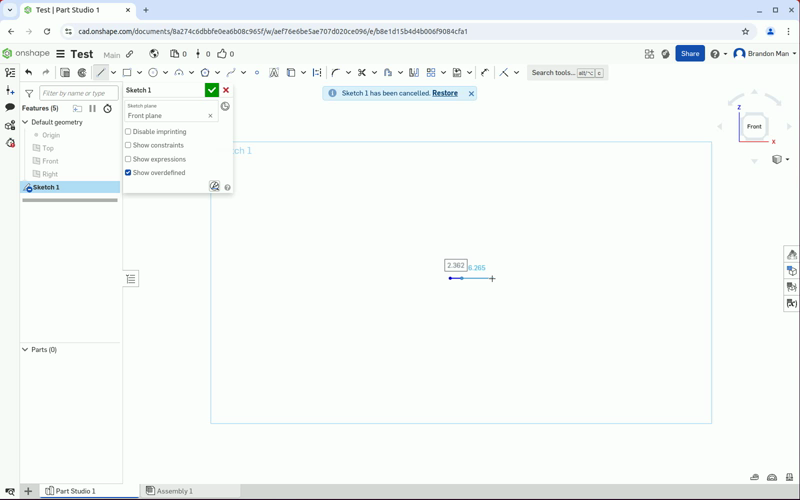
mouse_move(461, 266)
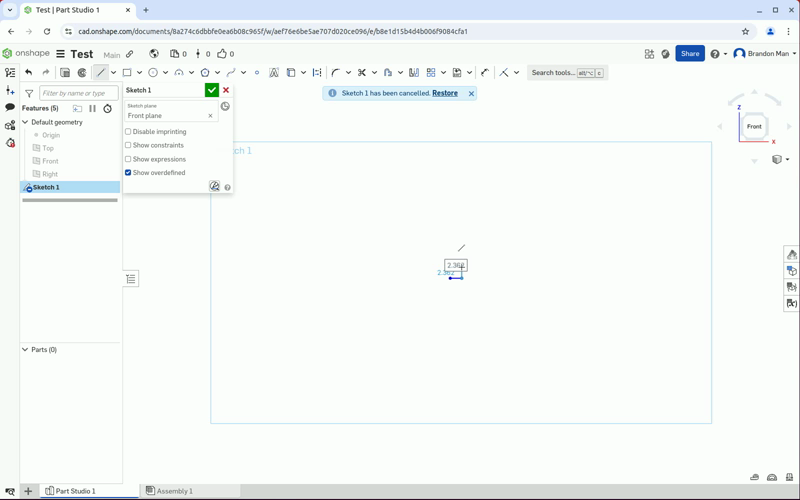
click(461, 266)
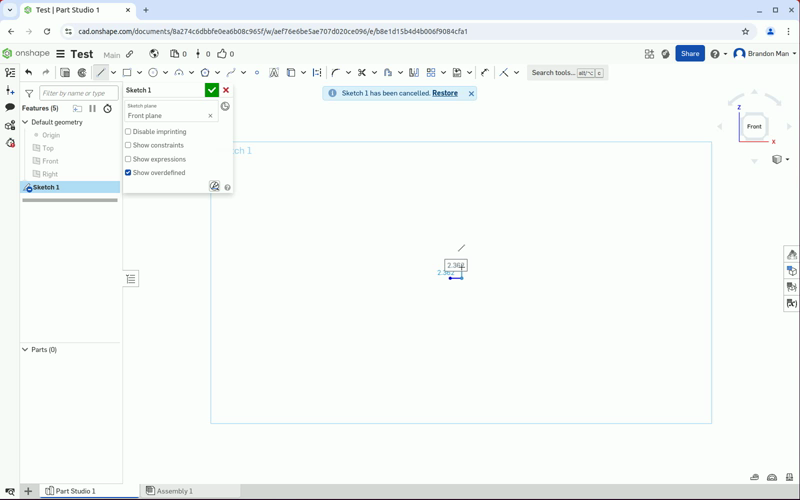
key_up(shift)
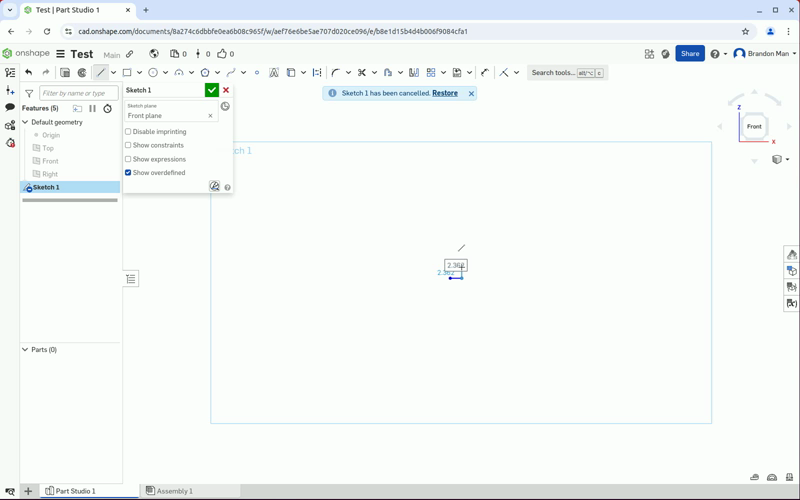
key_down(shift)
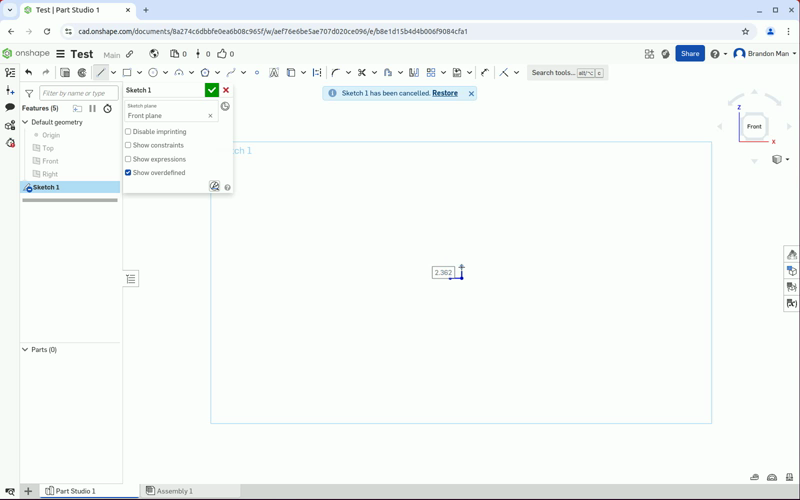
mouse_move(492, 266)
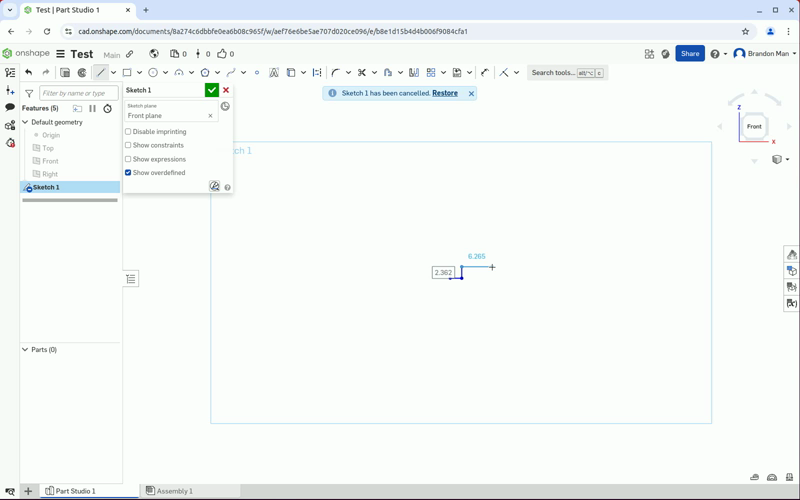
mouse_move(450, 266)
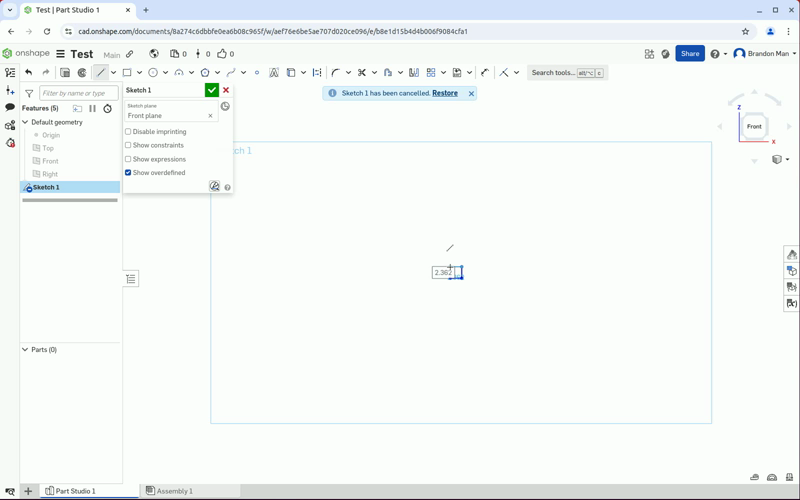
click(450, 266)
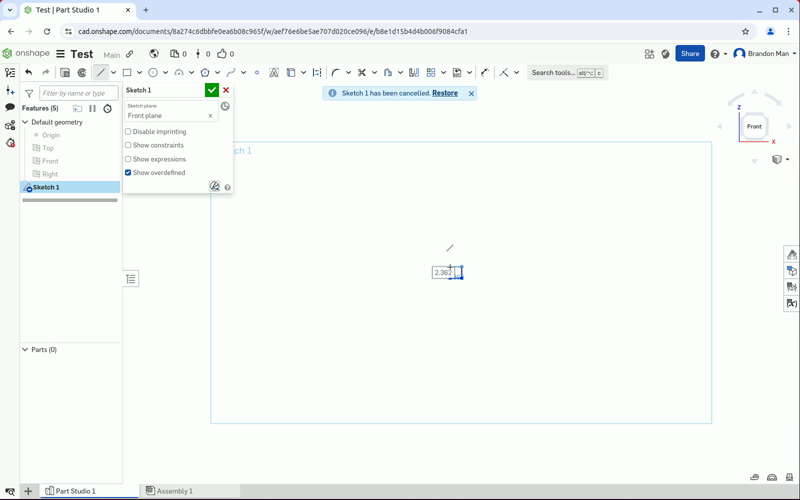
key_up(shift)
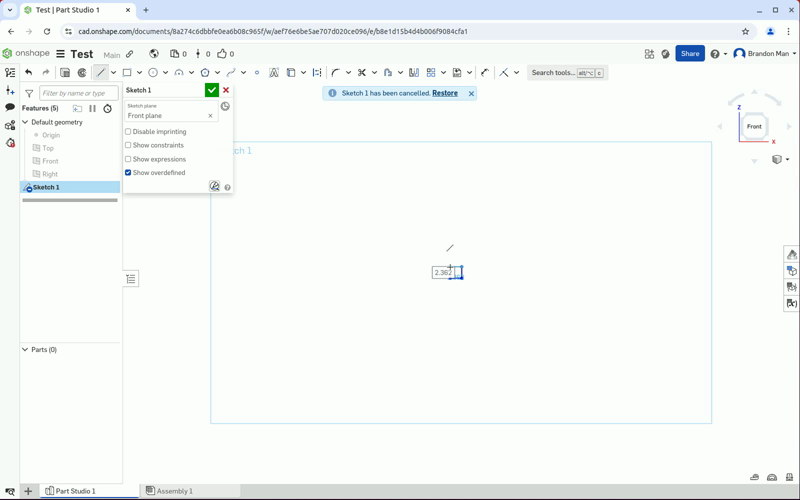
mouse_move(480, 266)
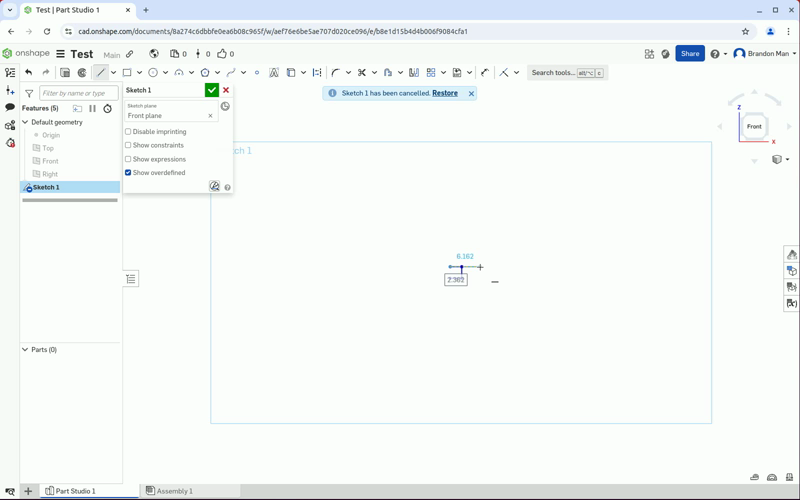
key_down(shift)
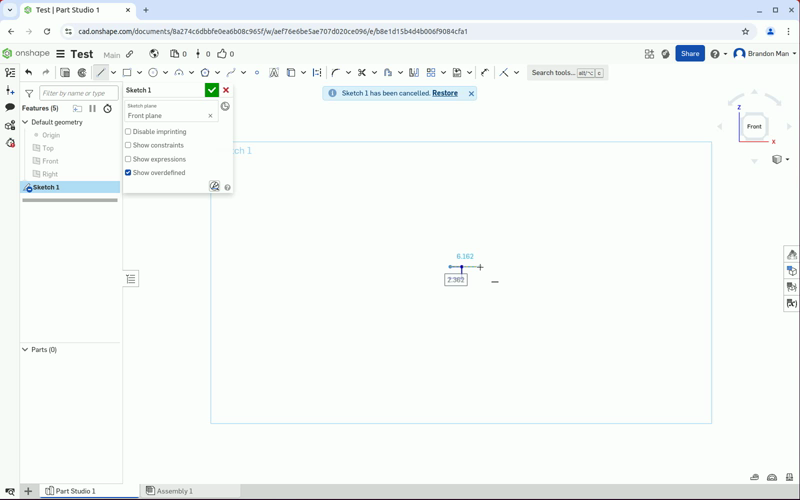
mouse_move(450, 278)
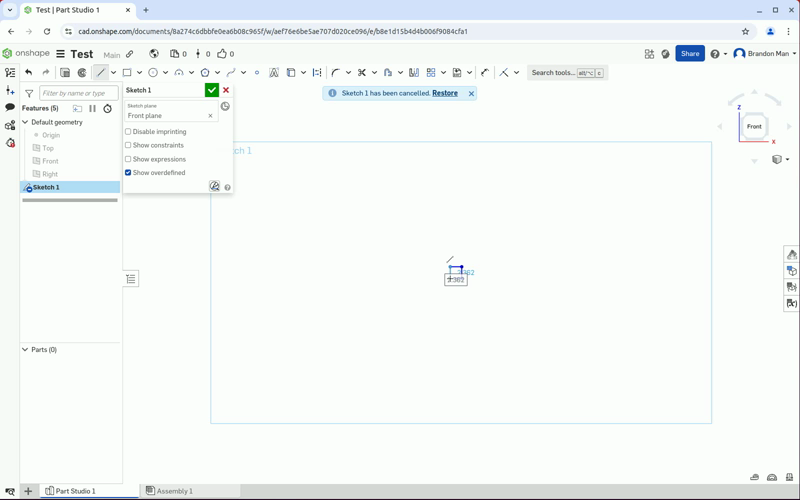
key_up(shift)
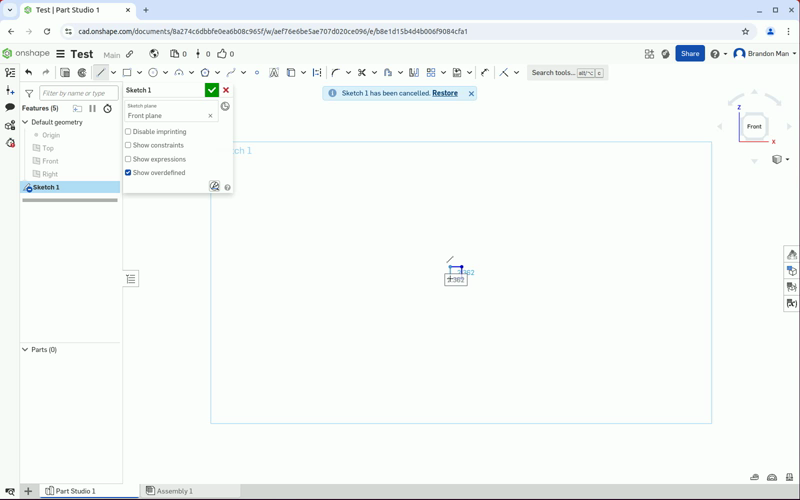
click(450, 278)
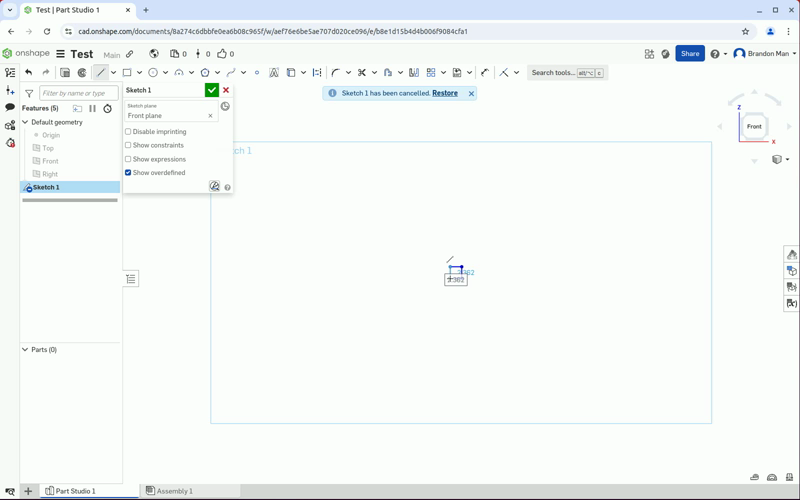
key(esc)
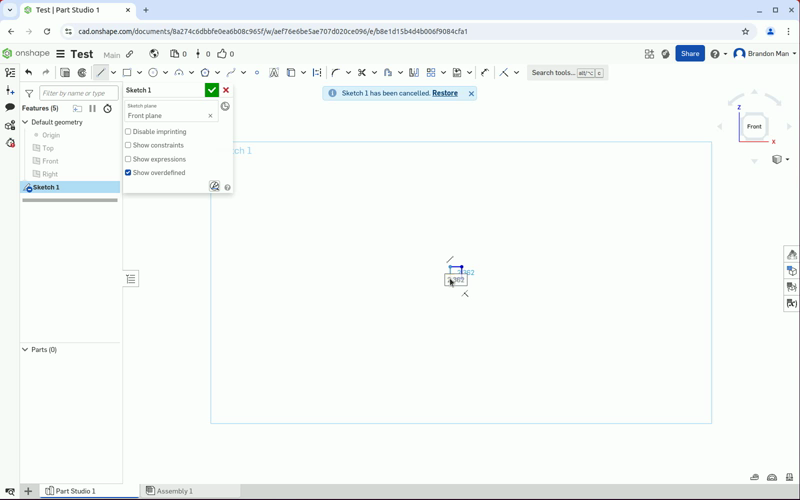
mouse_move(452, 271)
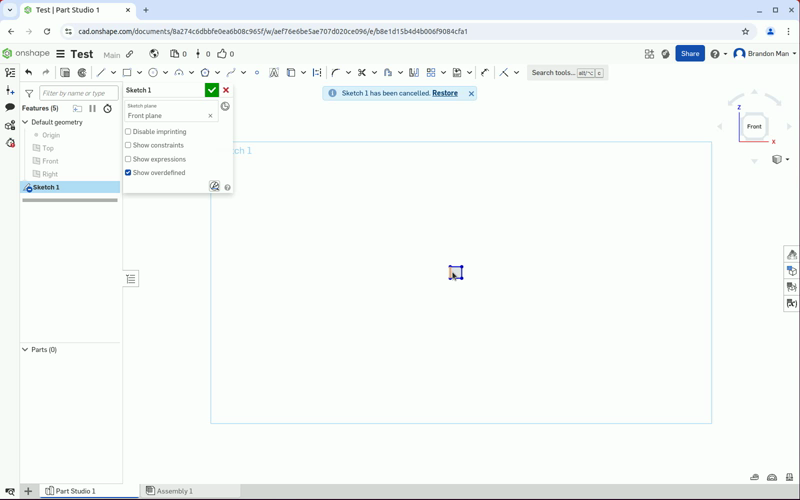
scroll(6)
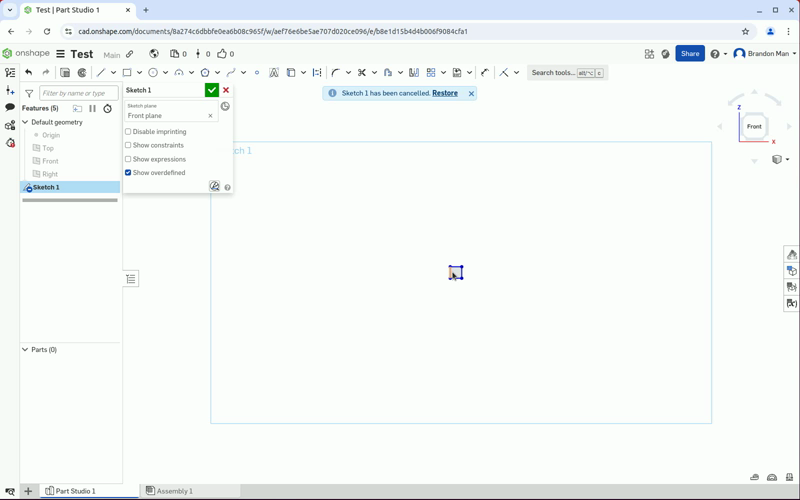
scroll(6)
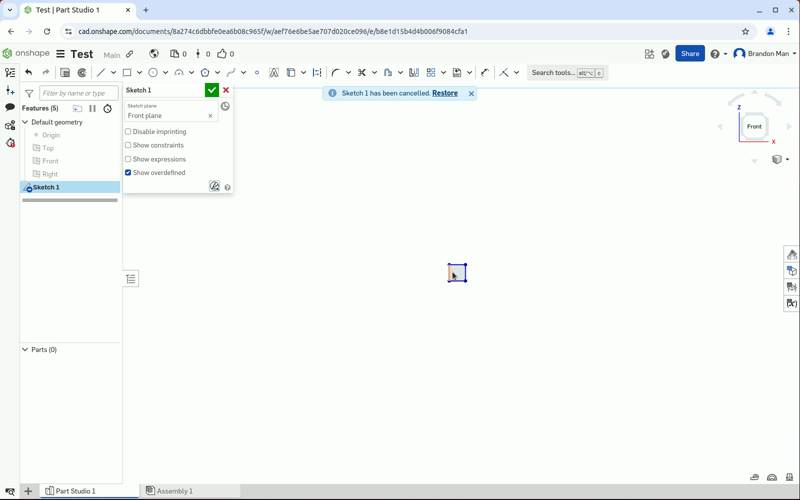
scroll(6)
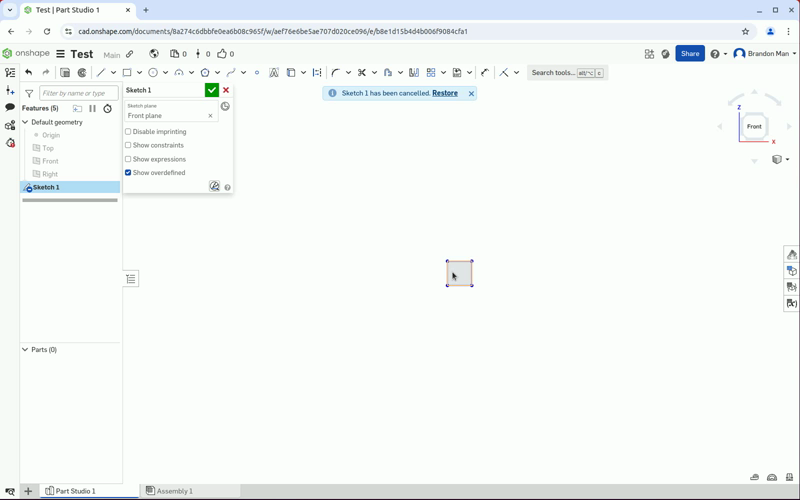
scroll(6)
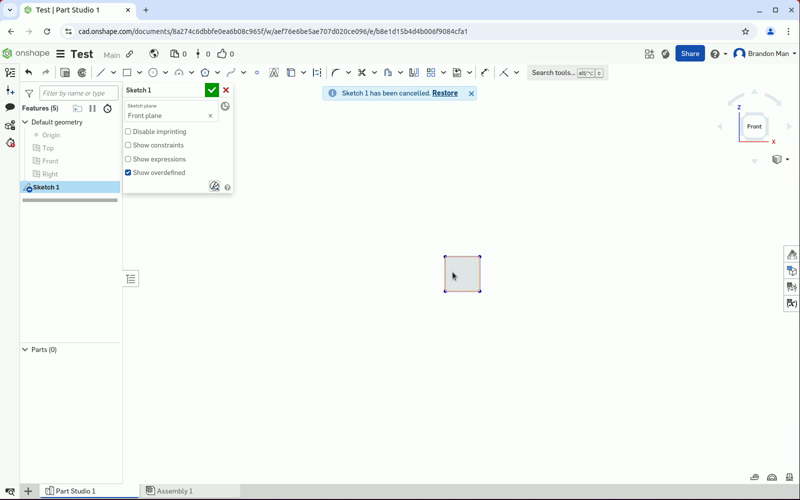
scroll(6)
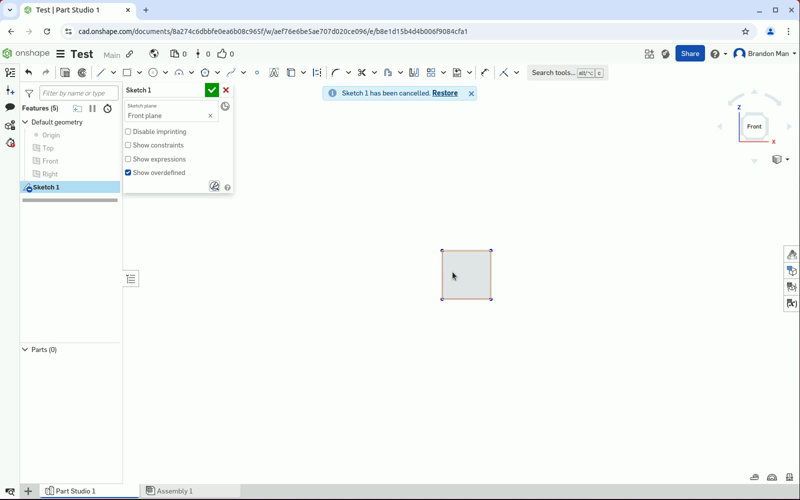
scroll(6)
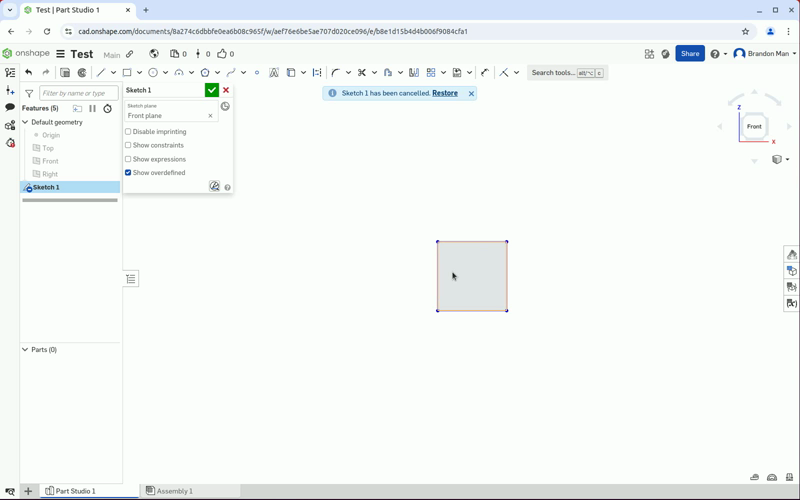
scroll(6)
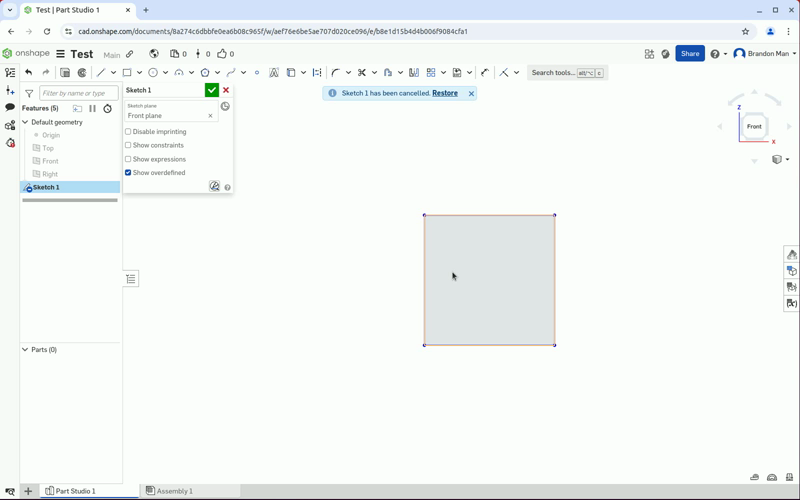
click(452, 271)
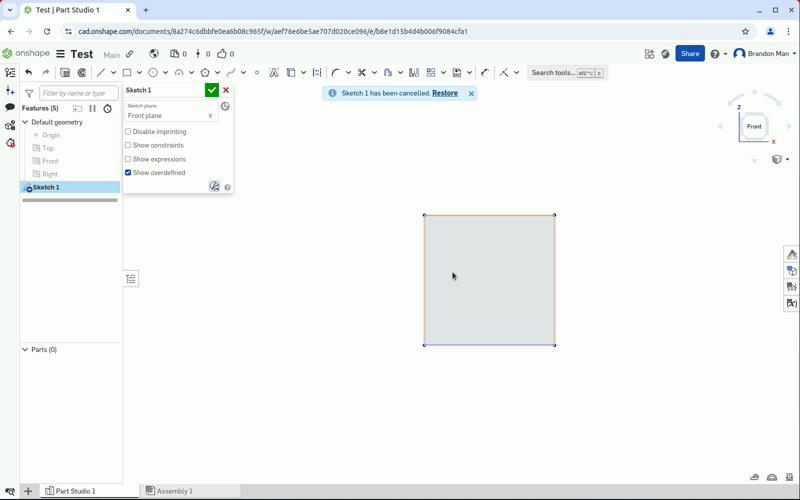
scroll(-6)
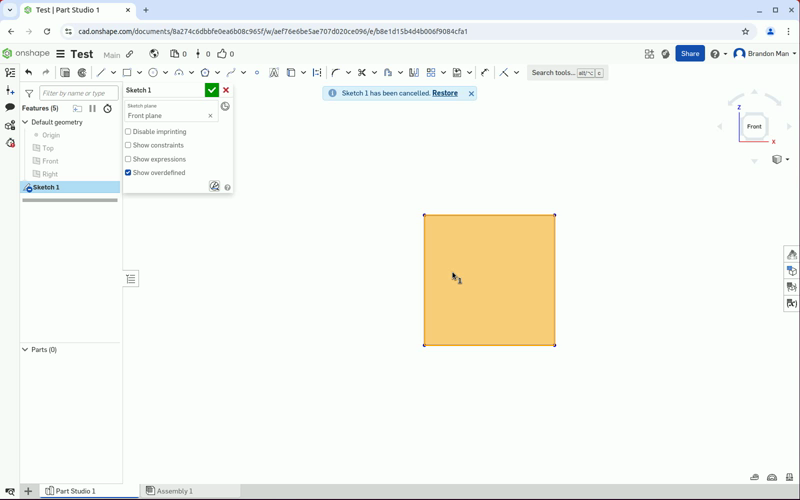
scroll(-6)
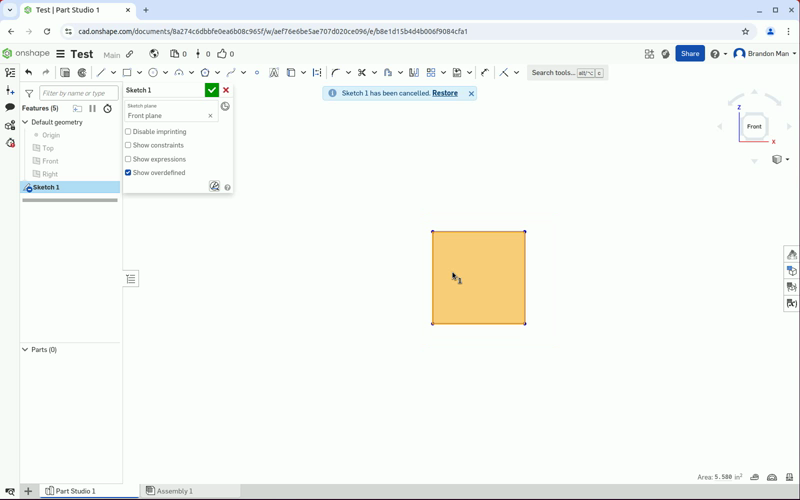
scroll(-6)
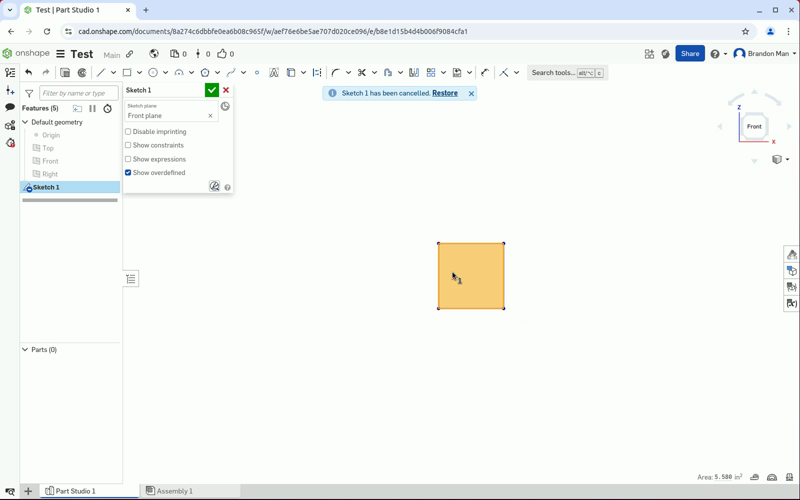
scroll(-6)
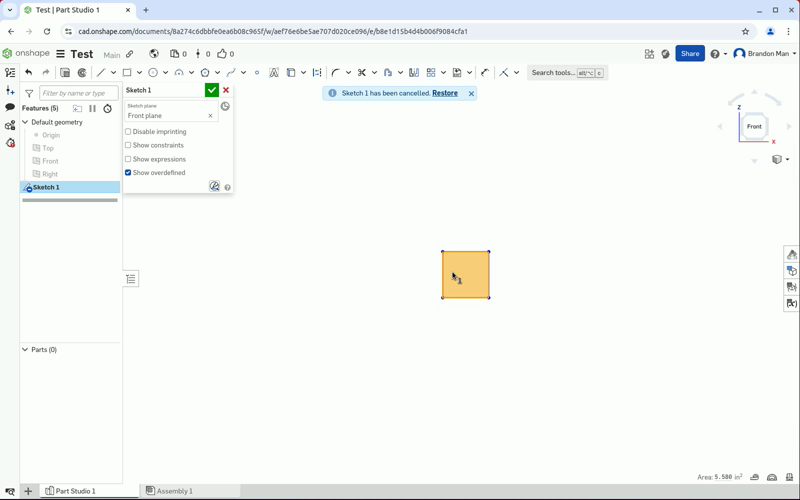
scroll(-6)
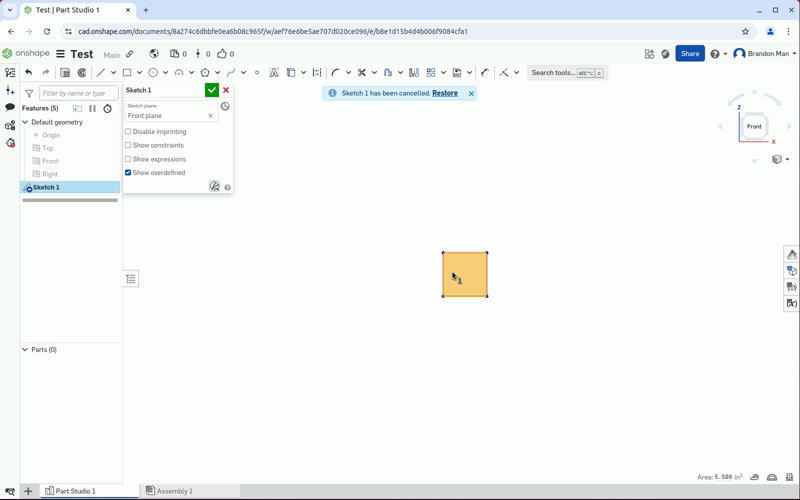
scroll(-6)
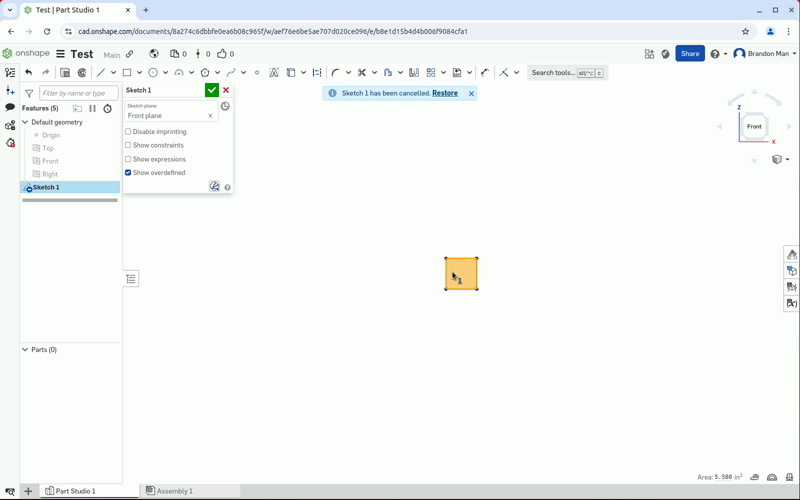
scroll(-6)
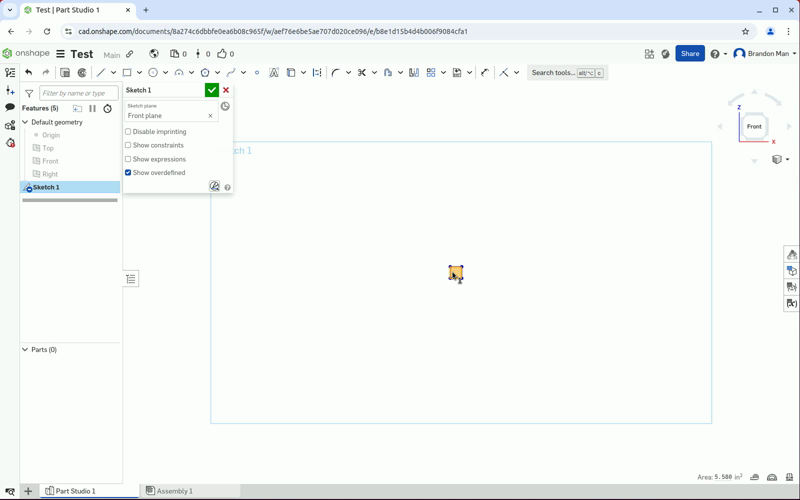
mouse_move(73, 352)
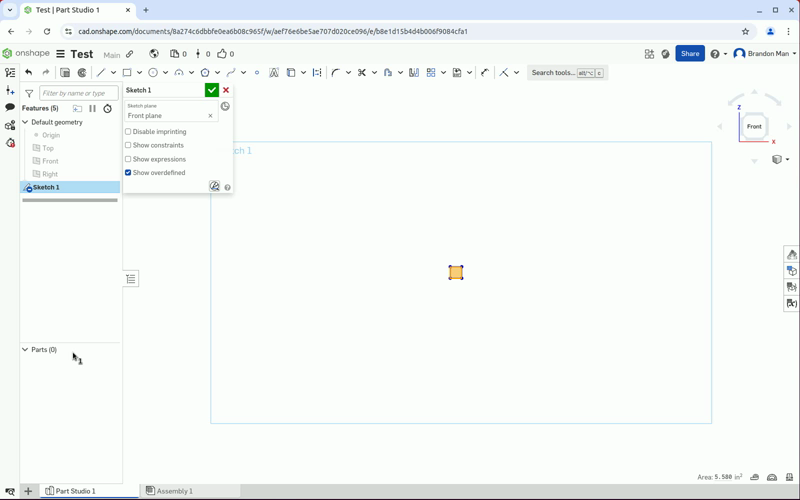
key(shift+y)
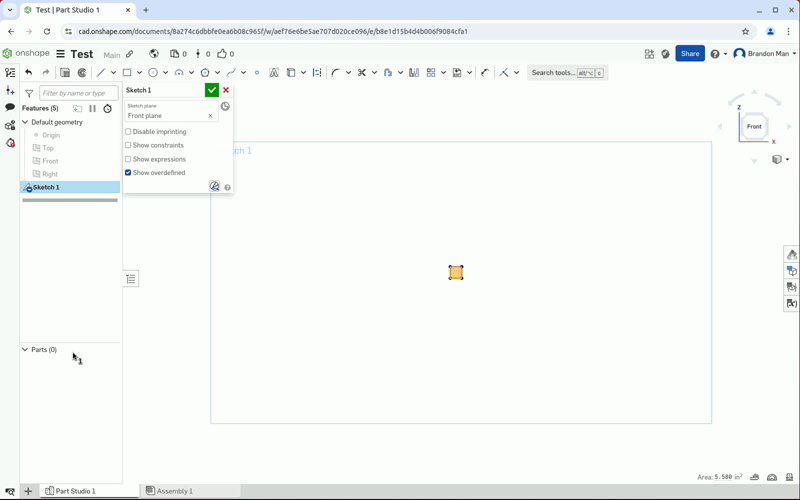
key(shift+e)
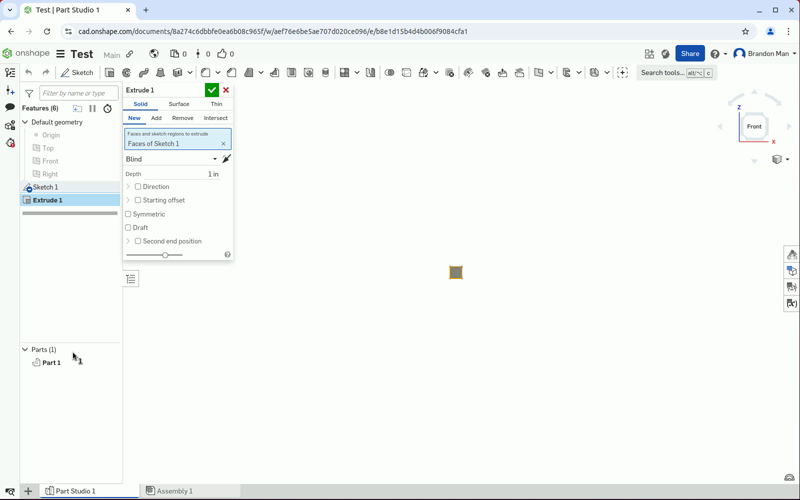
mouse_move(143, 106)
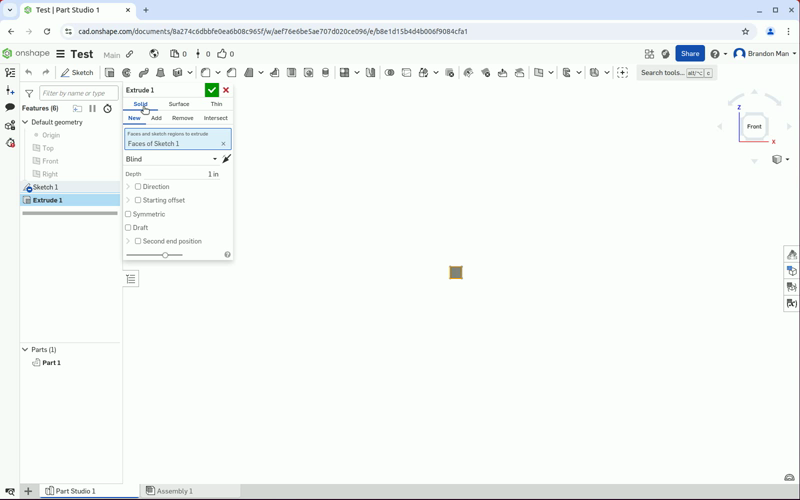
click(143, 106)
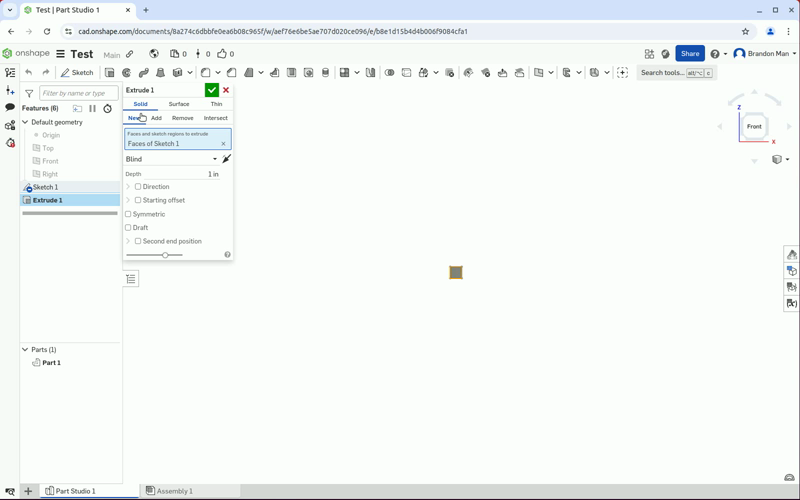
mouse_move(137, 120)
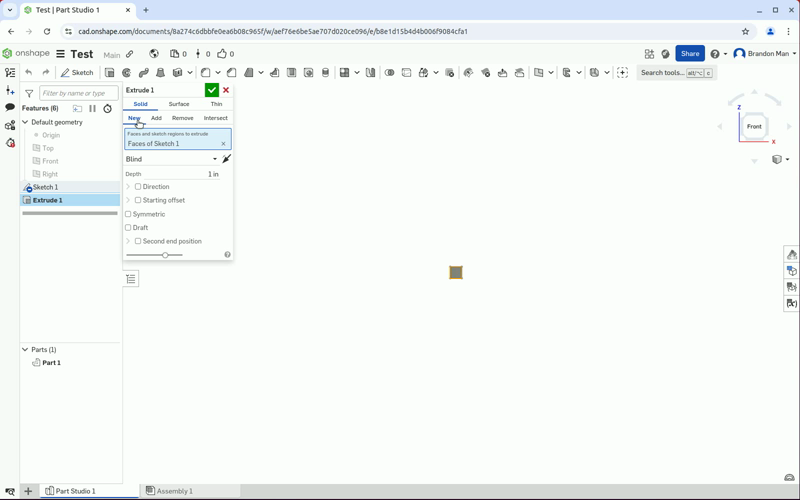
click(137, 120)
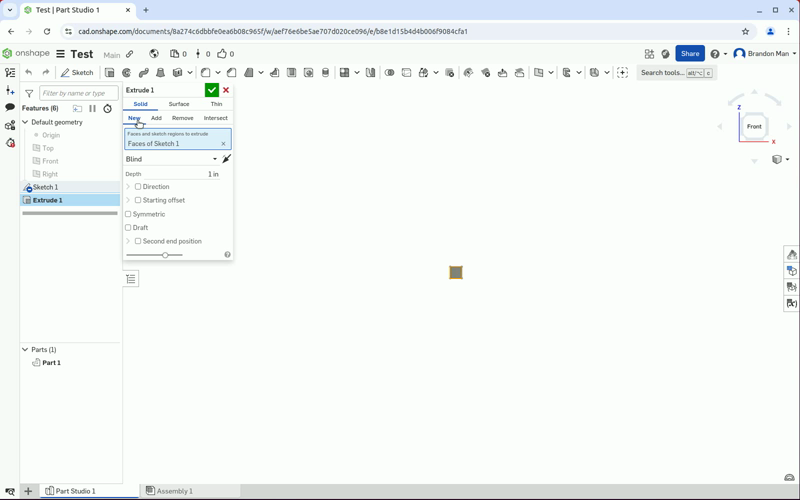
key(tab, 4)
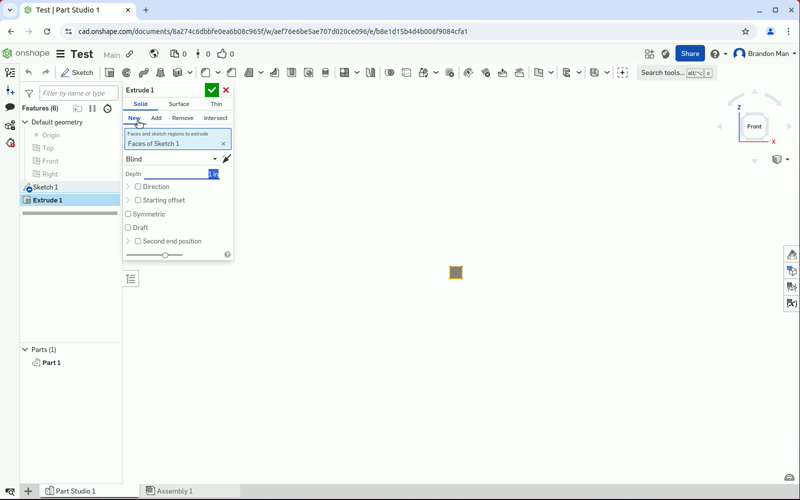
text(23.108)
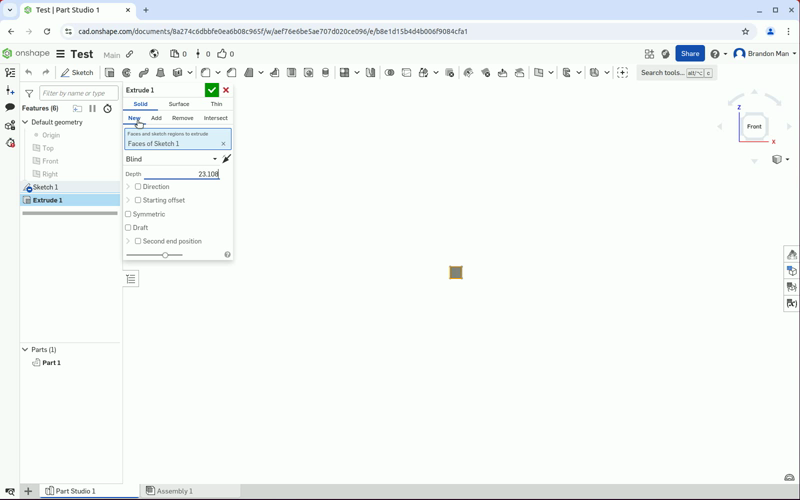
key(enter)
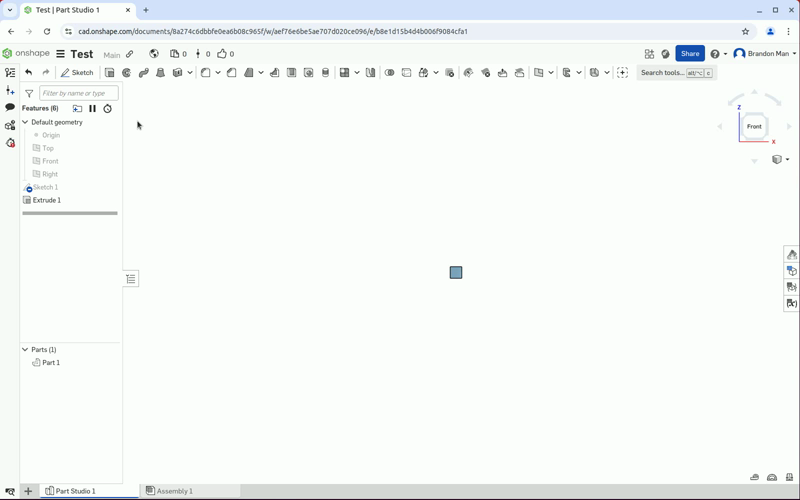
key(shift+h)
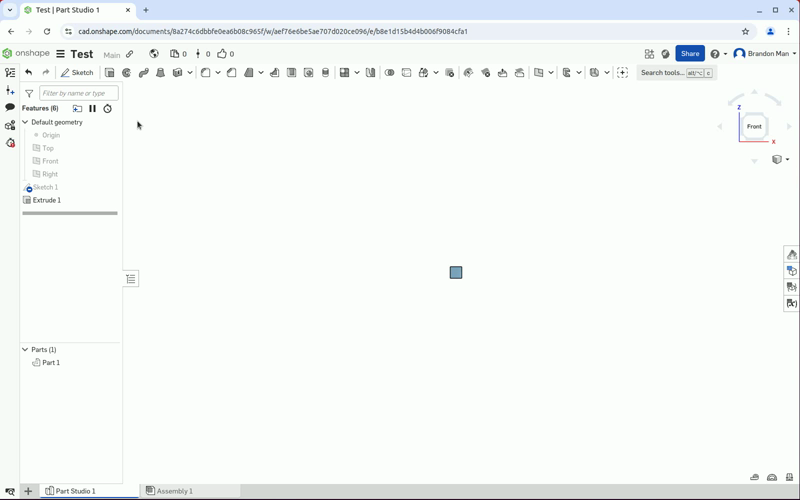
key(shift+h)
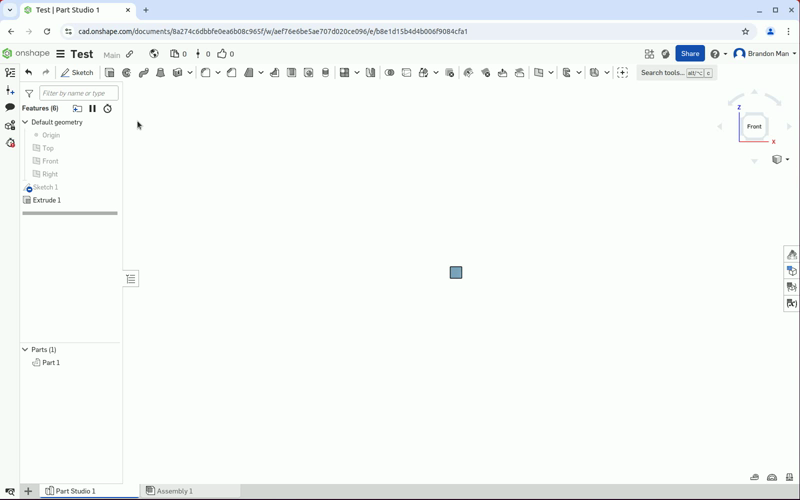
mouse_move(73, 189)
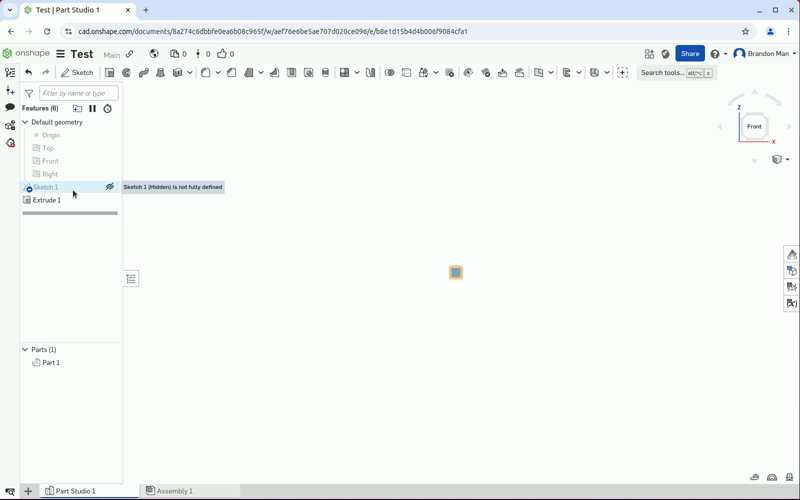
click(73, 189)
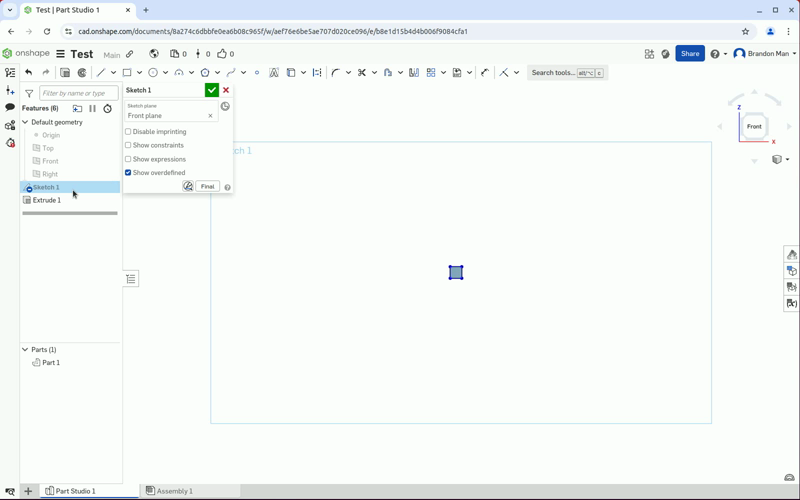
mouse_move(229, 92)
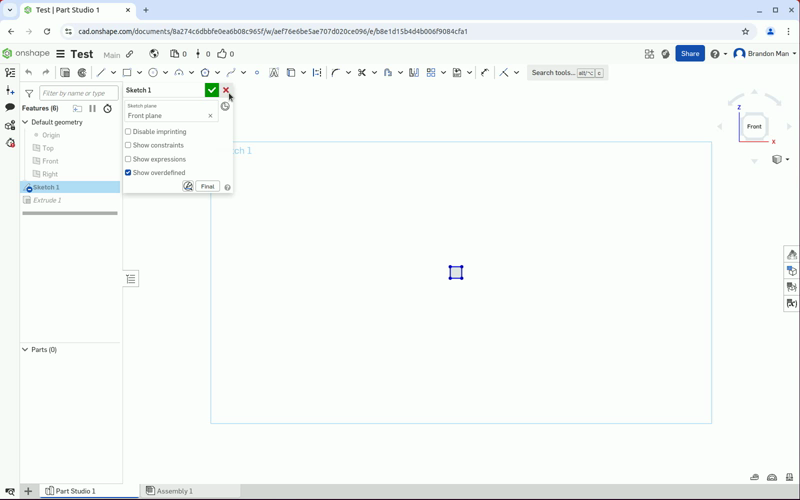
click(229, 92)
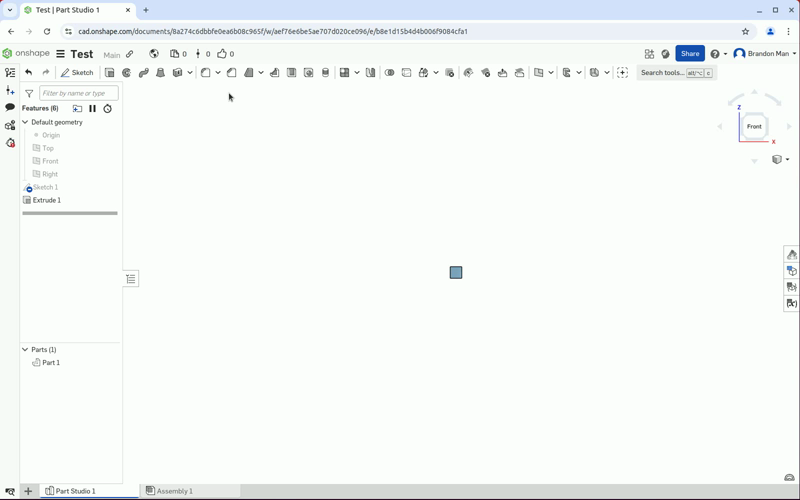
mouse_move(73, 352)
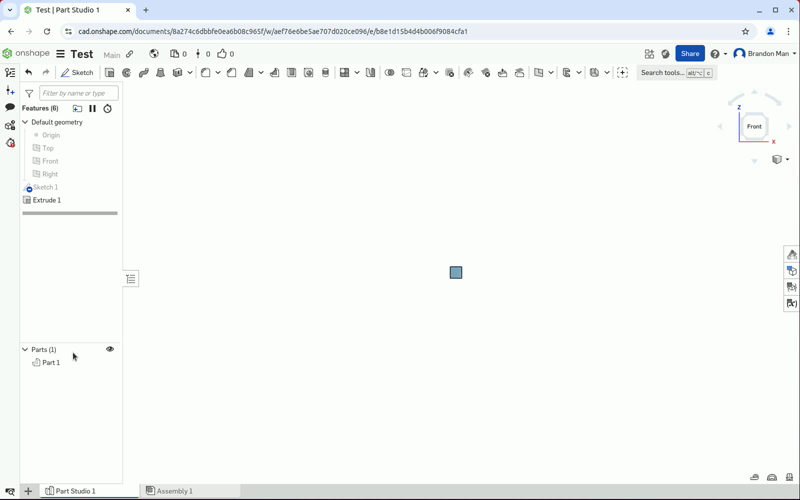
key(y)
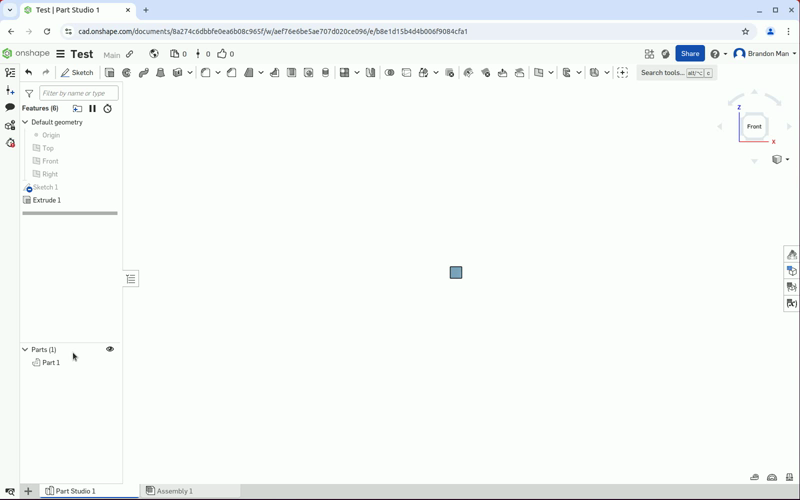
key(shift+p)
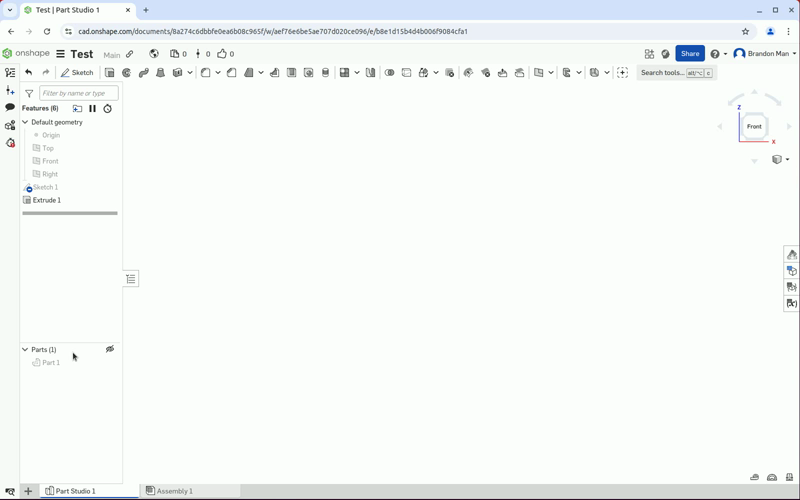
key(space)
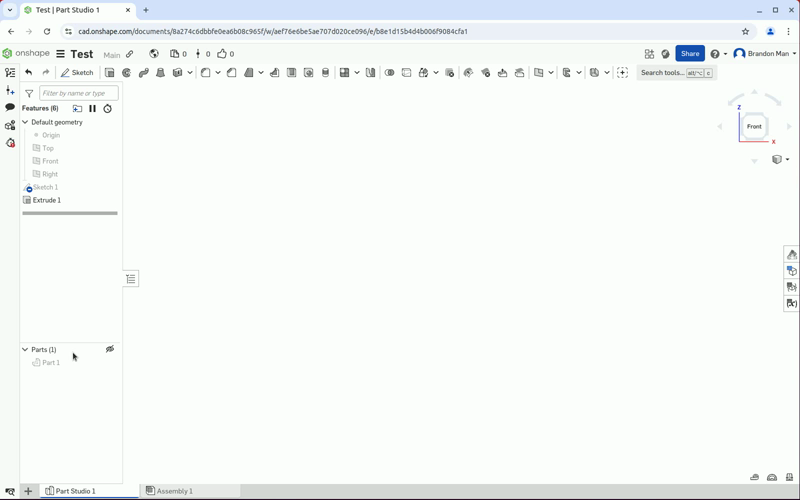
key_down(shift)
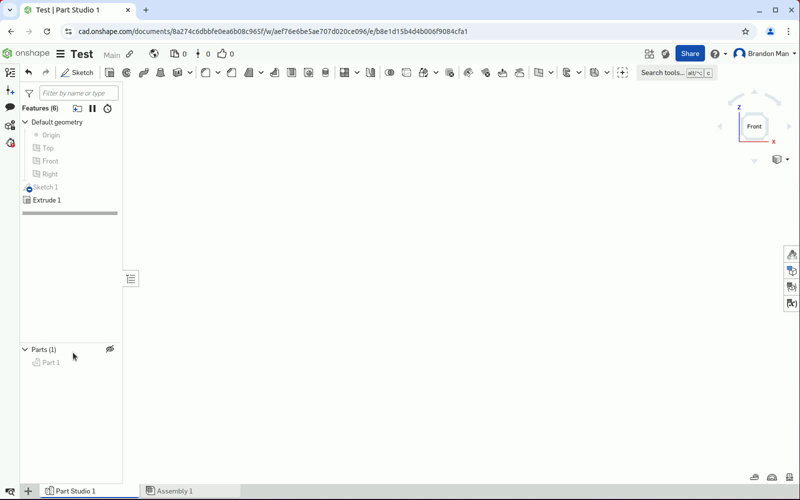
key(left)
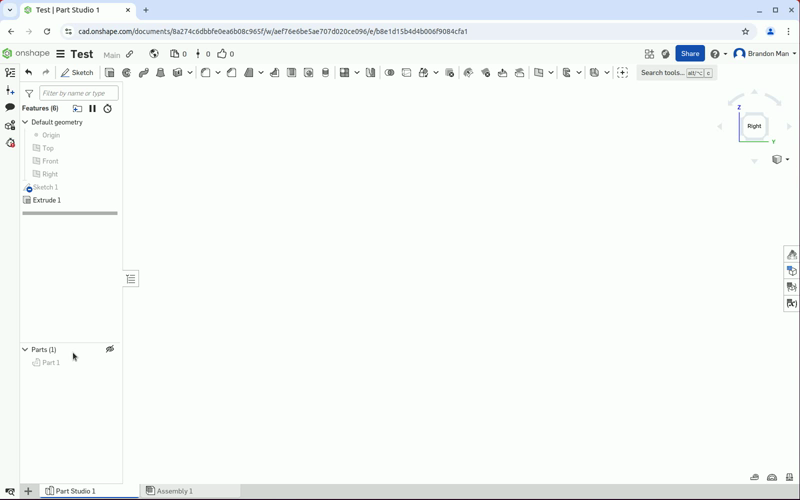
key_up(shift)
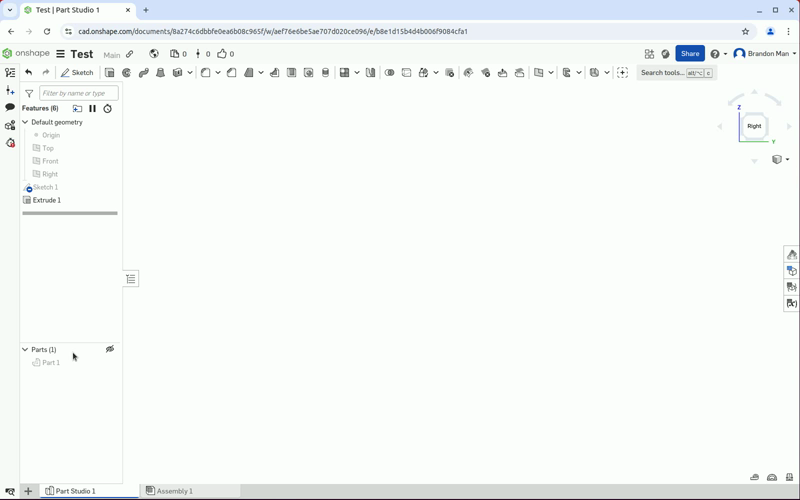
mouse_move(73, 352)
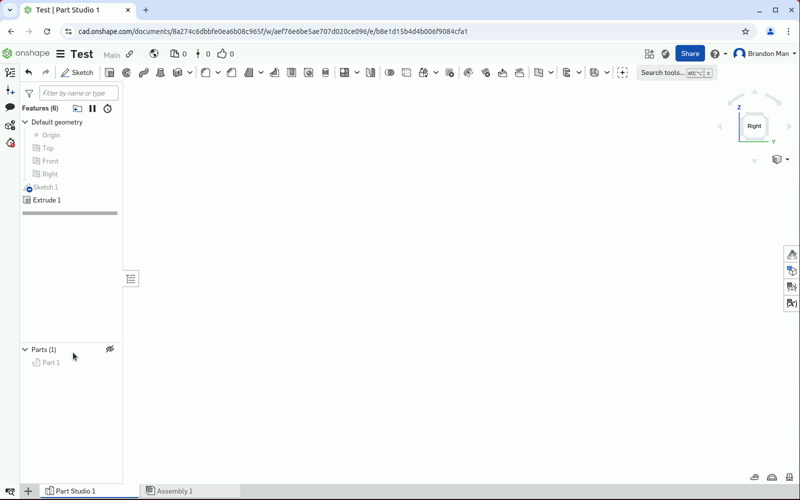
key(shift+y)
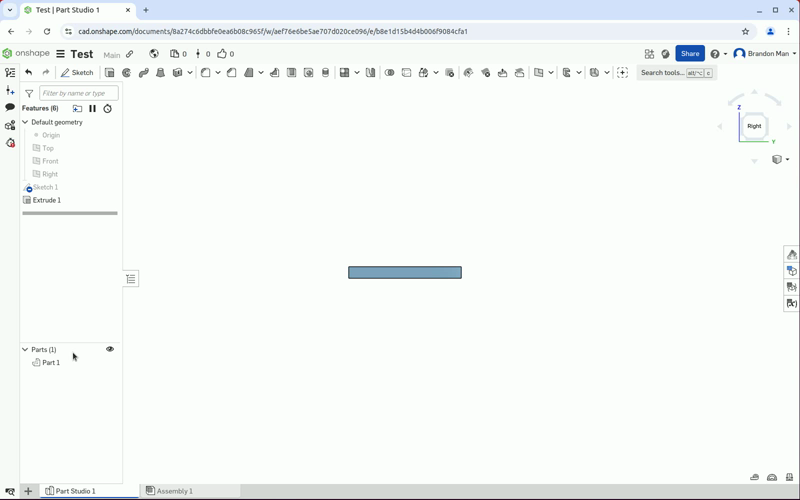
mouse_move(541, 75)
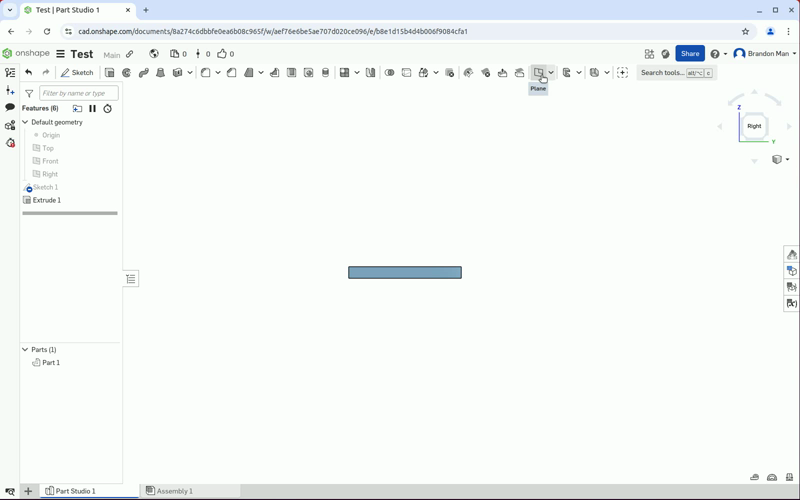
click(541, 75)
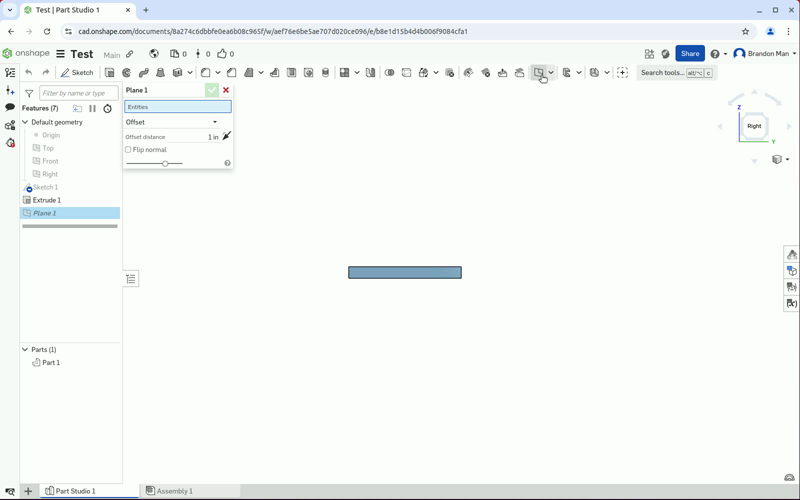
mouse_move(73, 176)
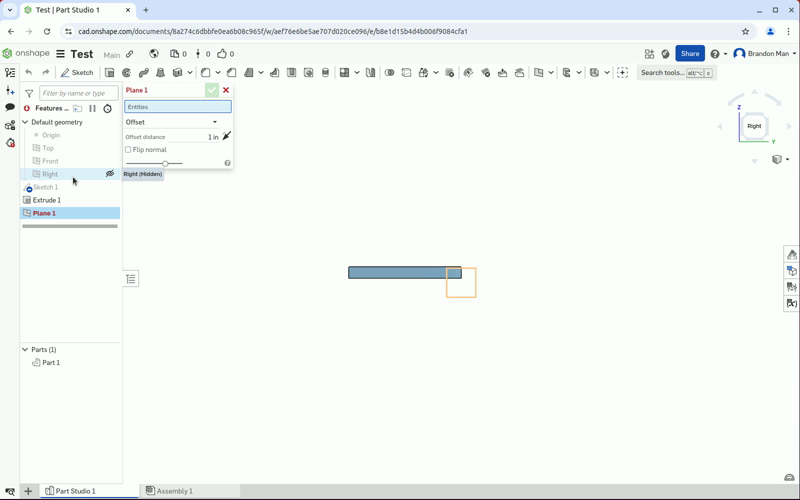
click(73, 176)
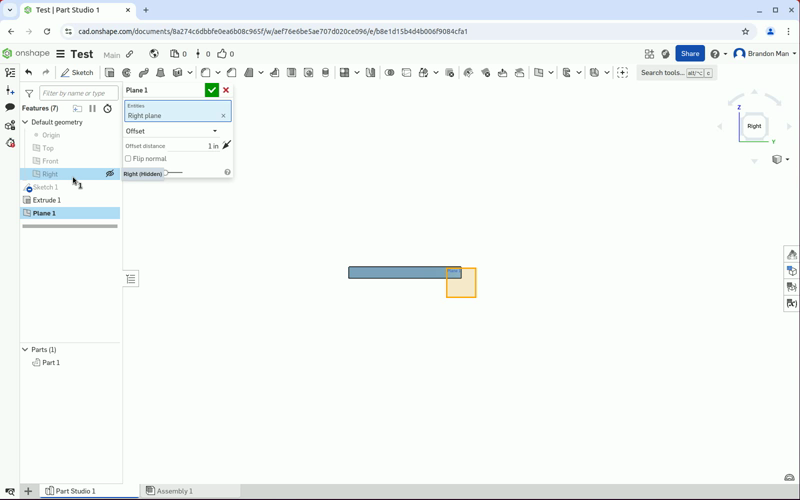
key(tab, 2)
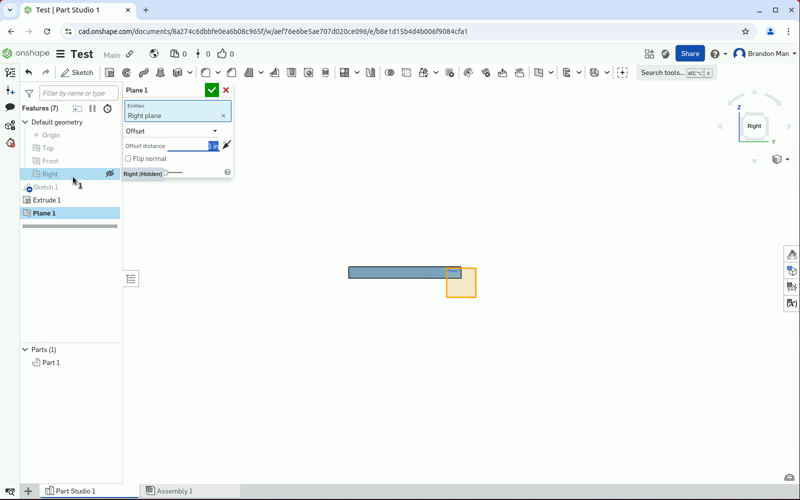
text(2.157)
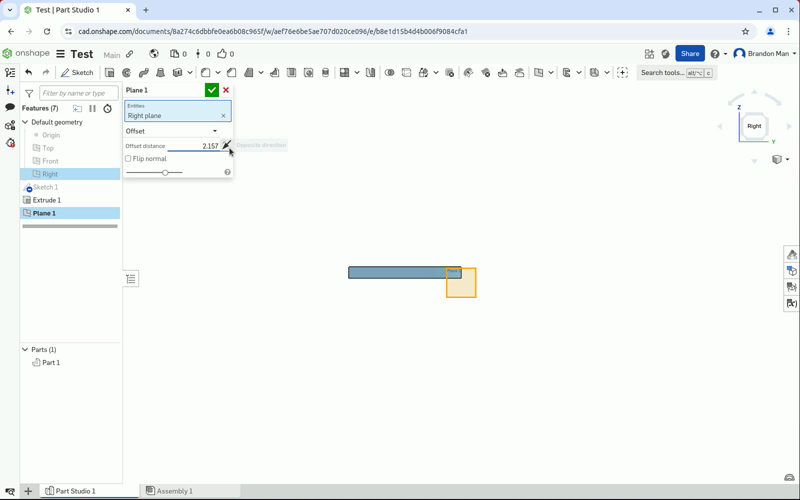
mouse_move(229, 147)
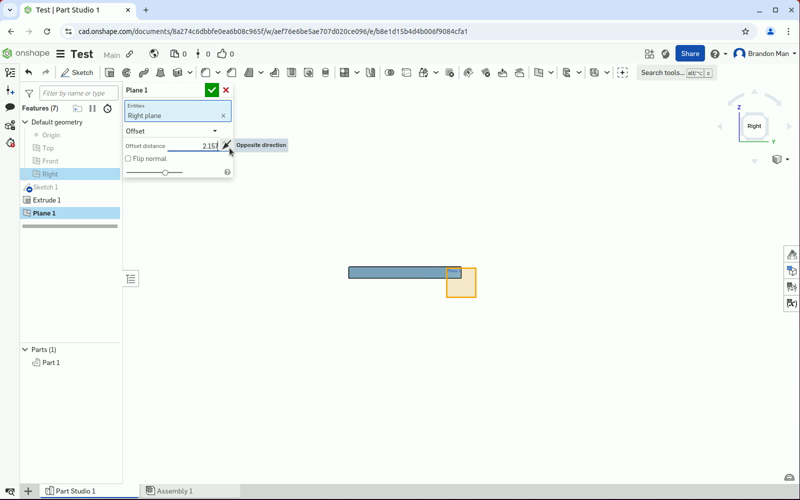
click(229, 147)
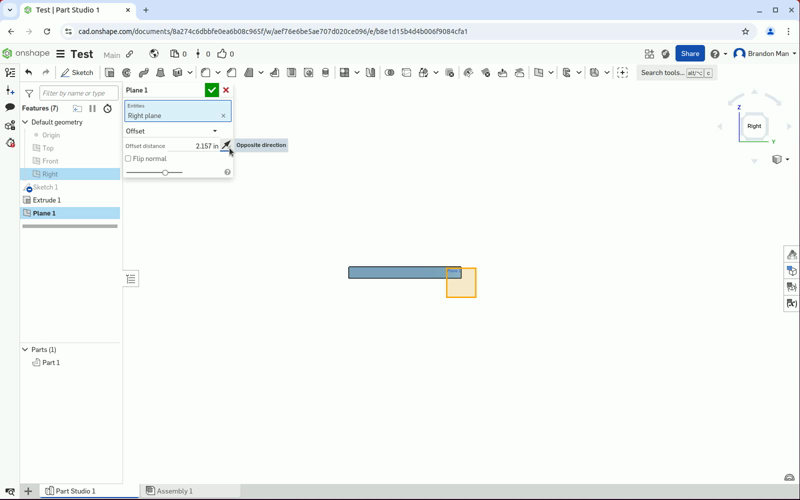
key(enter, 2)
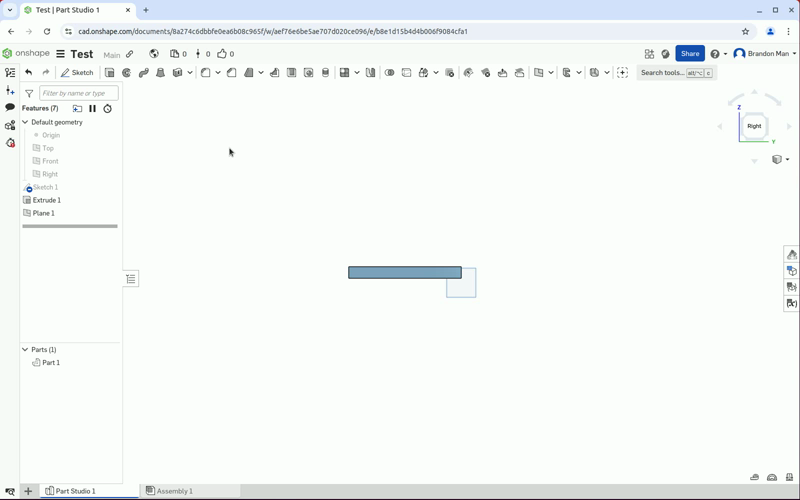
key(shift+s)
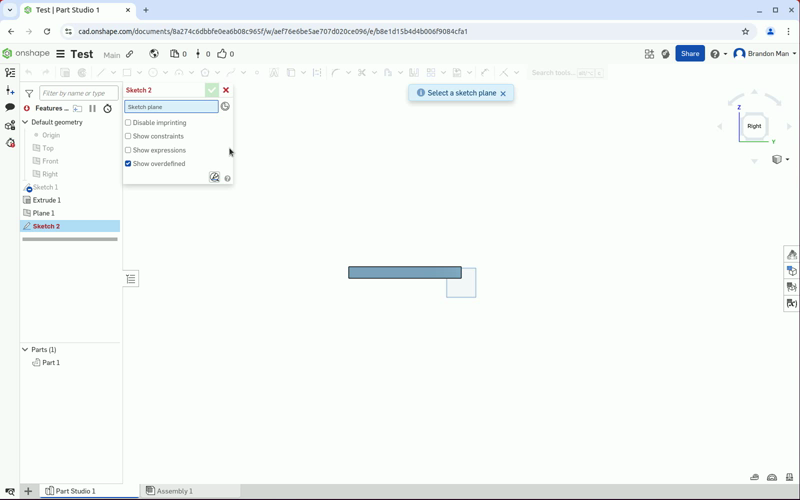
mouse_move(73, 215)
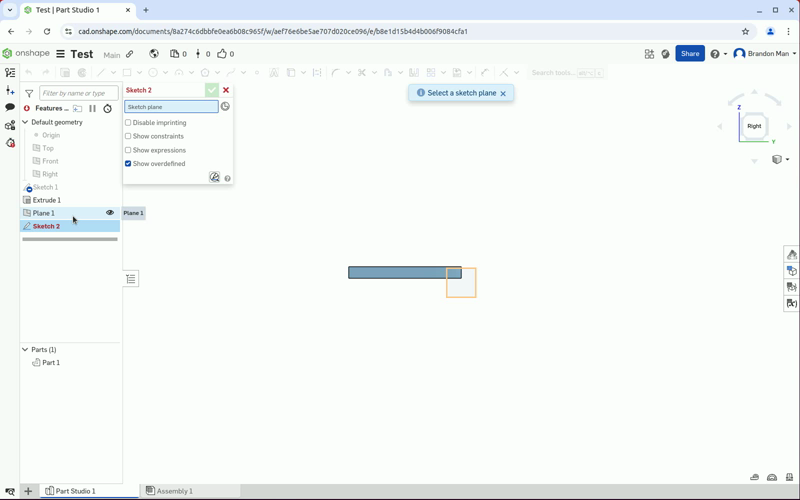
click(73, 215)
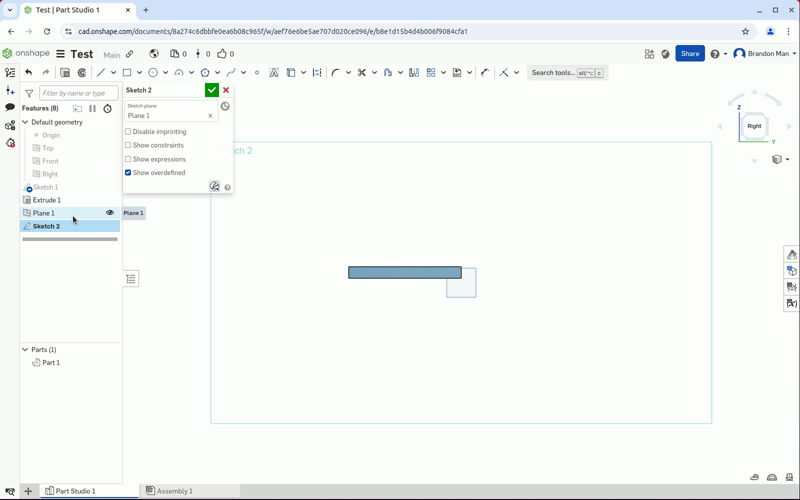
mouse_move(73, 352)
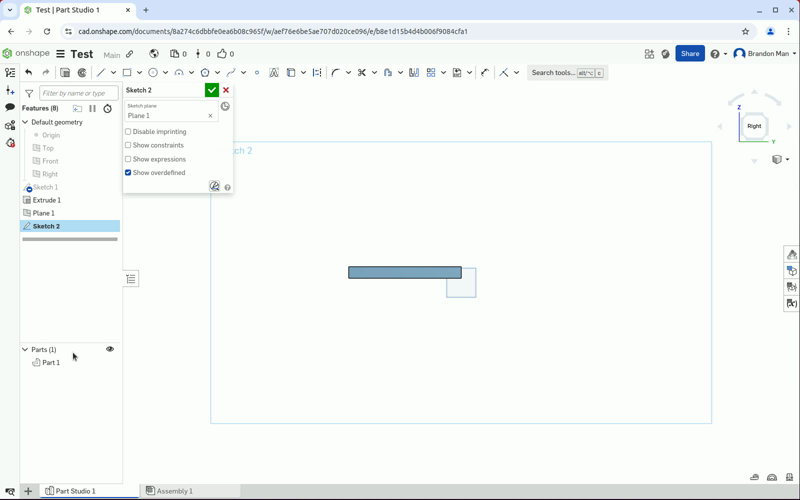
key(y)
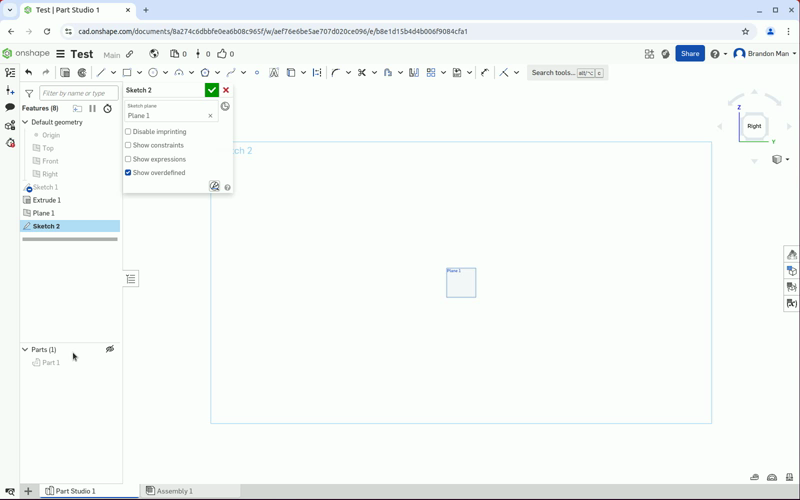
key(c)
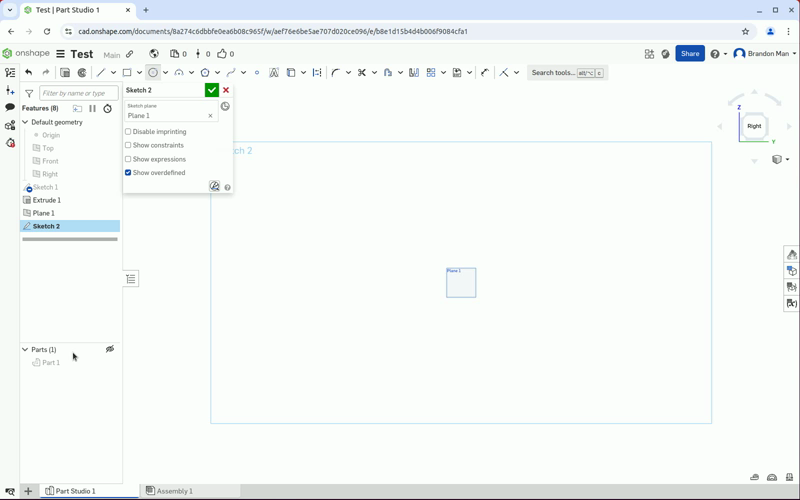
key_down(shift)
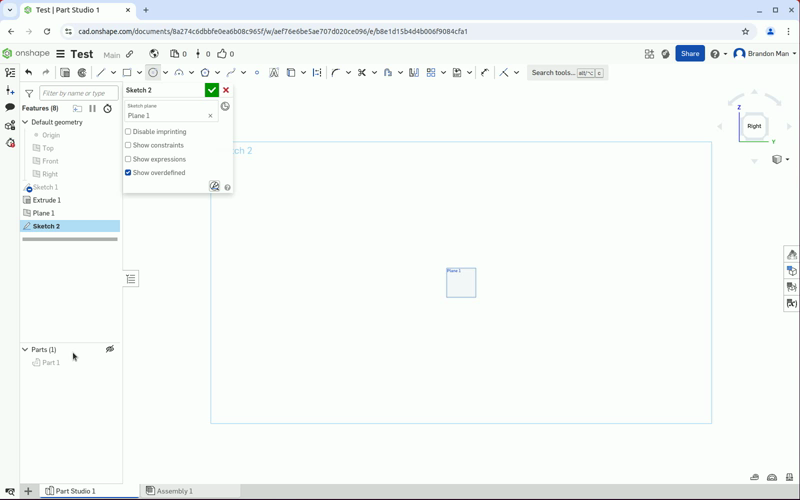
mouse_move(445, 272)
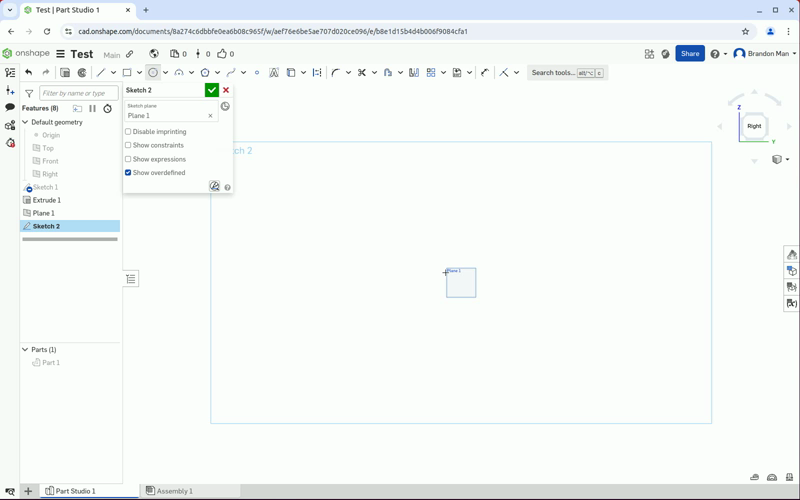
click(445, 272)
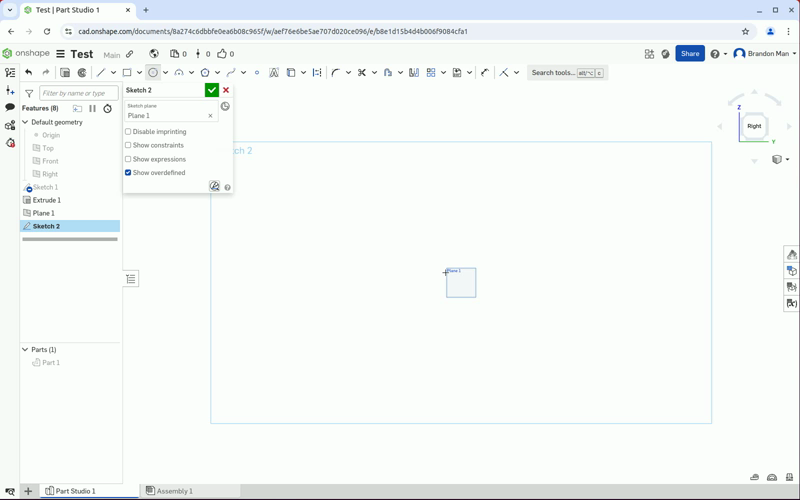
key_up(shift)
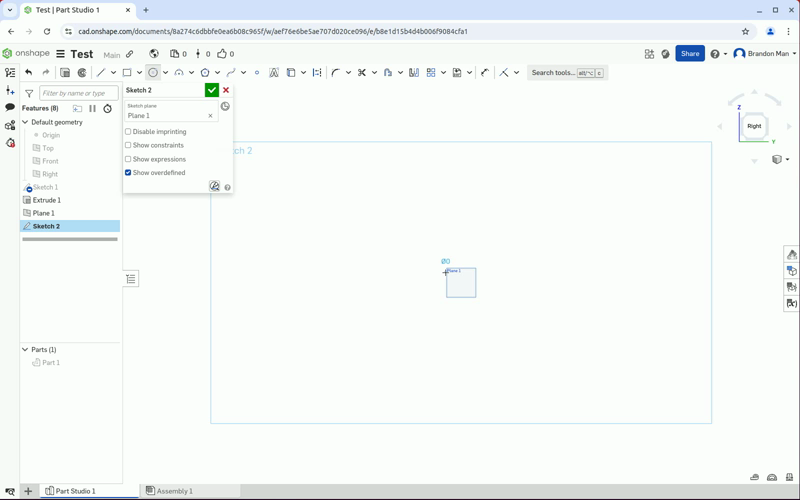
mouse_move(448, 272)
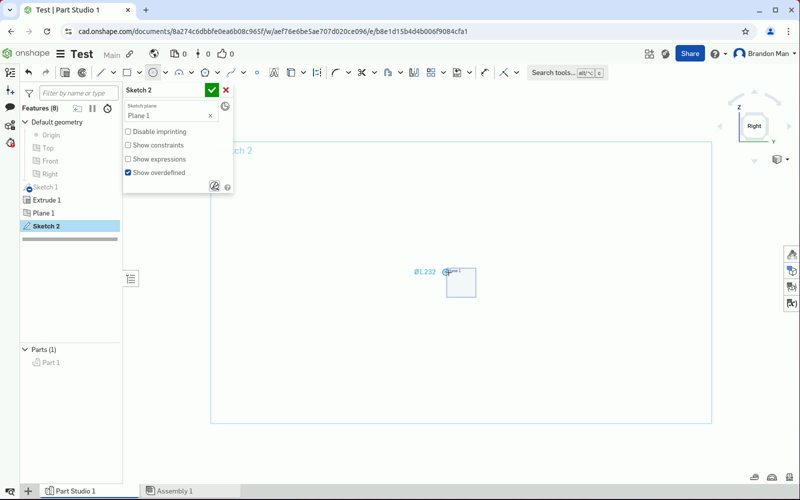
click(448, 272)
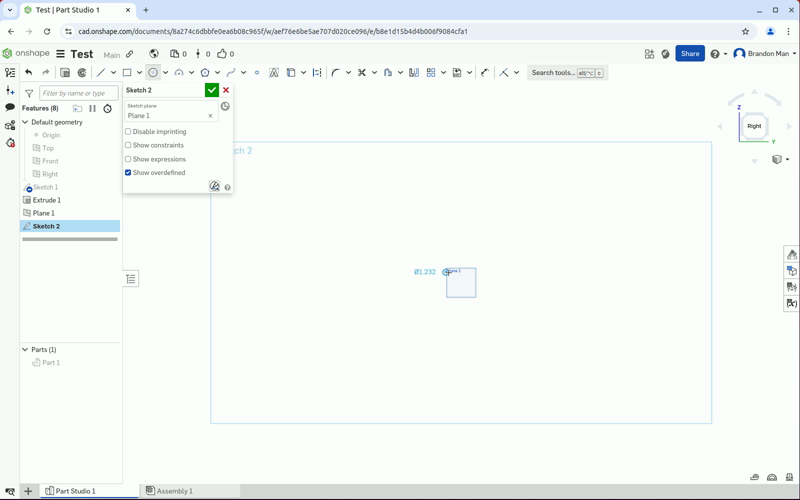
key(esc)
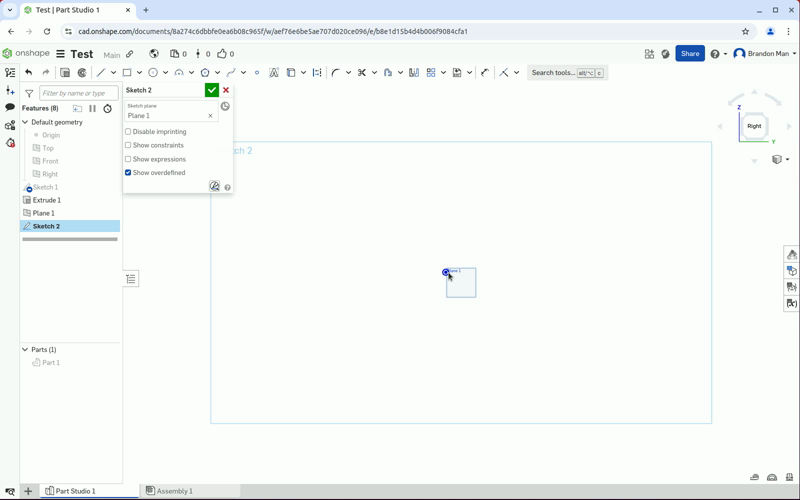
mouse_move(447, 272)
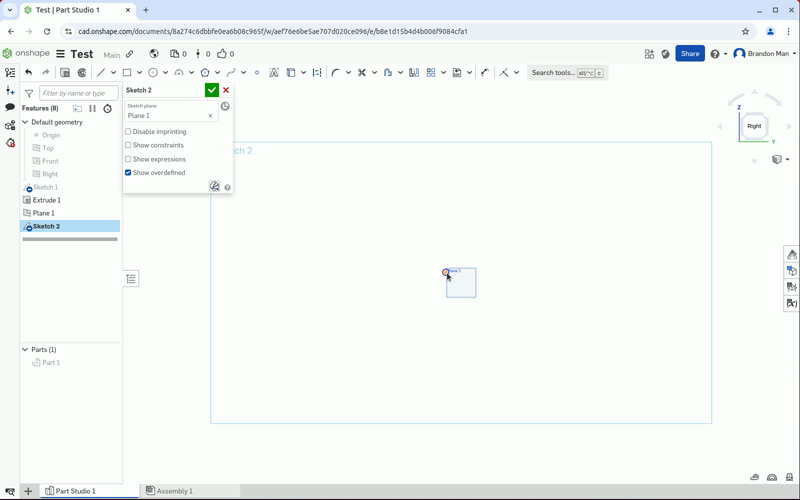
scroll(6)
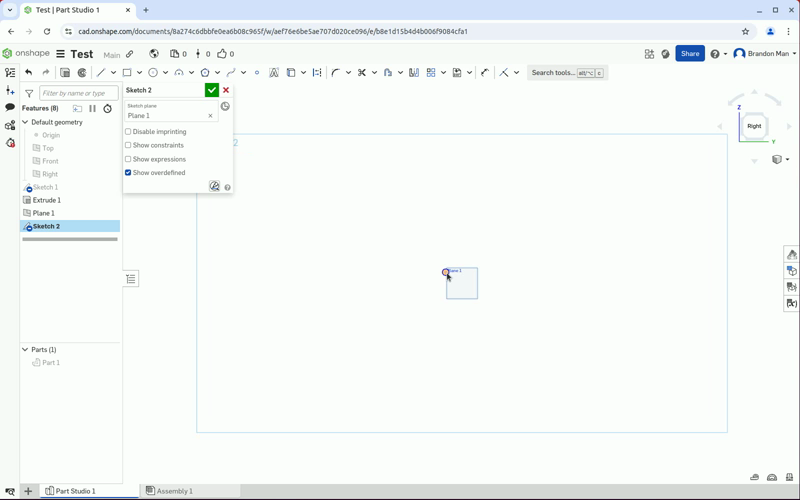
scroll(6)
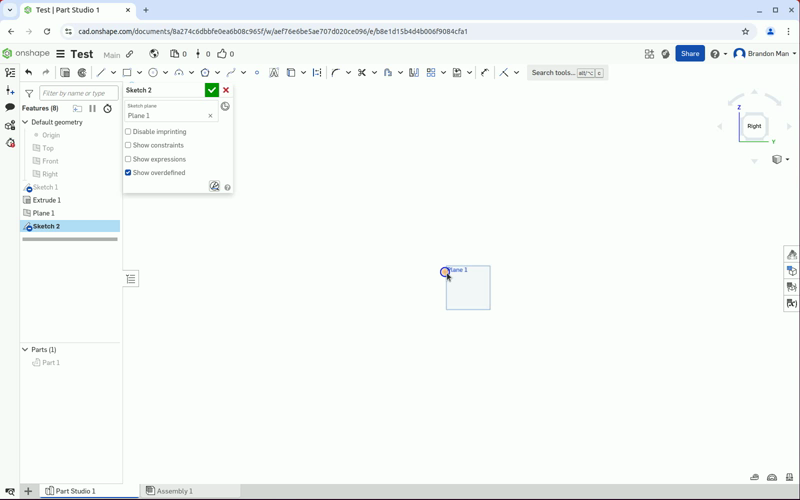
scroll(6)
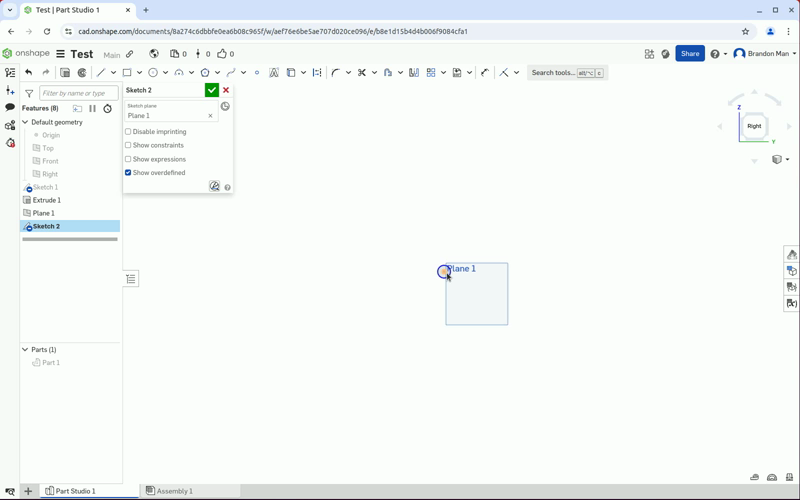
scroll(6)
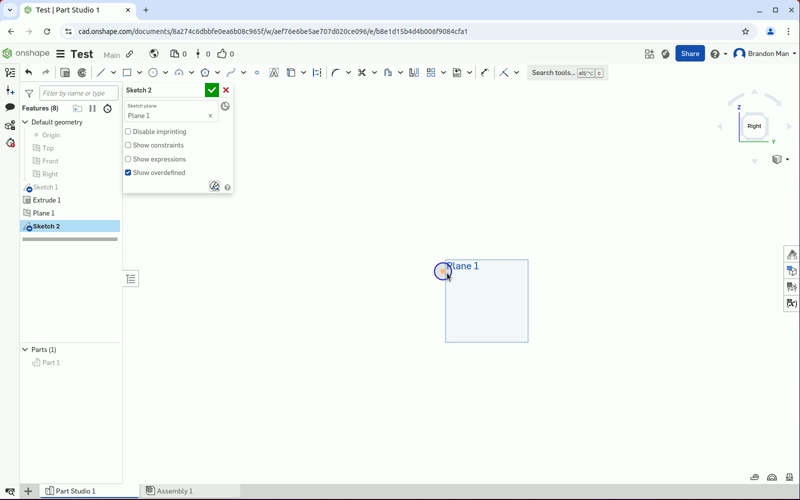
scroll(6)
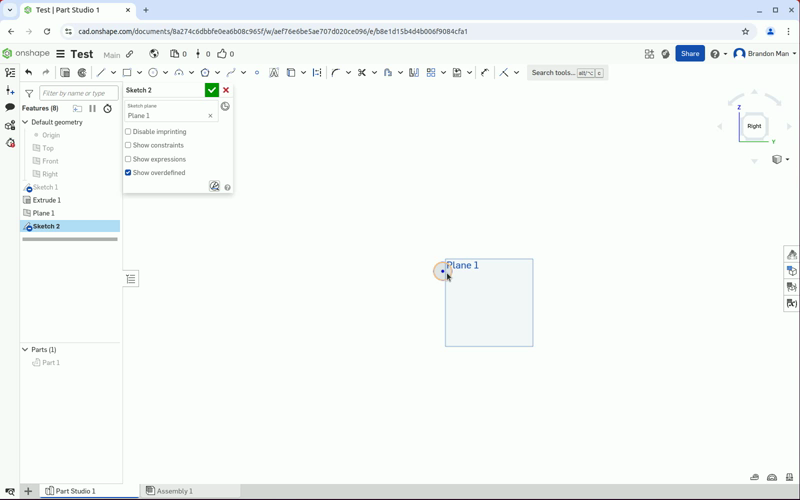
scroll(6)
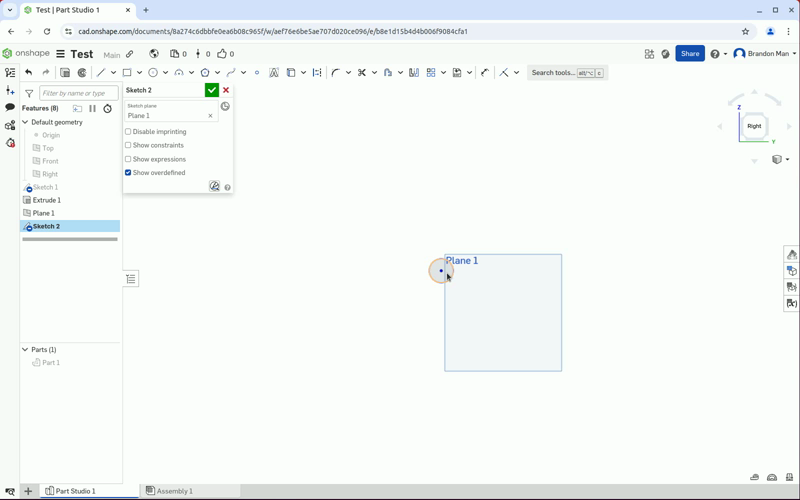
scroll(6)
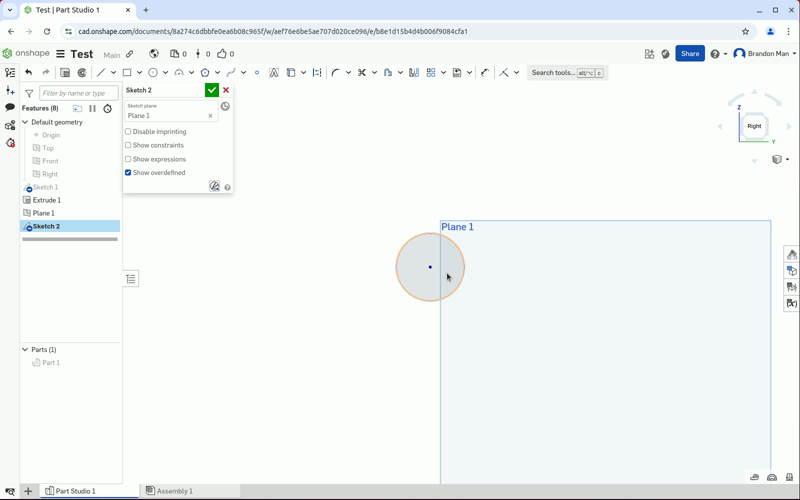
click(447, 272)
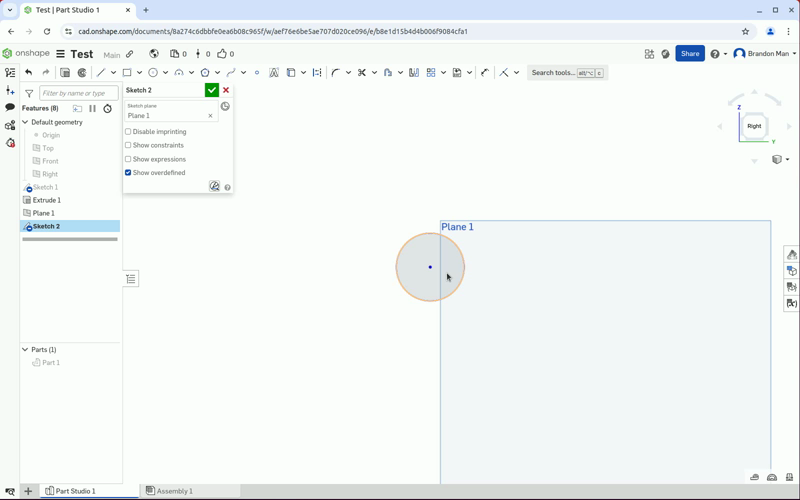
scroll(-6)
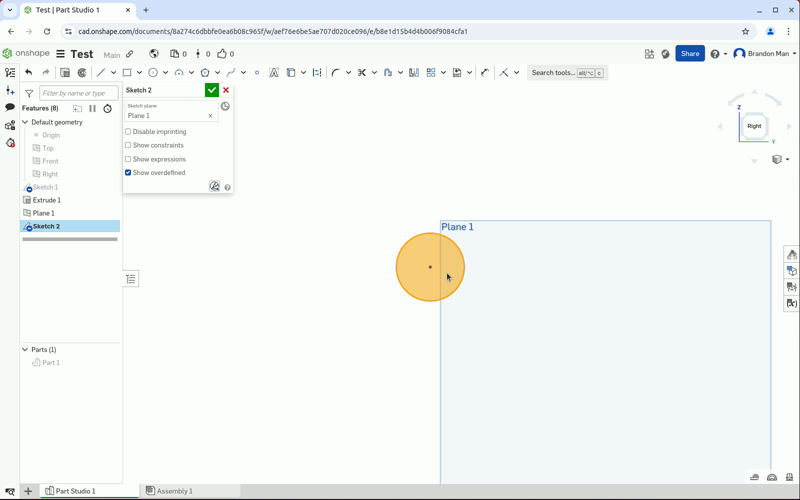
scroll(-6)
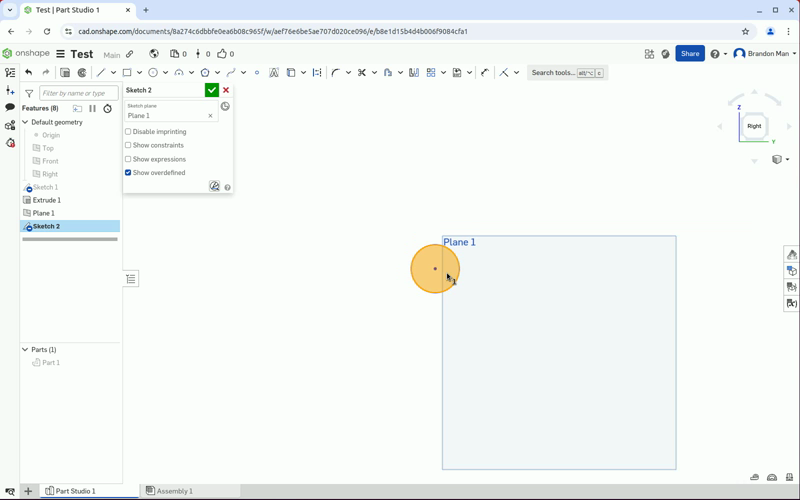
scroll(-6)
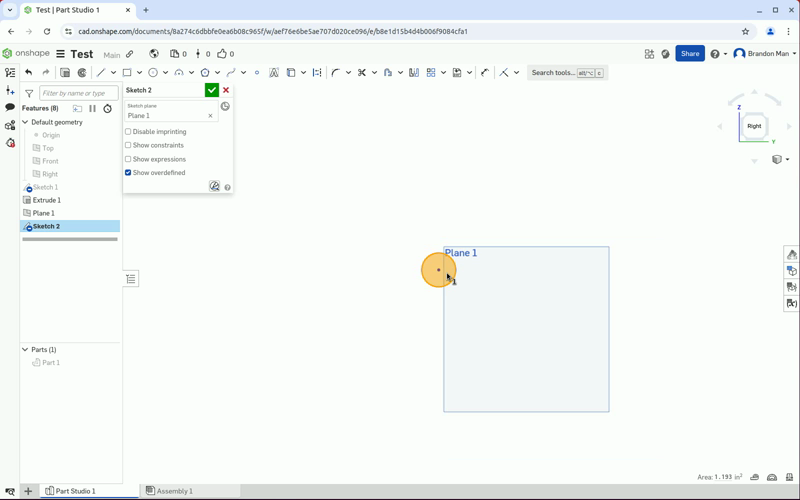
scroll(-6)
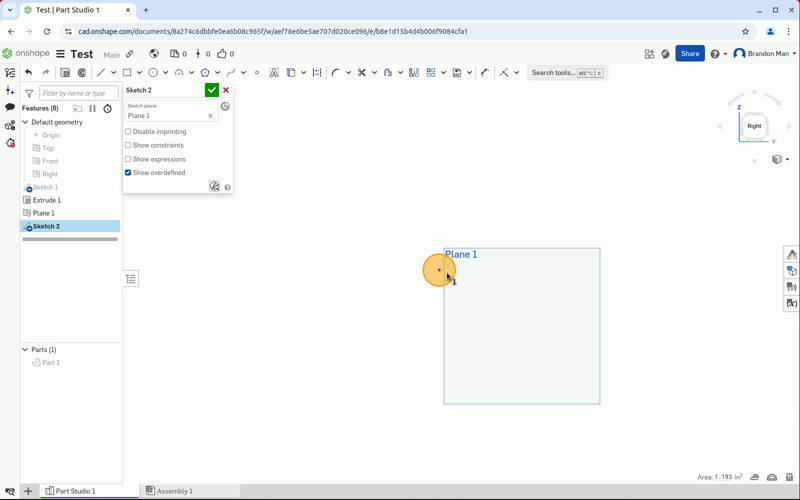
scroll(-6)
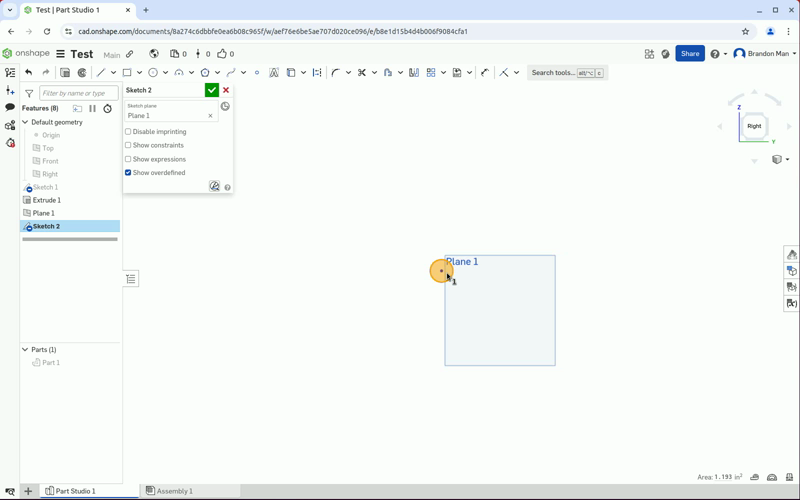
scroll(-6)
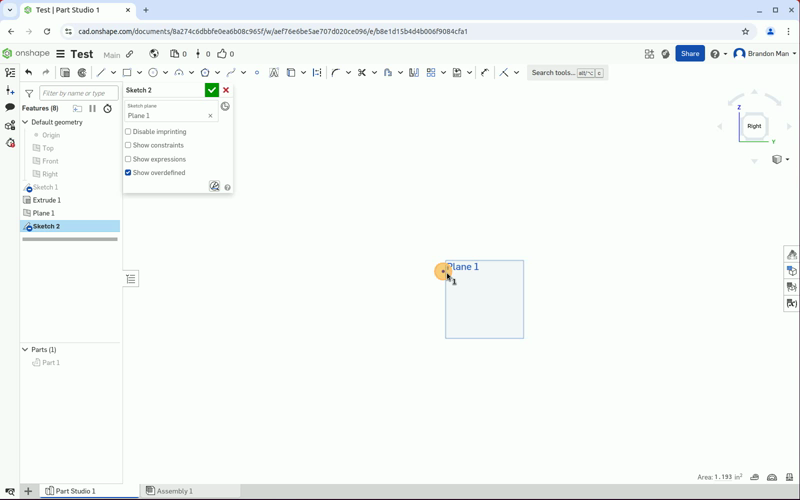
scroll(-6)
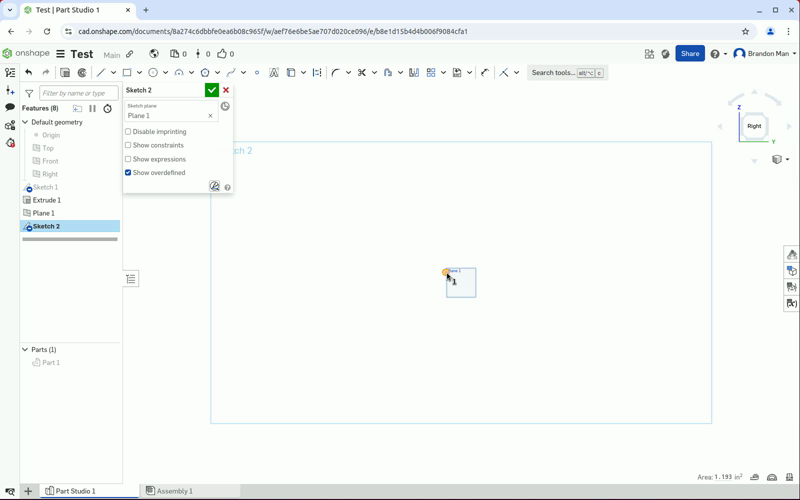
mouse_move(73, 352)
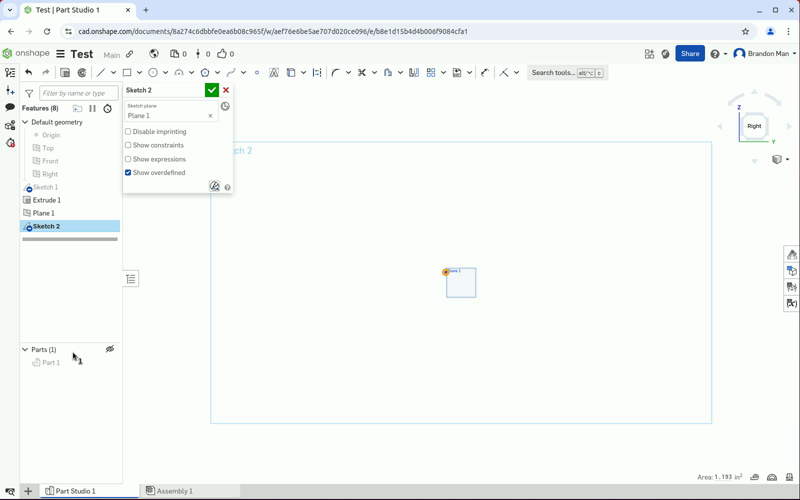
key(shift+y)
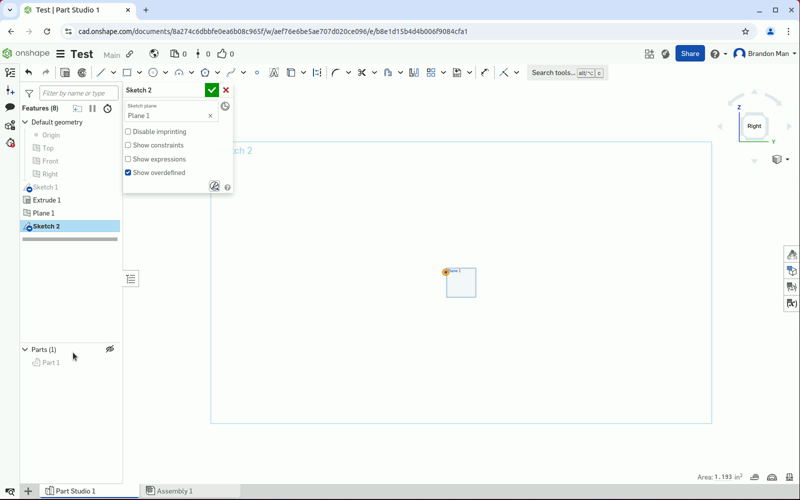
key(shift+e)
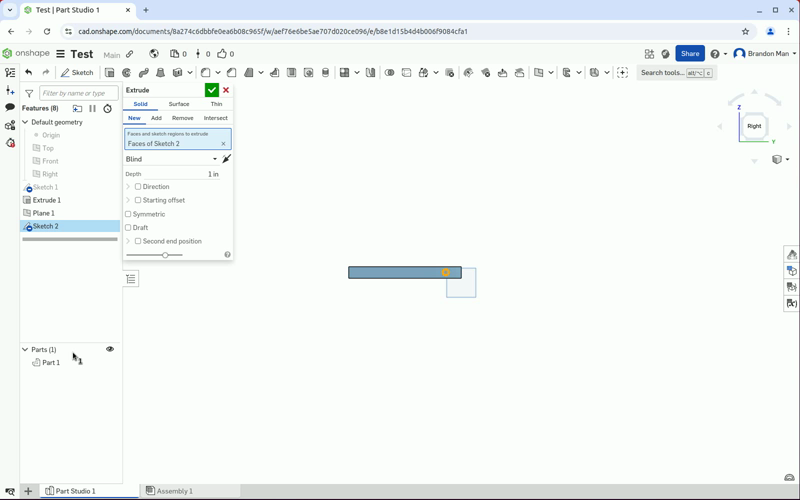
mouse_move(143, 106)
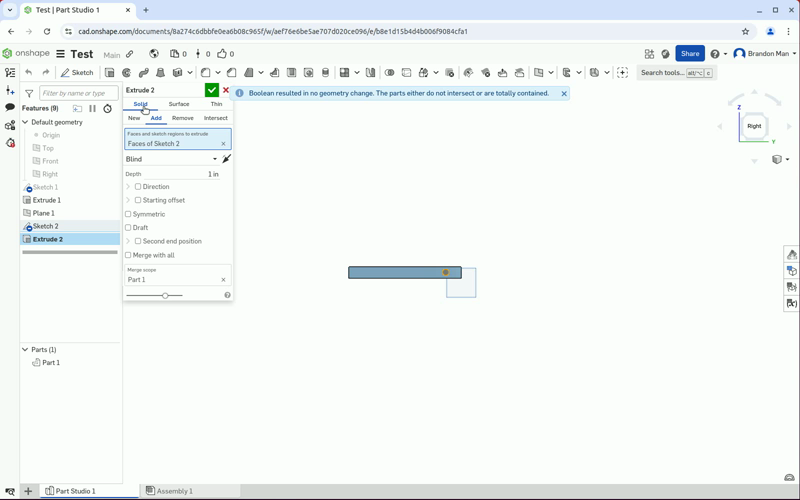
click(143, 106)
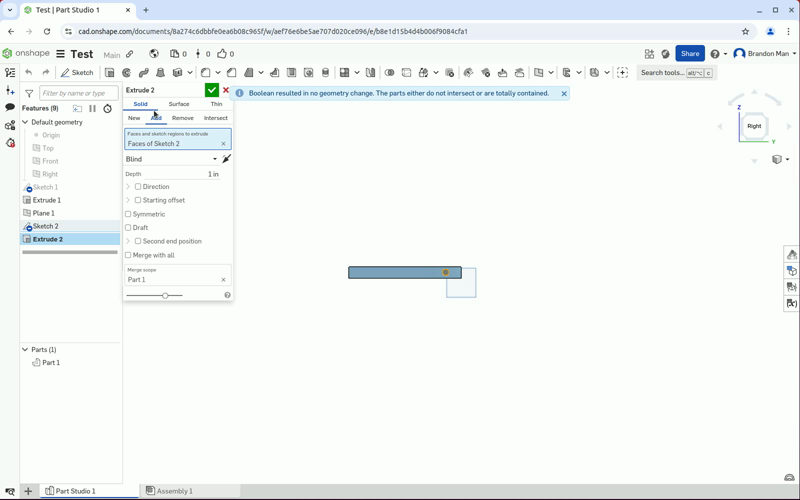
mouse_move(186, 120)
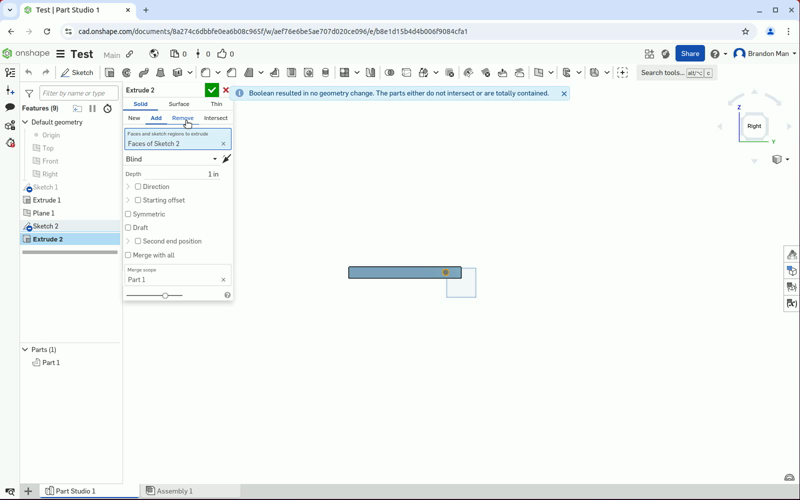
click(186, 120)
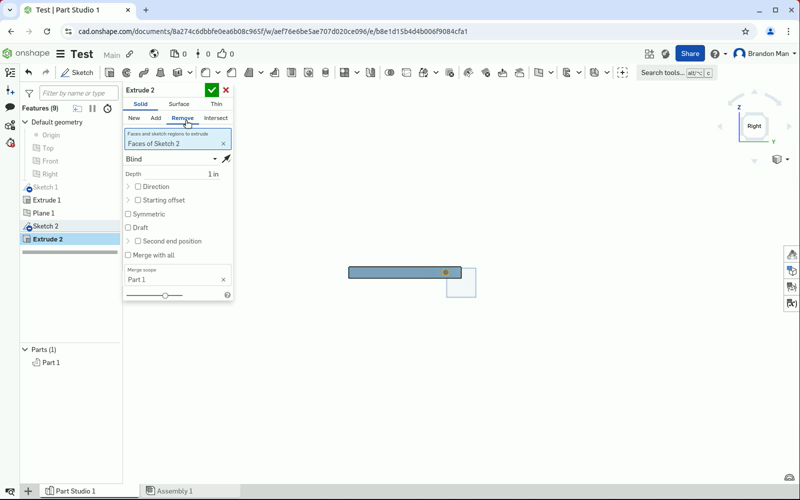
key(tab, 4)
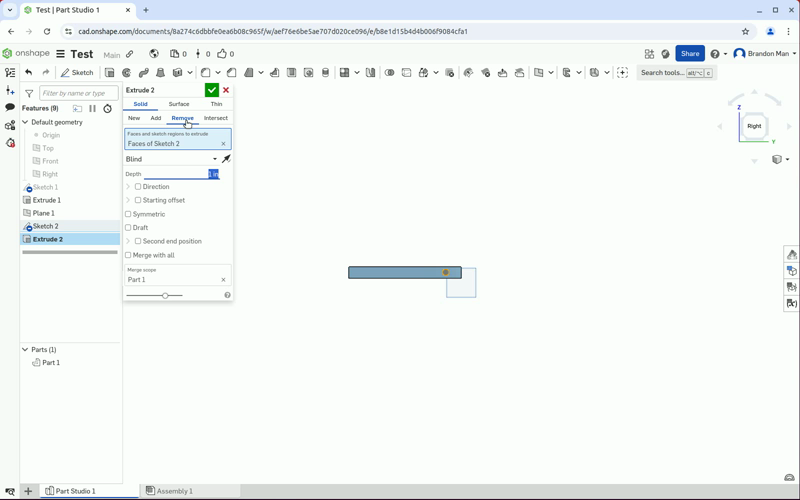
text(2.166)
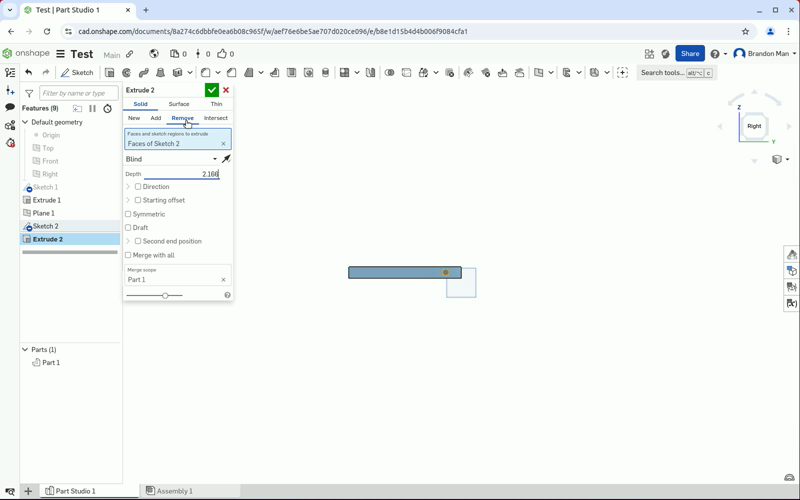
key(tab, 6)
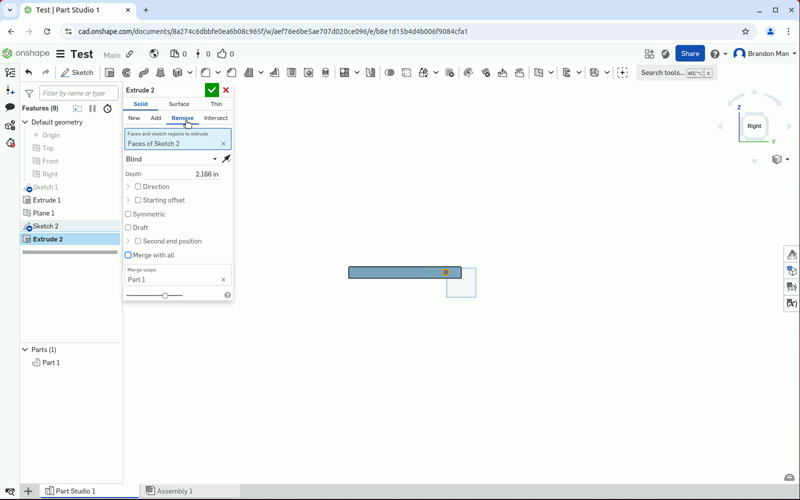
key(space)
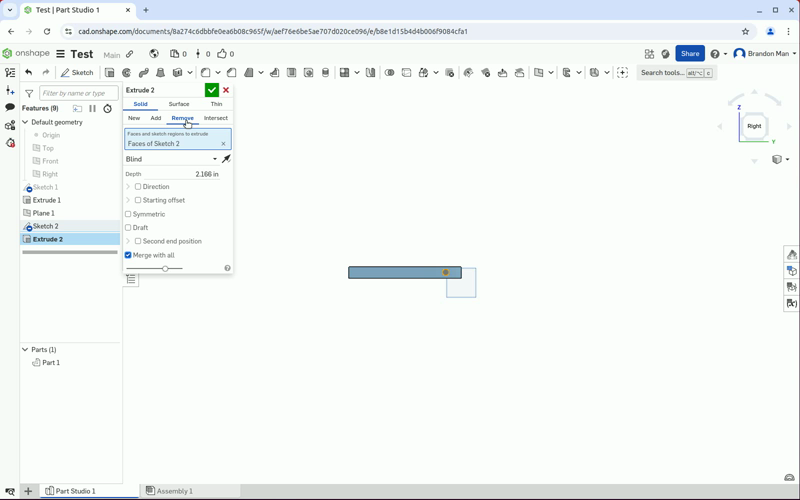
key(enter)
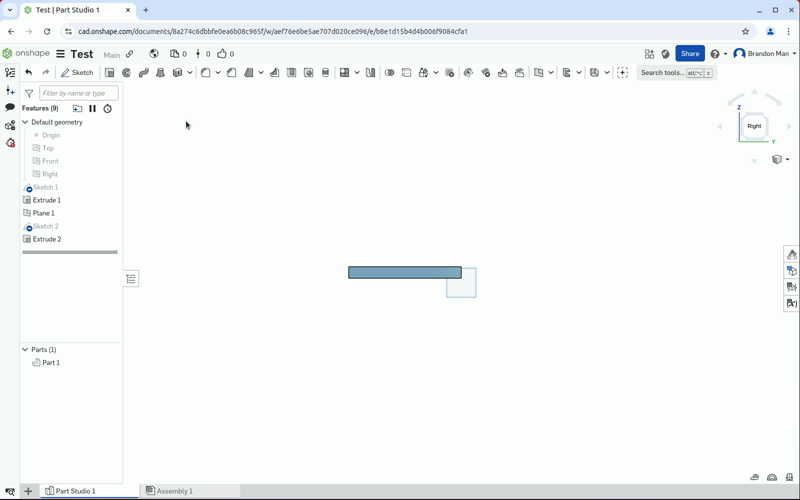
key(shift+h)
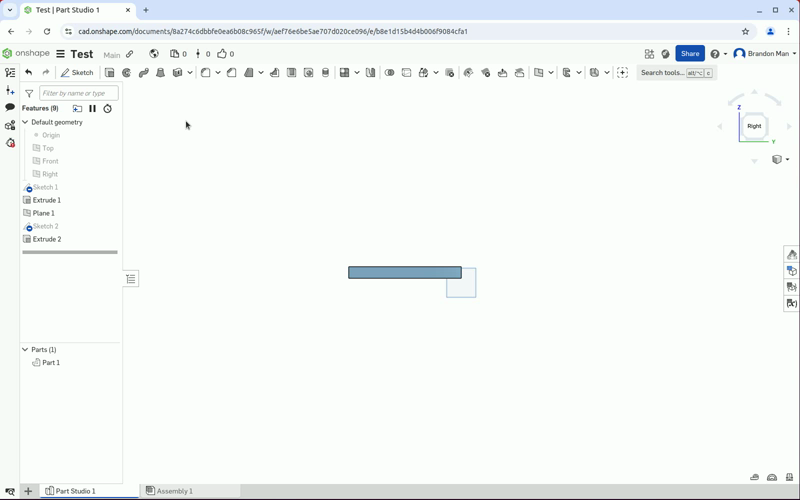
key(shift+h)
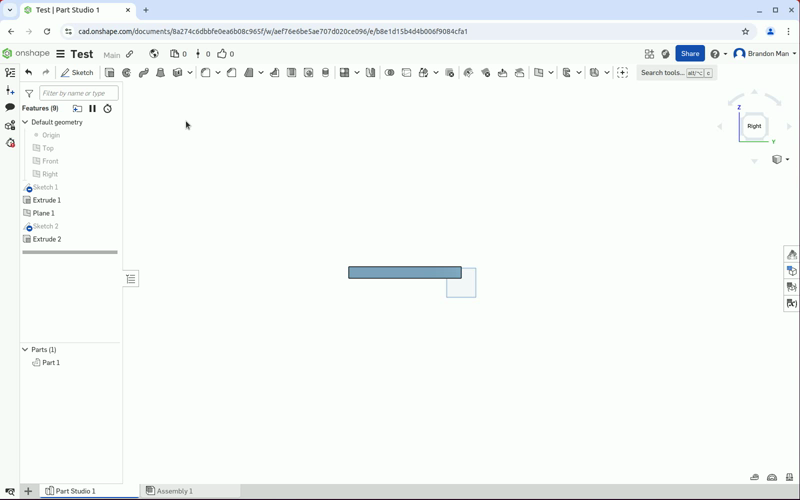
mouse_move(73, 189)
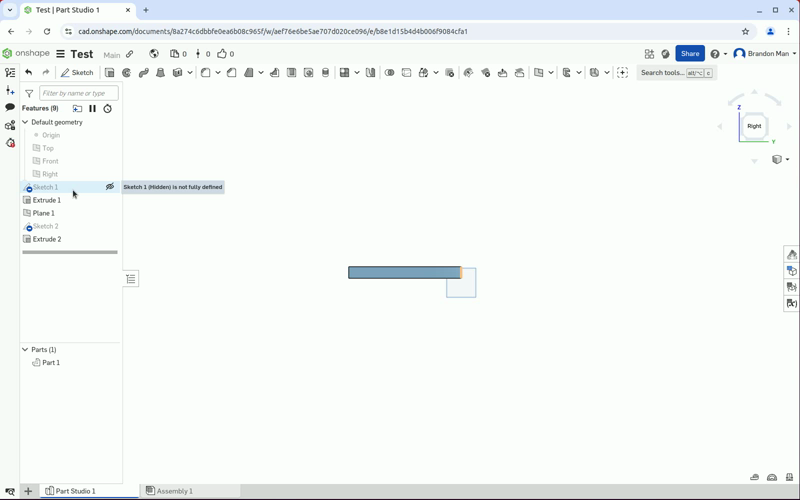
click(73, 189)
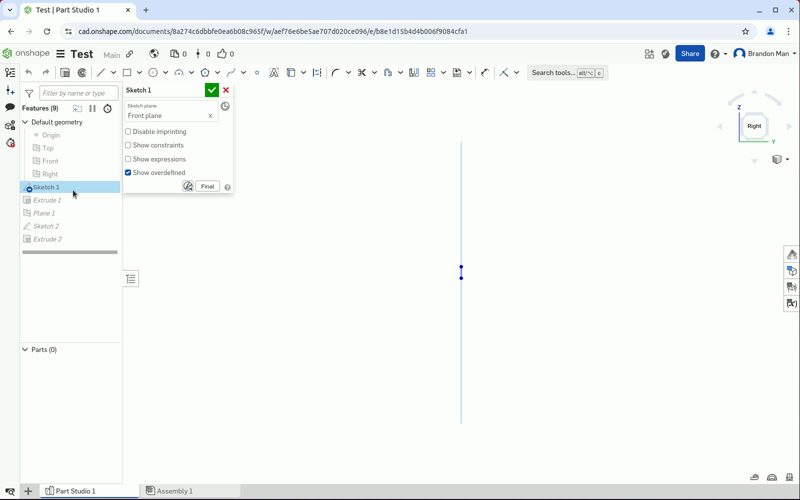
mouse_move(229, 92)
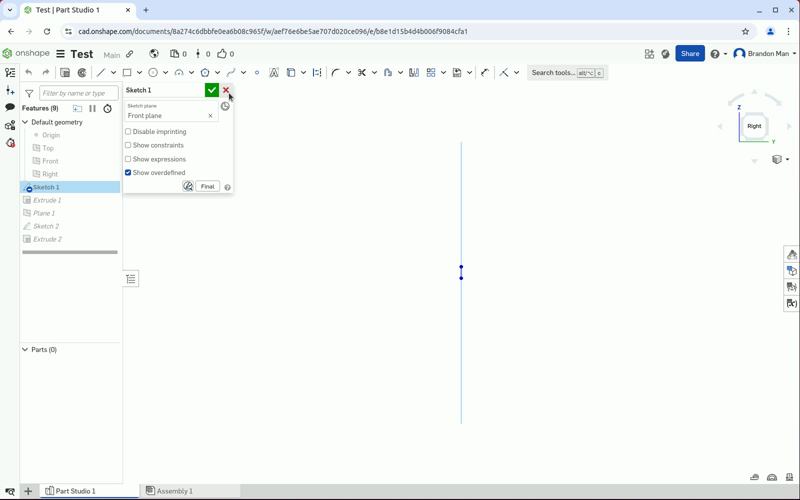
click(229, 92)
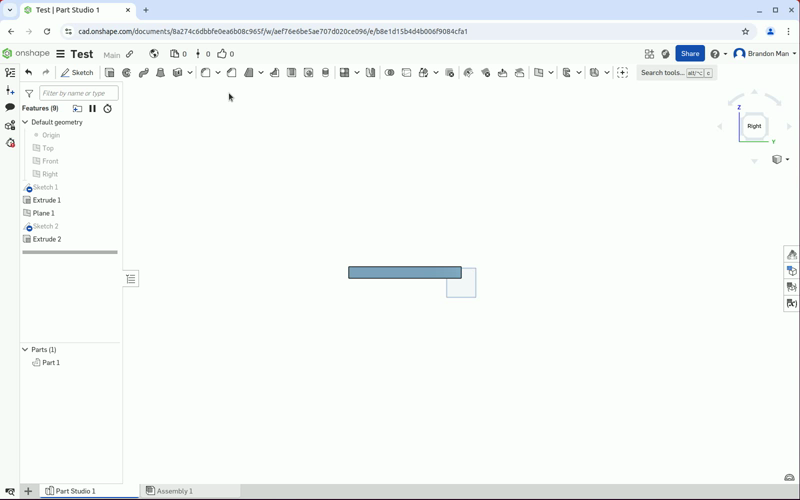
mouse_move(73, 352)
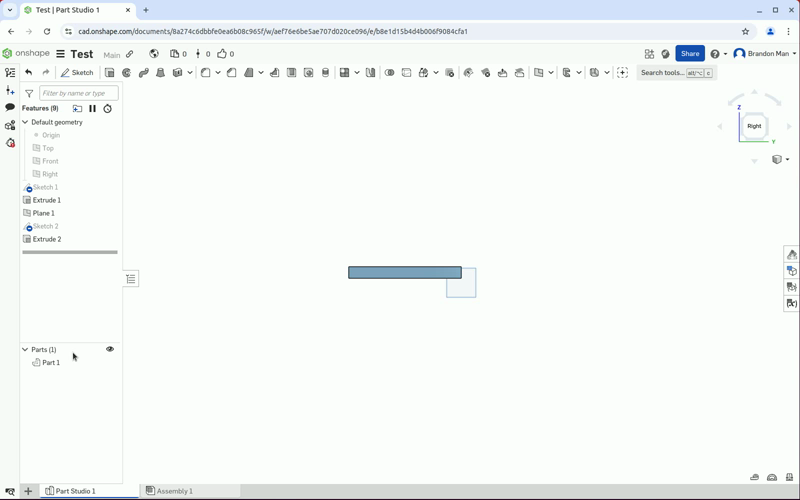
key(y)
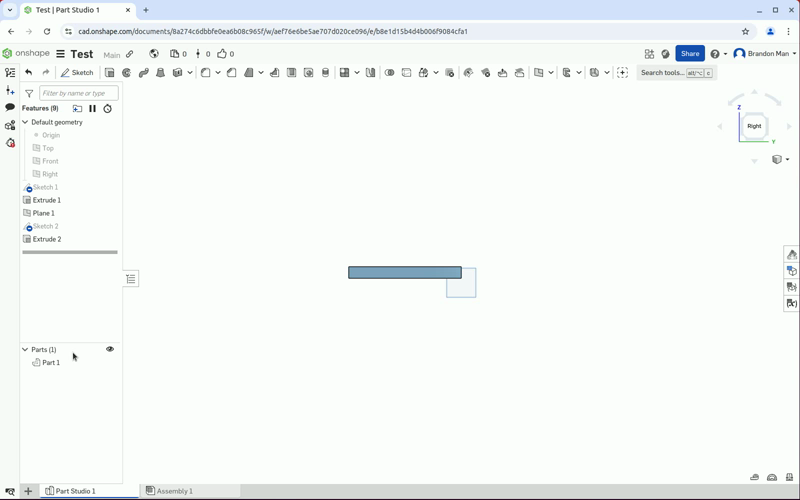
key(shift+p)
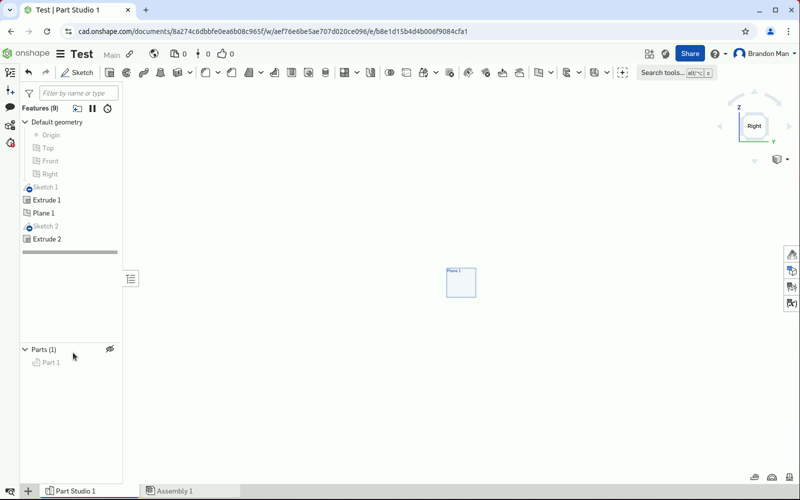
key(space)
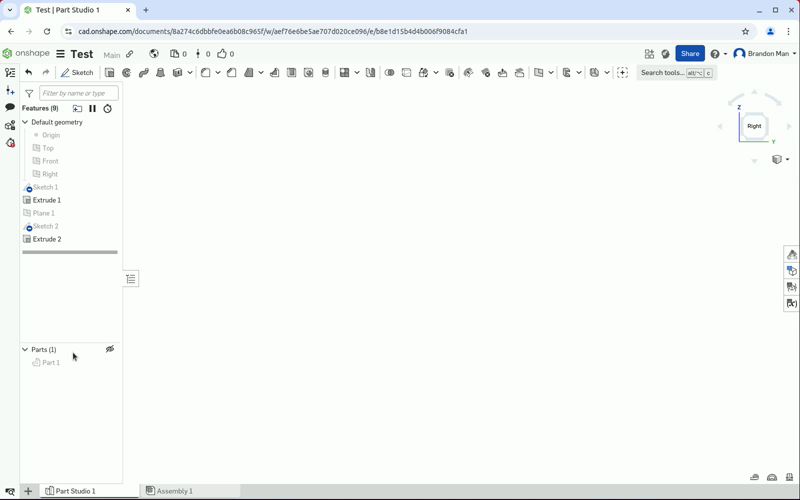
key_down(shift)
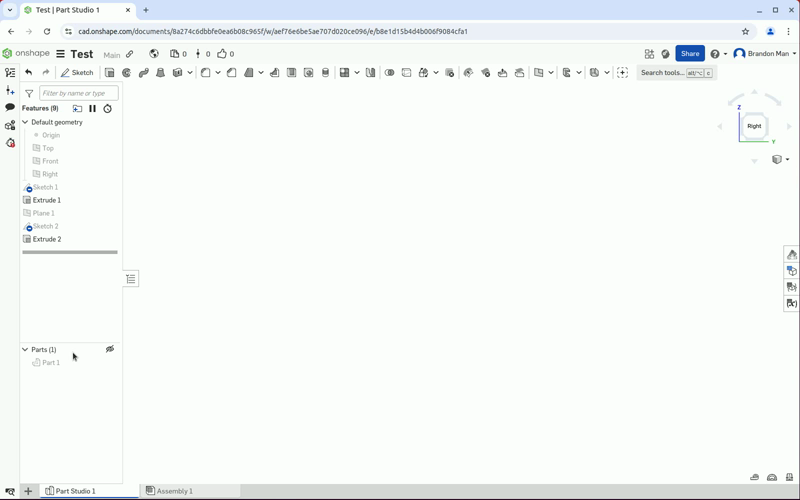
key(right)
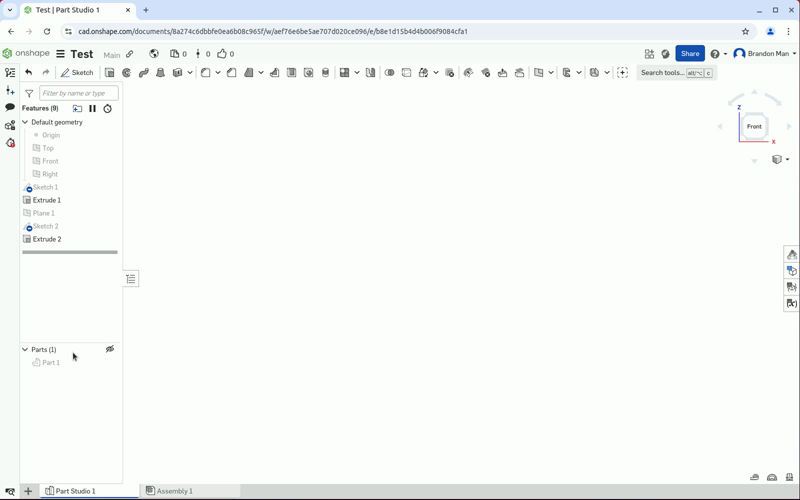
key_up(shift)
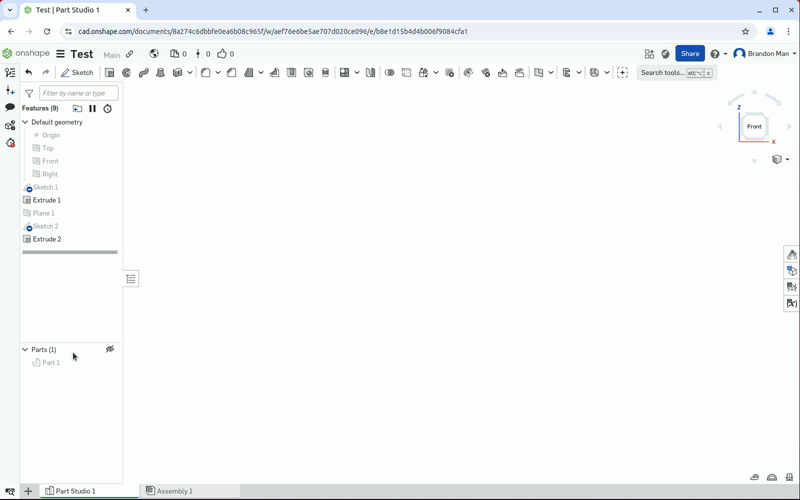
key(space)
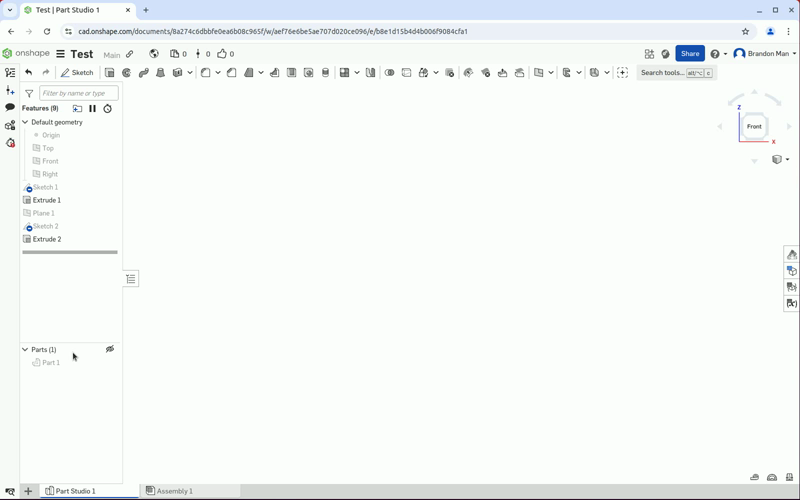
key_down(shift)
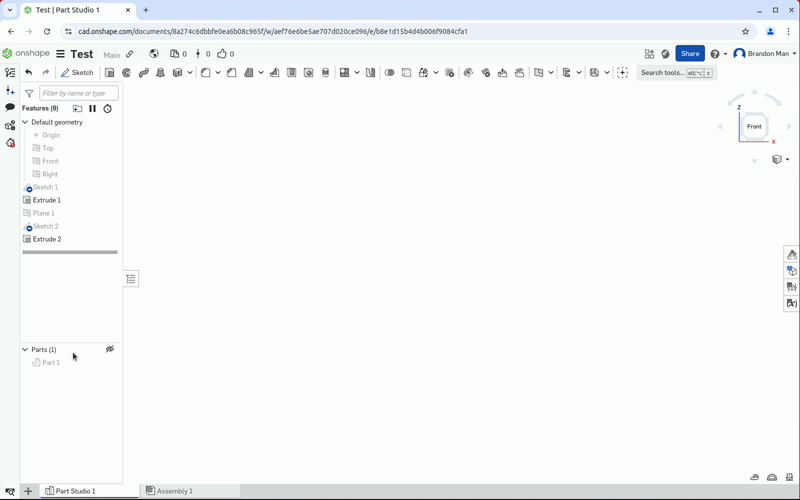
key(down)
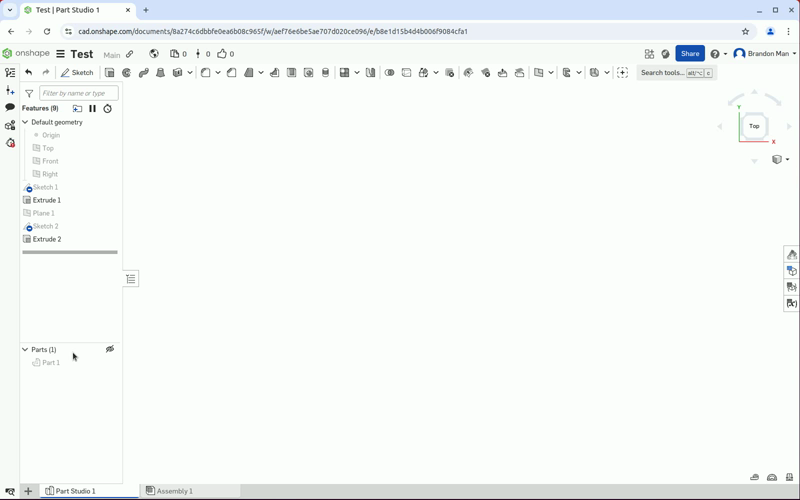
key_up(shift)
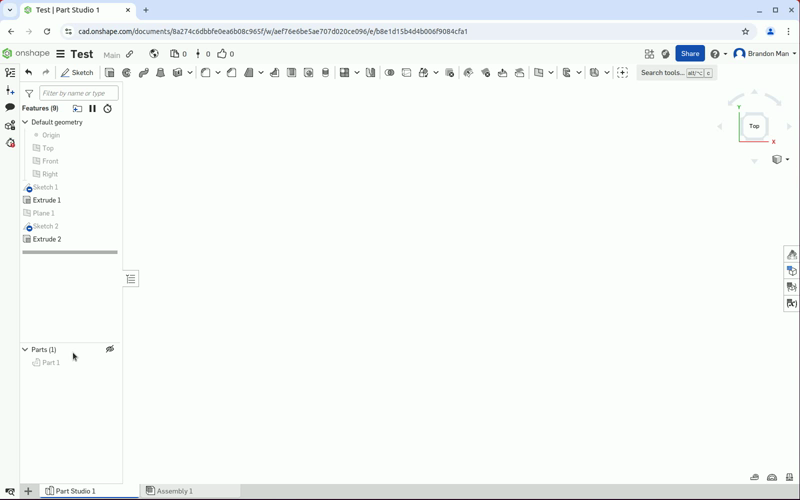
mouse_move(73, 352)
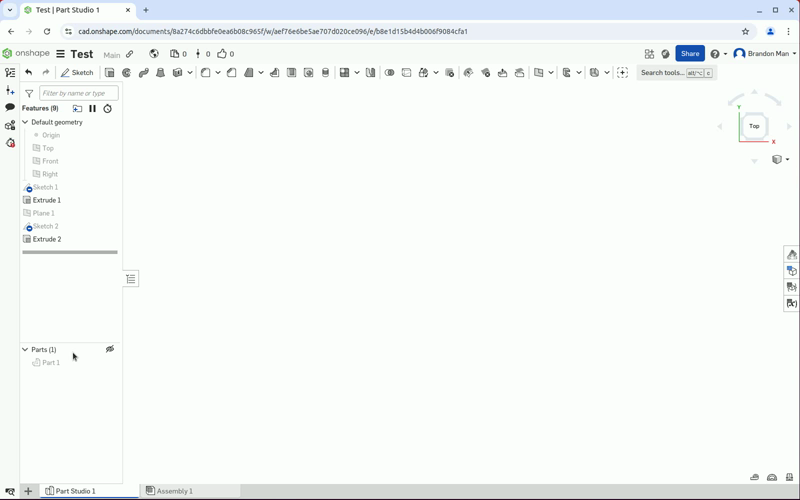
key(shift+y)
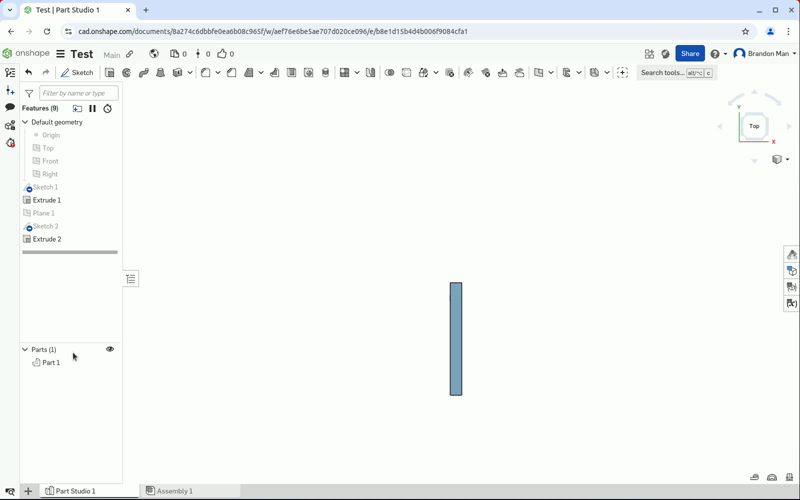
mouse_move(541, 75)
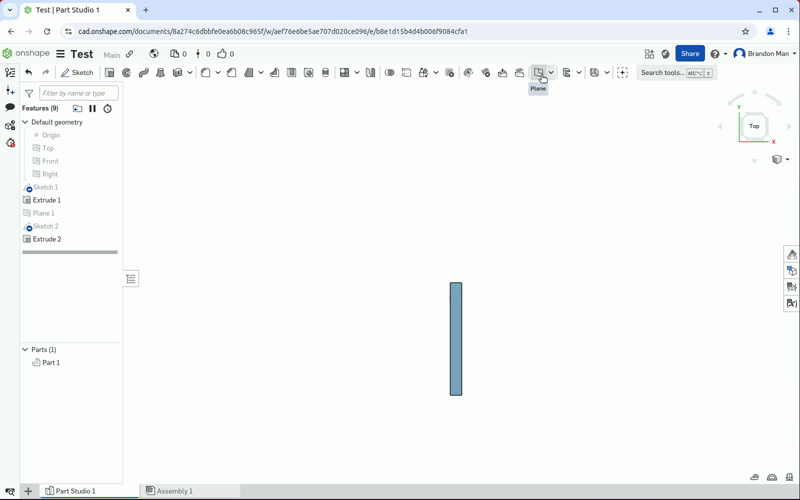
click(541, 75)
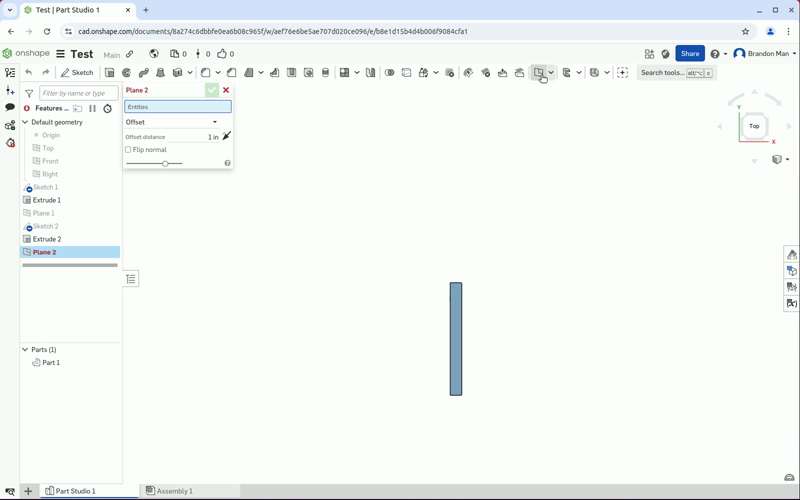
mouse_move(73, 150)
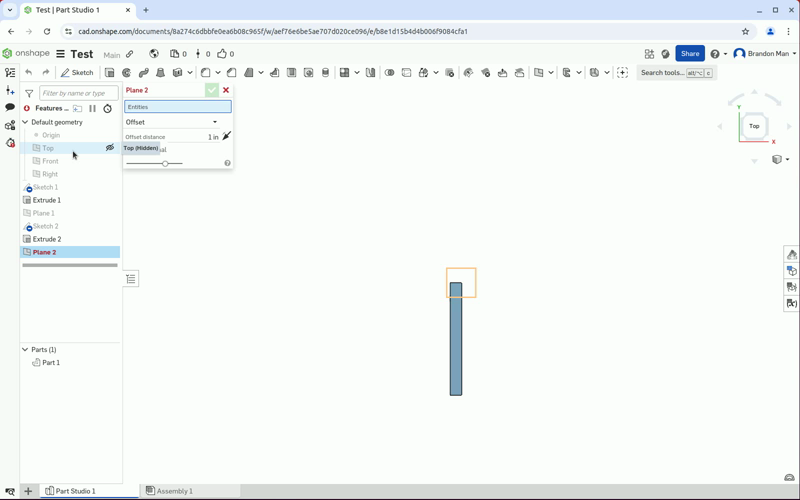
click(73, 150)
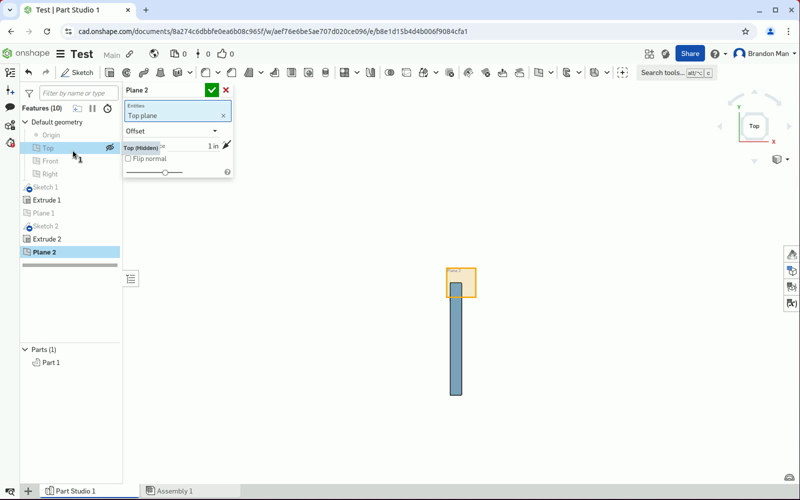
key(tab, 2)
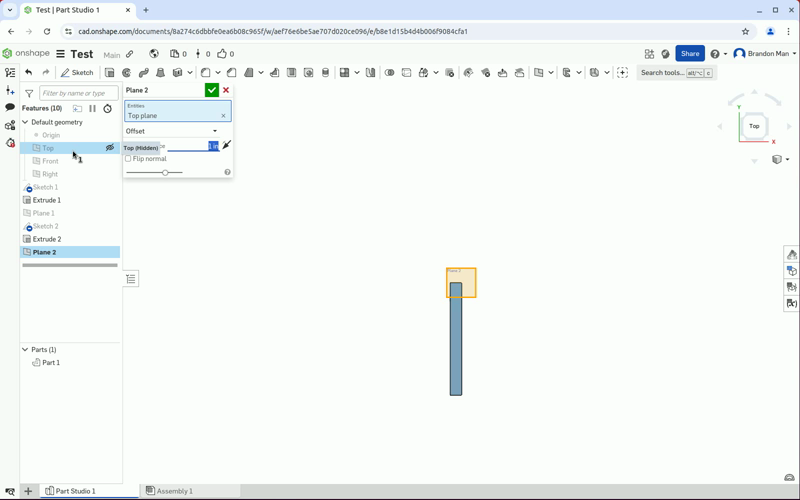
text(3.143)
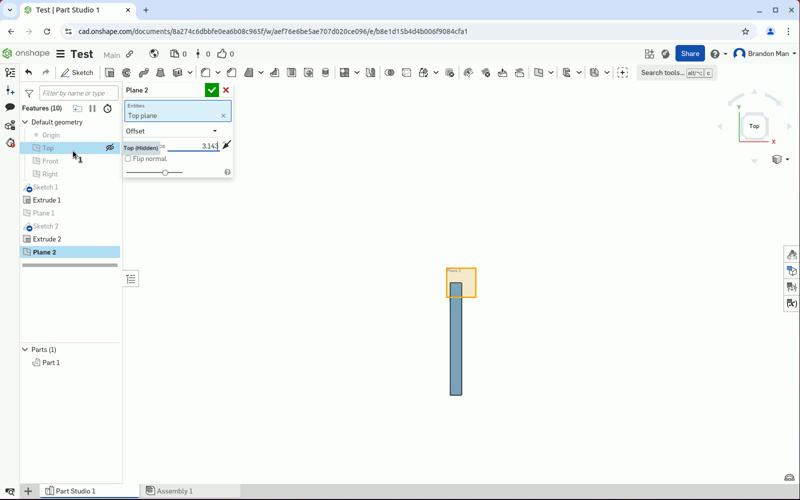
key(enter, 2)
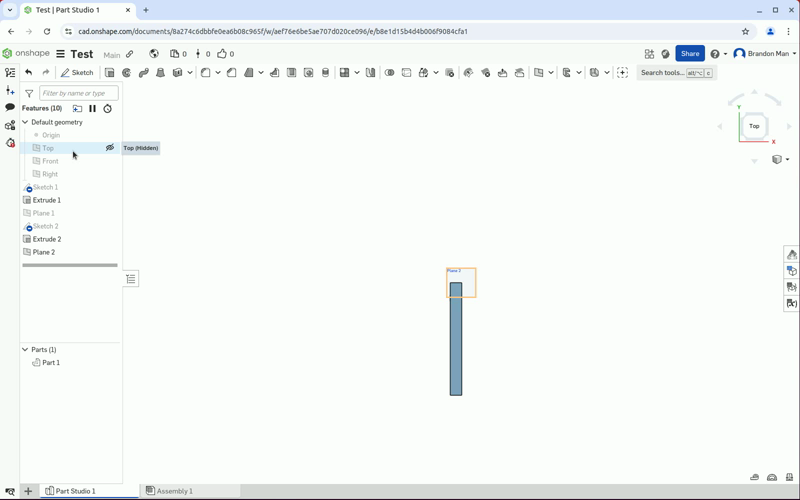
key(shift+s)
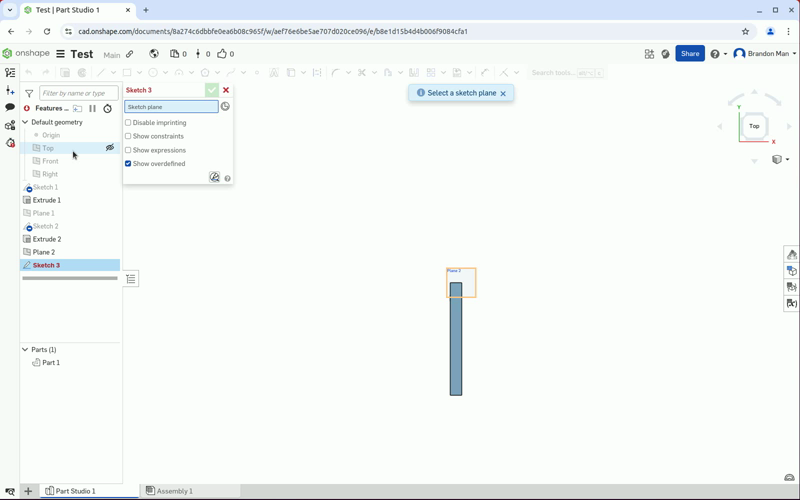
mouse_move(73, 254)
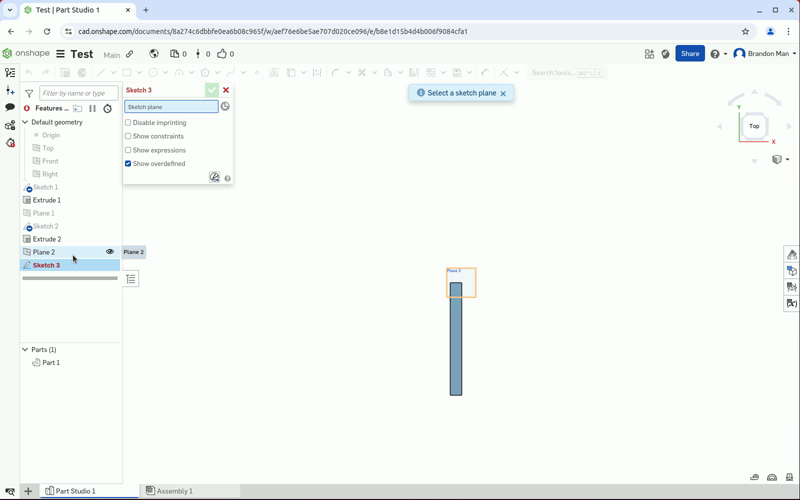
click(73, 254)
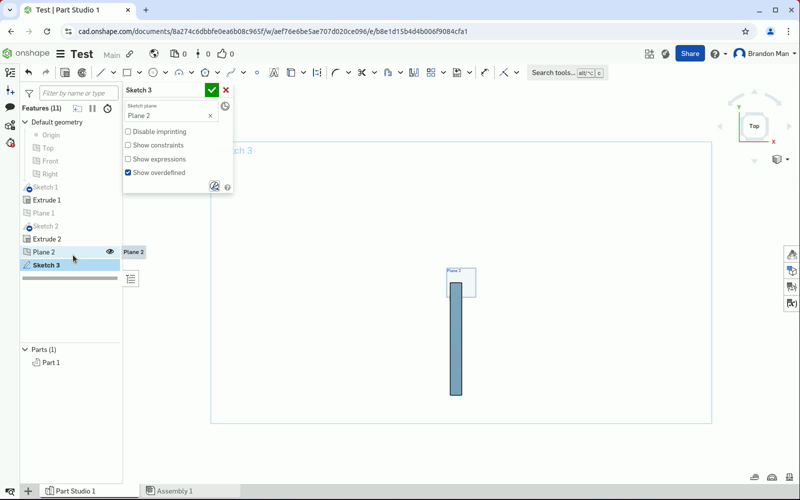
mouse_move(73, 352)
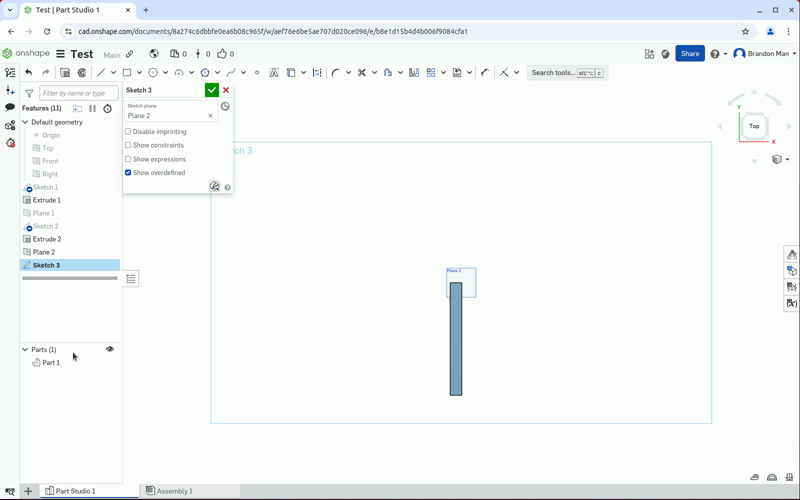
key(y)
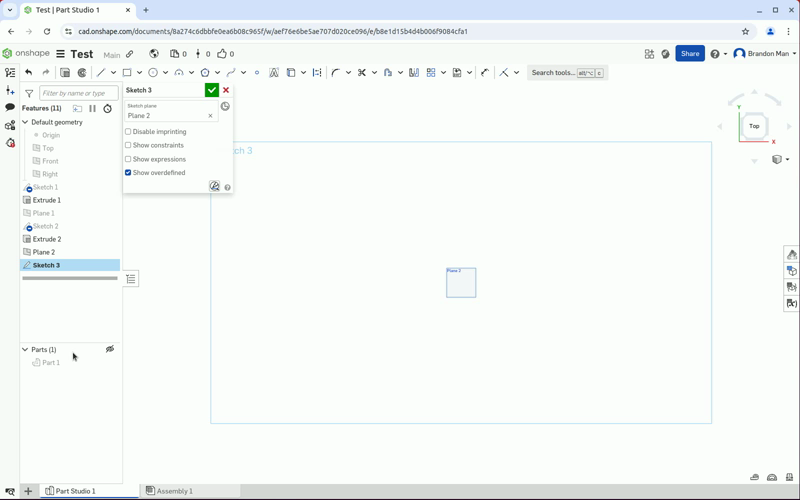
key(c)
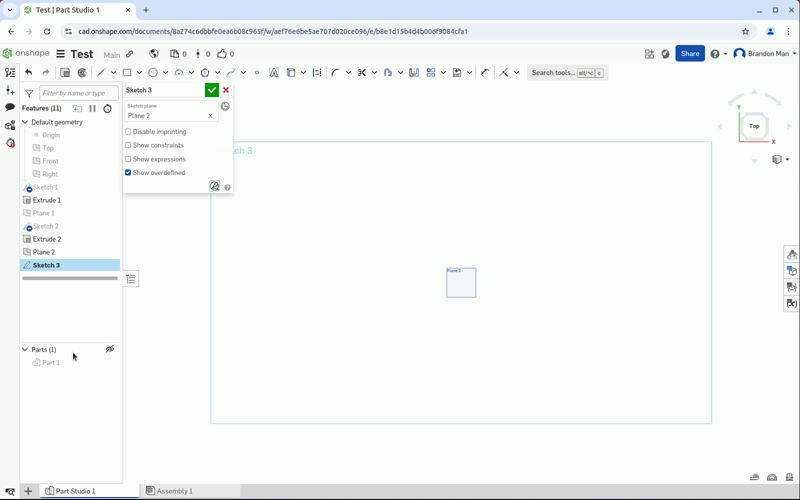
key_down(shift)
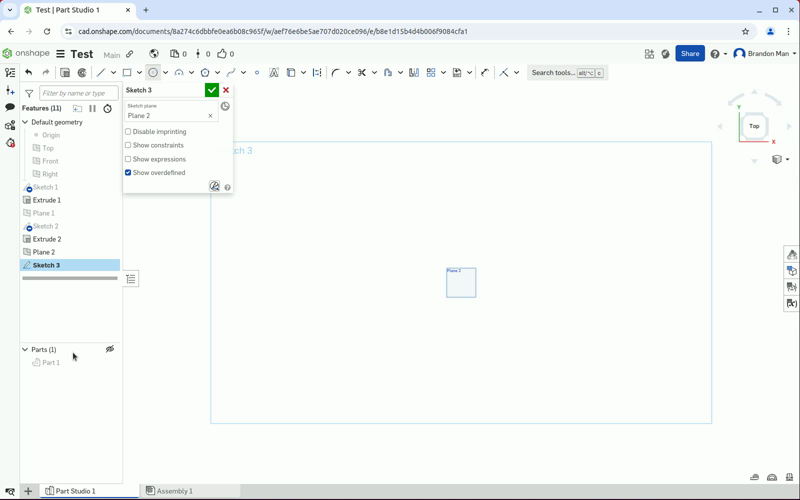
mouse_move(456, 379)
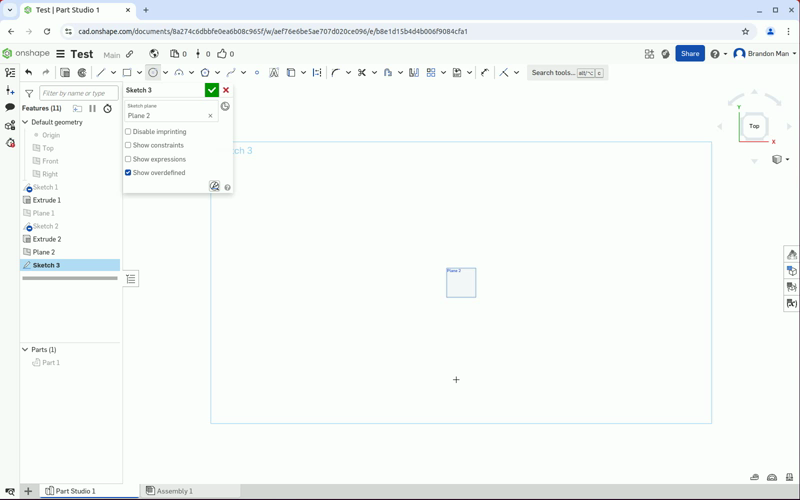
click(456, 379)
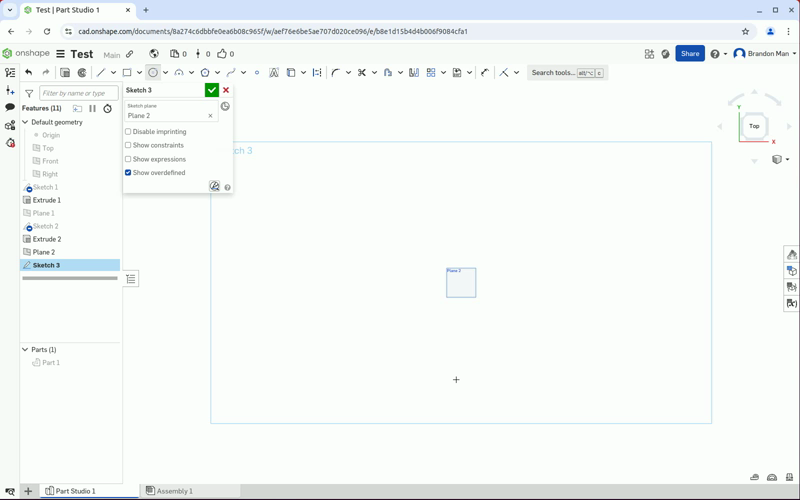
key_up(shift)
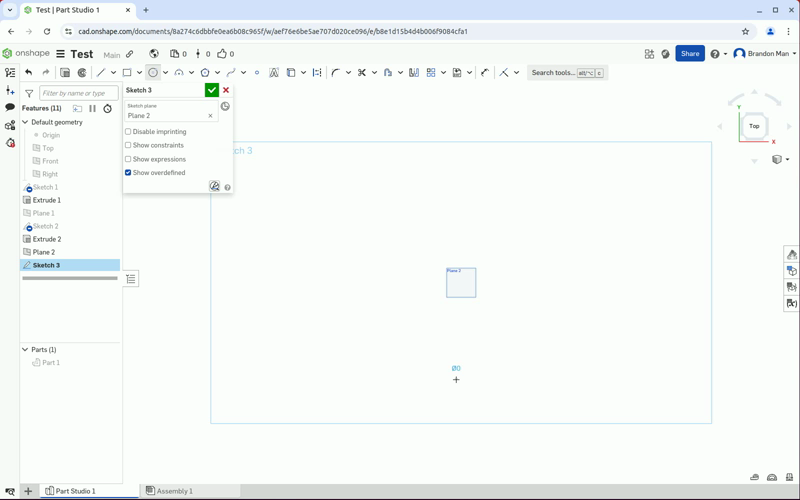
mouse_move(457, 379)
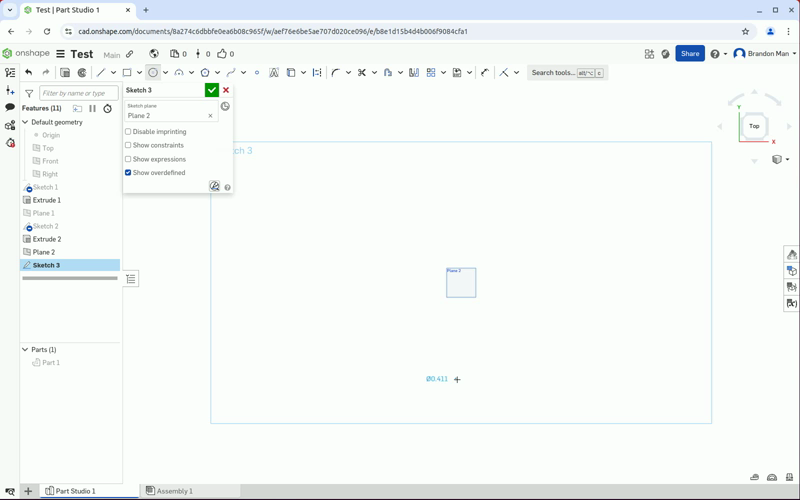
scroll(6)
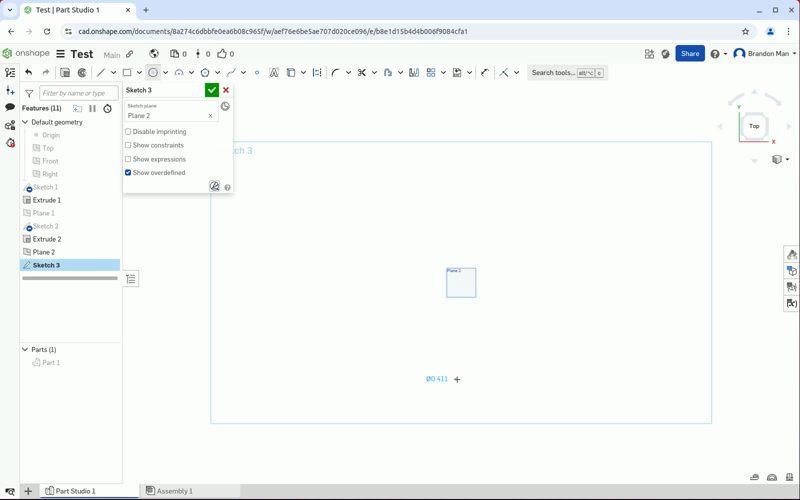
scroll(6)
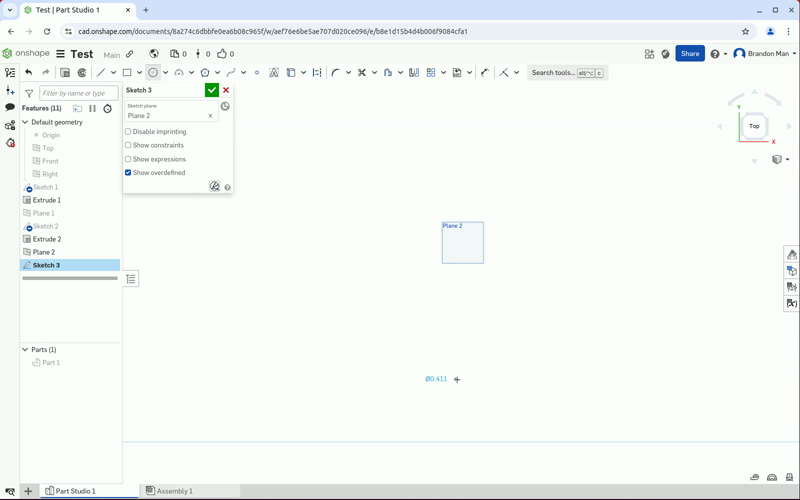
scroll(6)
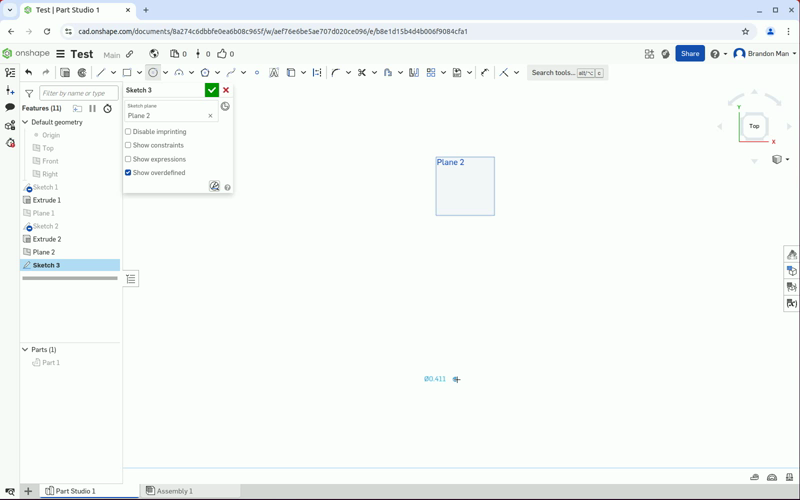
scroll(6)
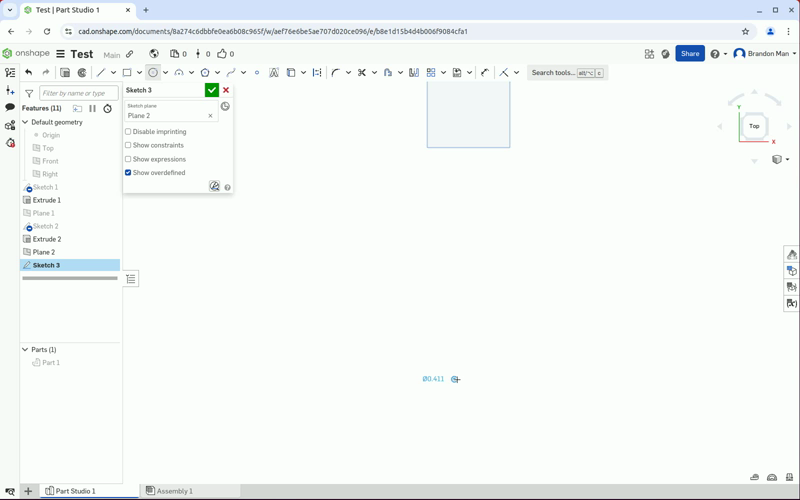
scroll(6)
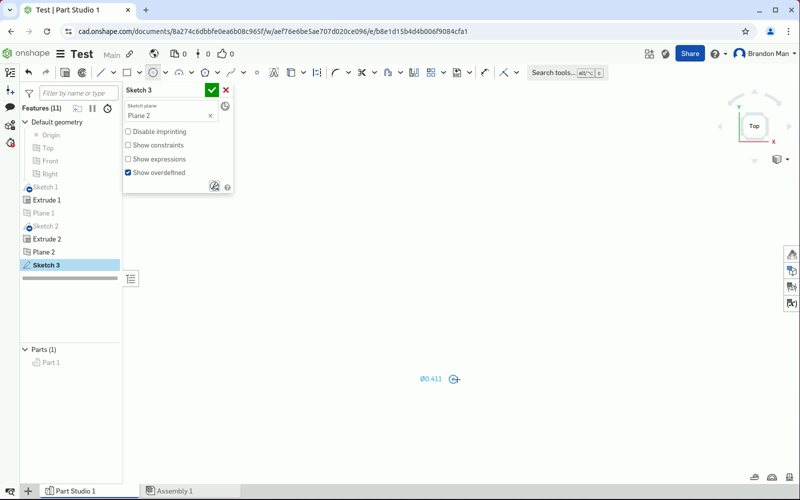
scroll(6)
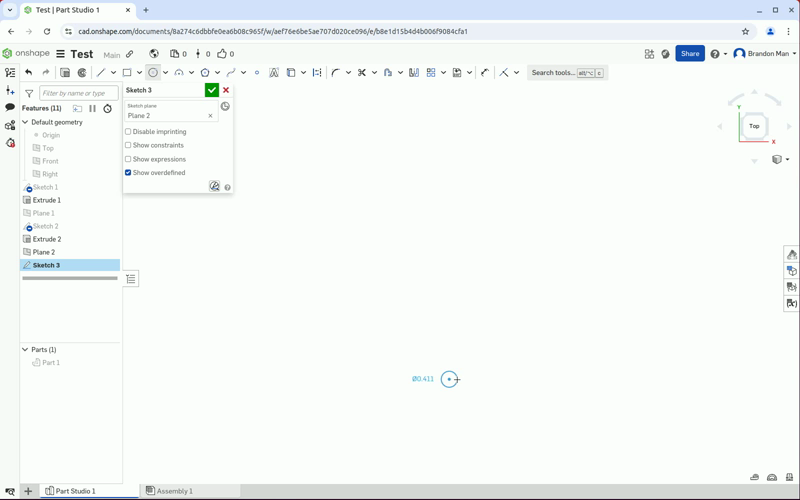
scroll(6)
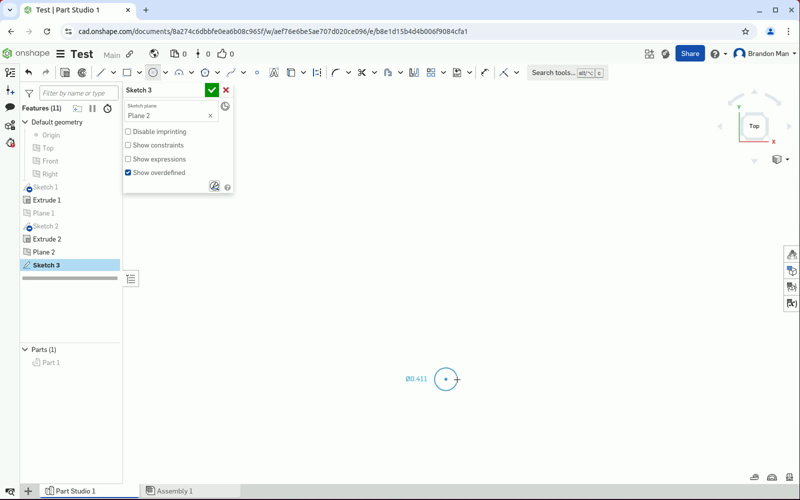
click(457, 379)
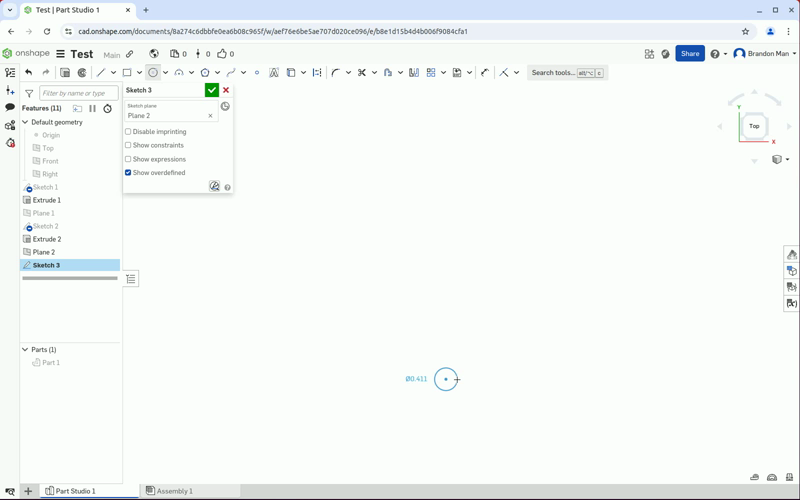
scroll(-6)
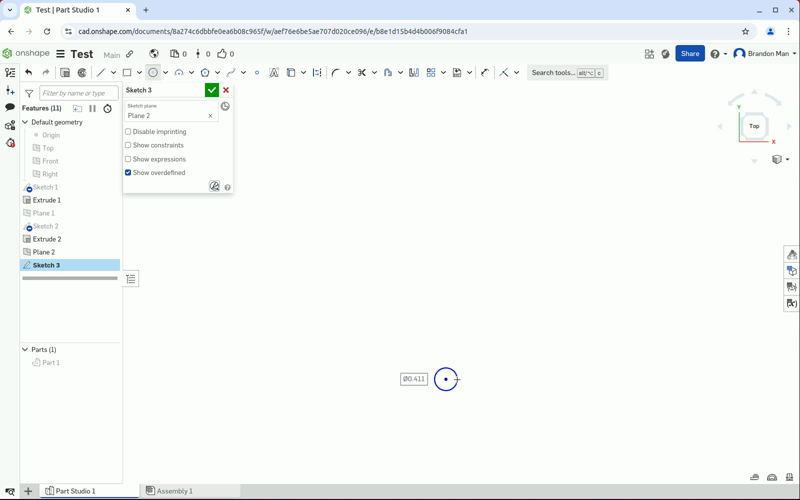
scroll(-6)
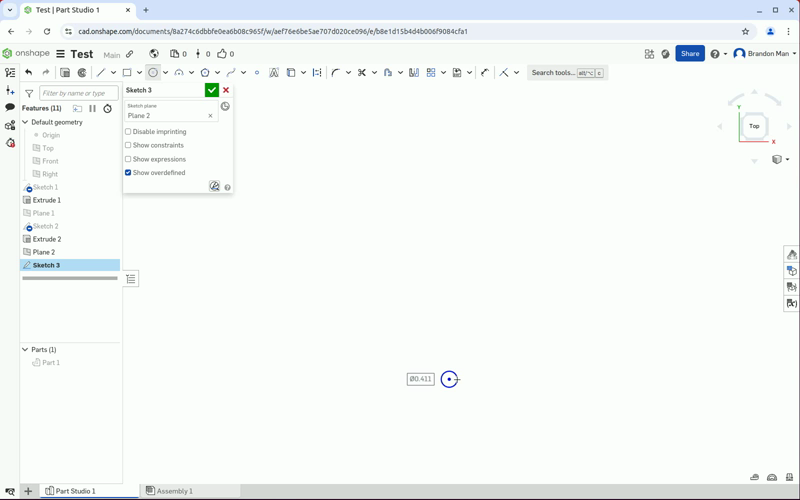
scroll(-6)
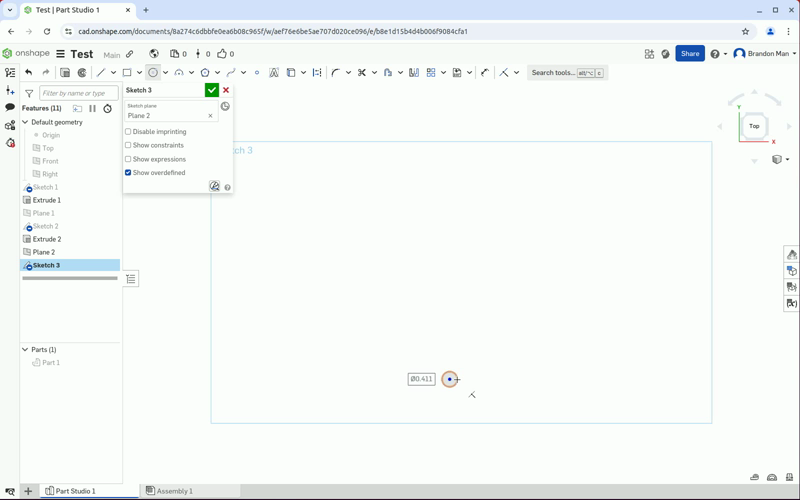
scroll(-6)
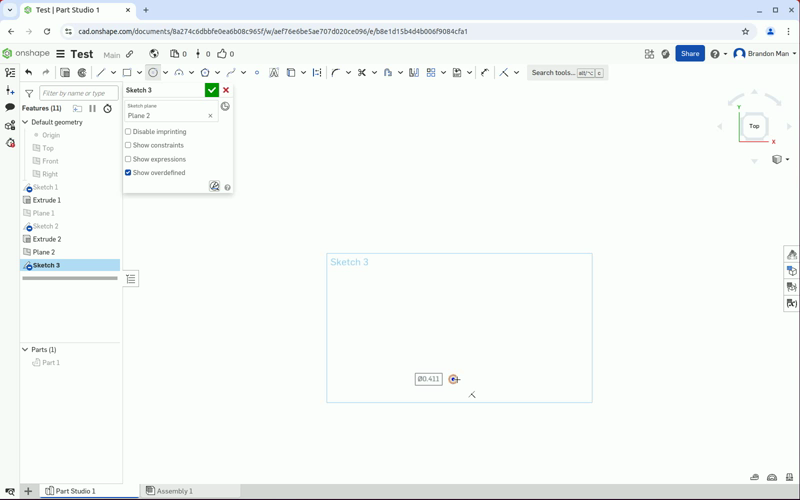
scroll(-6)
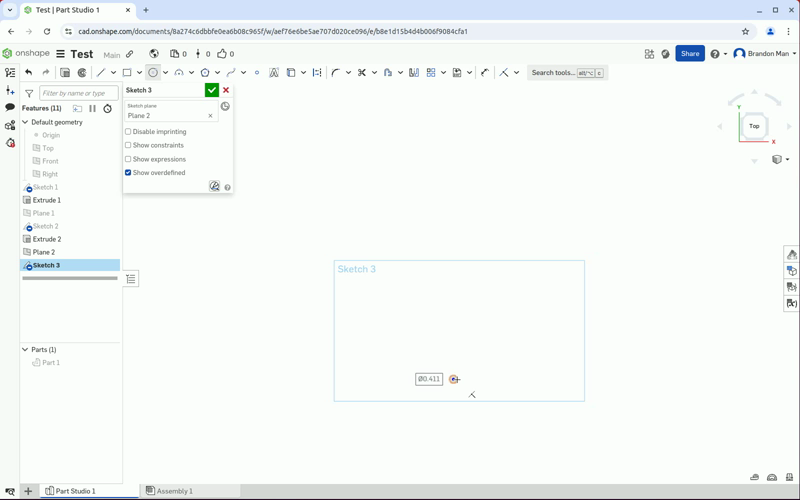
scroll(-6)
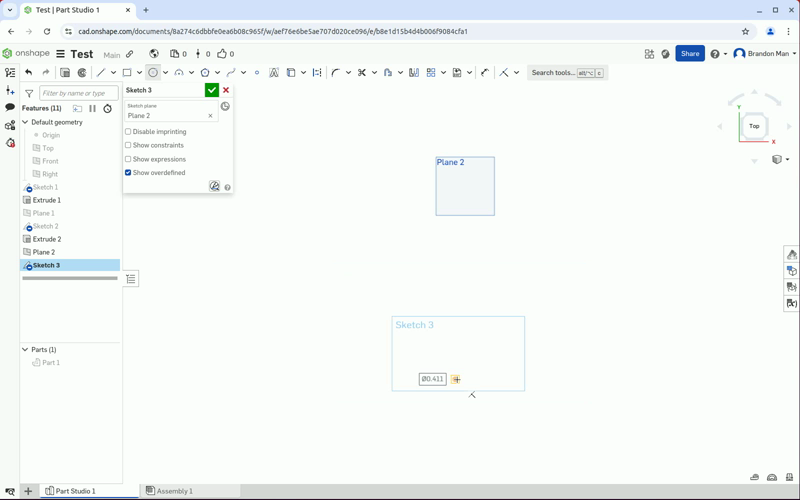
scroll(-6)
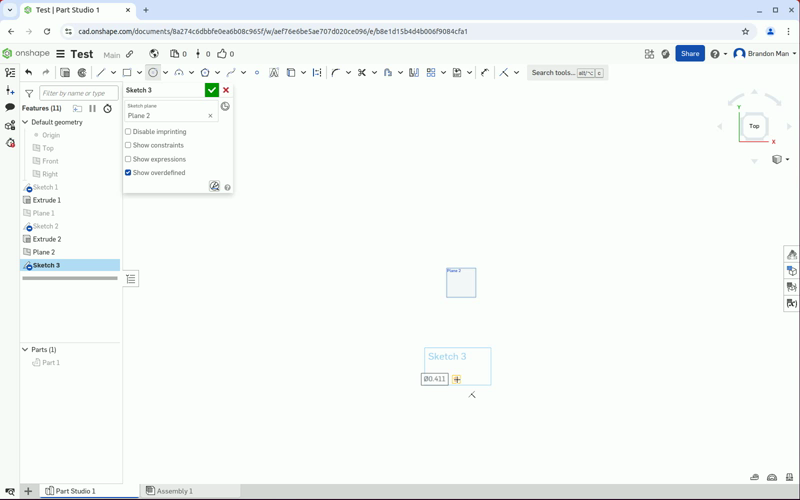
key(esc)
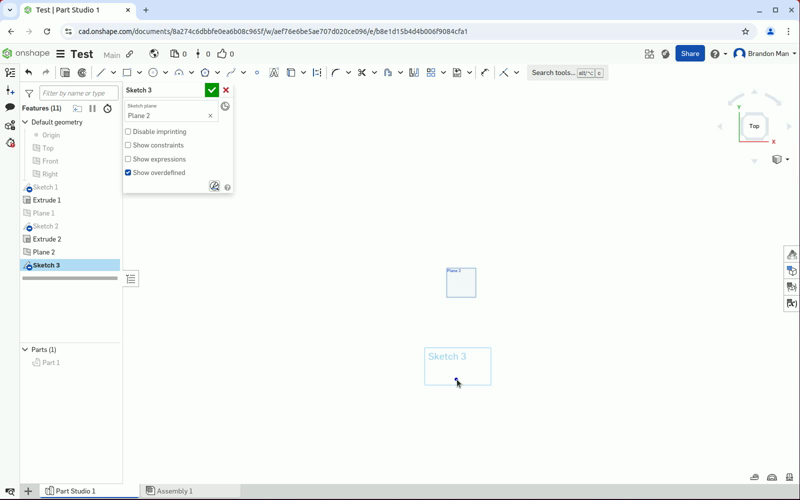
mouse_move(456, 378)
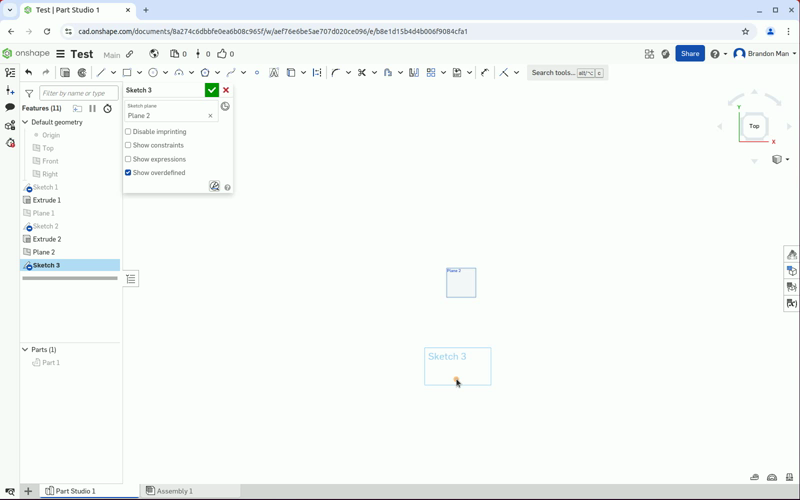
scroll(6)
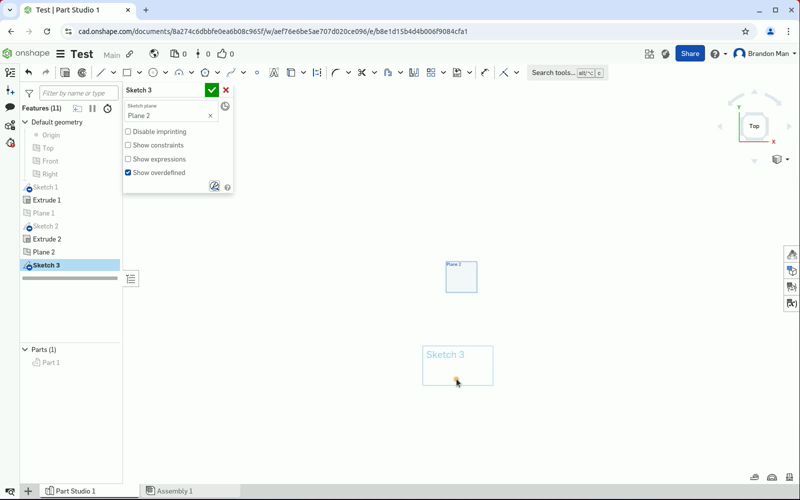
scroll(6)
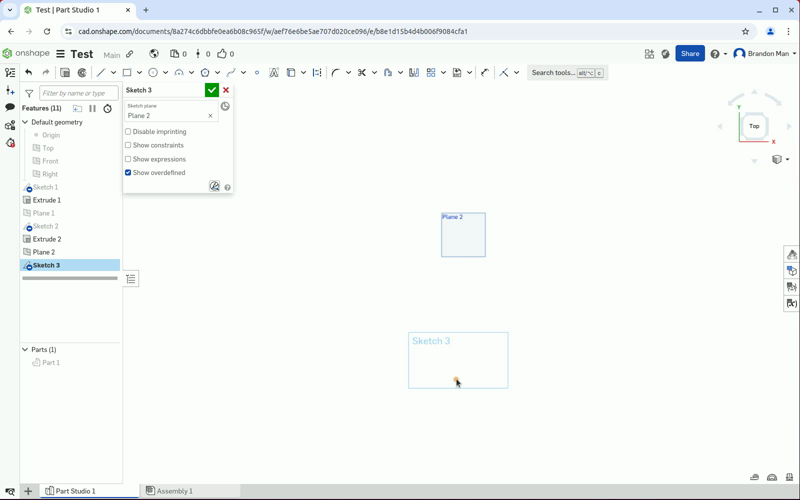
scroll(6)
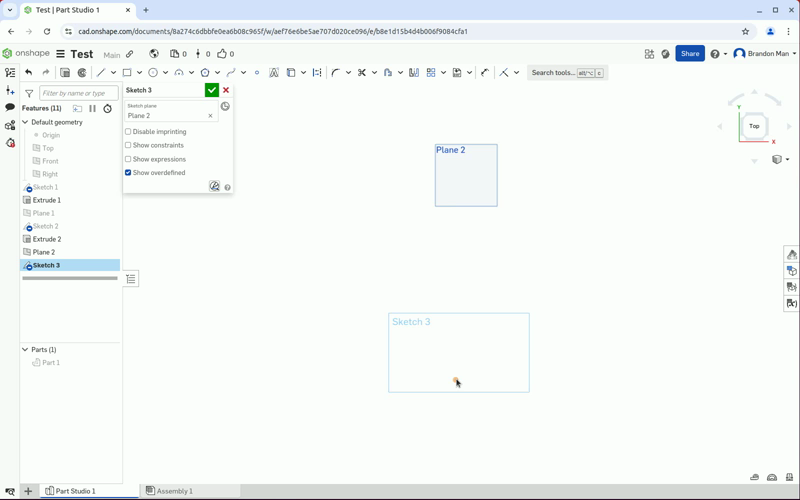
scroll(6)
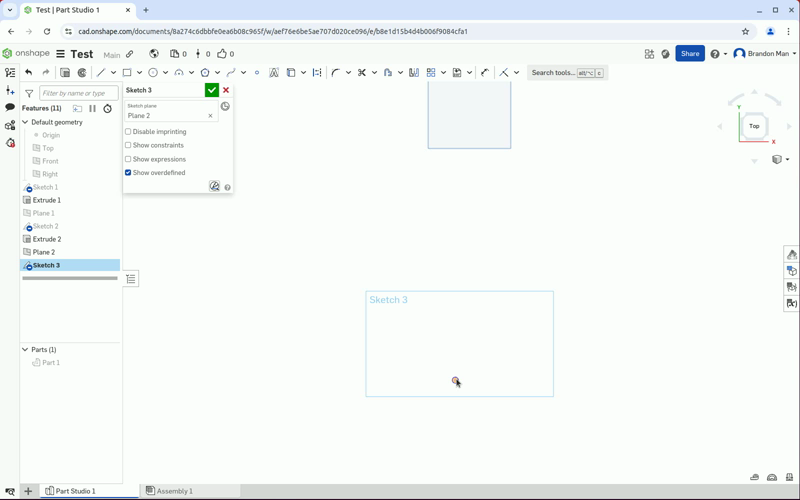
scroll(6)
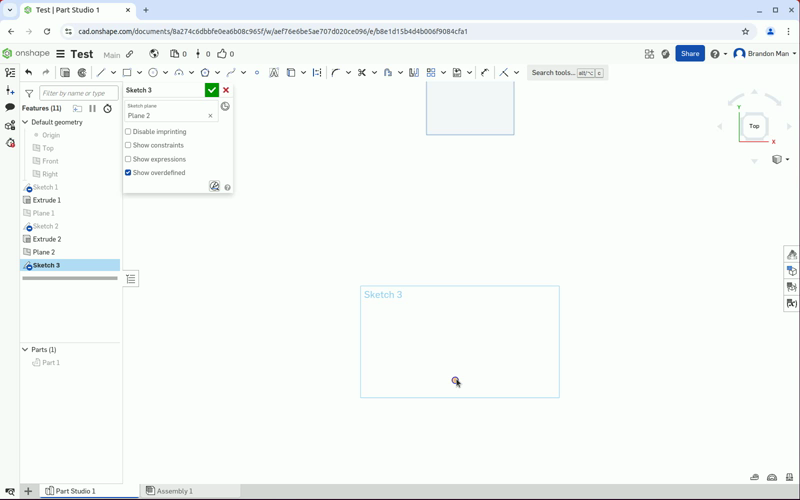
scroll(6)
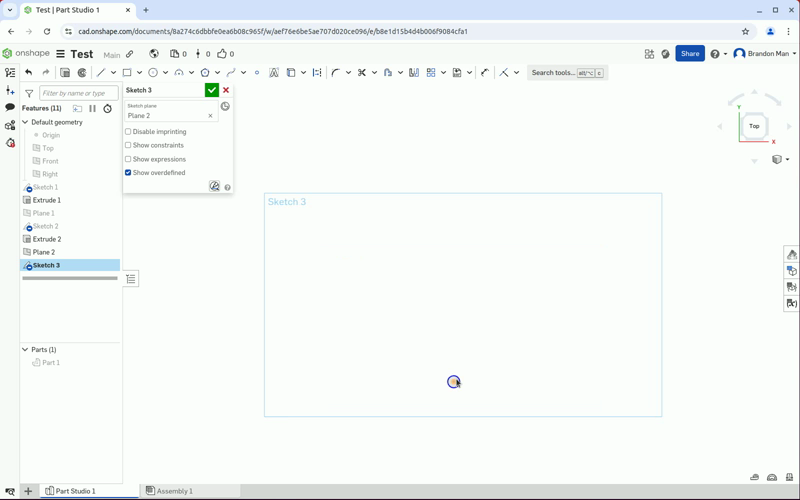
scroll(6)
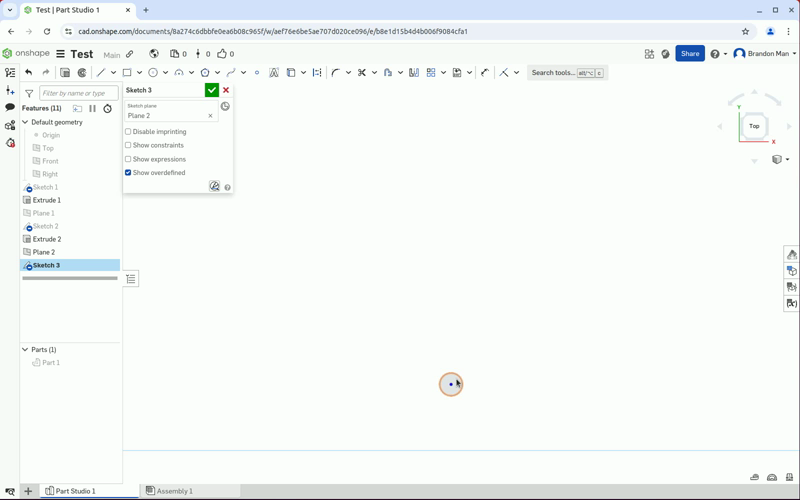
click(456, 378)
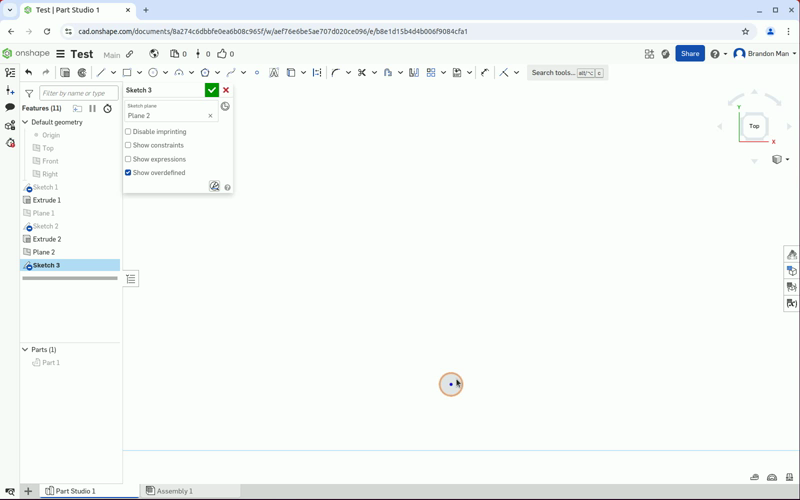
scroll(-6)
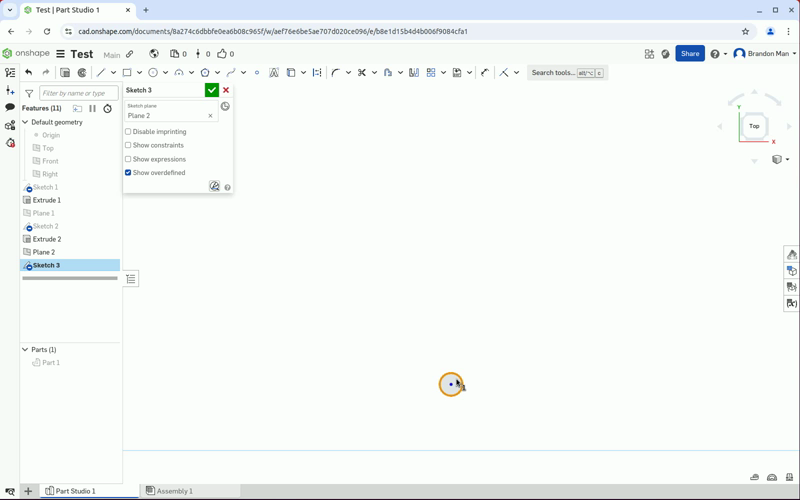
scroll(-6)
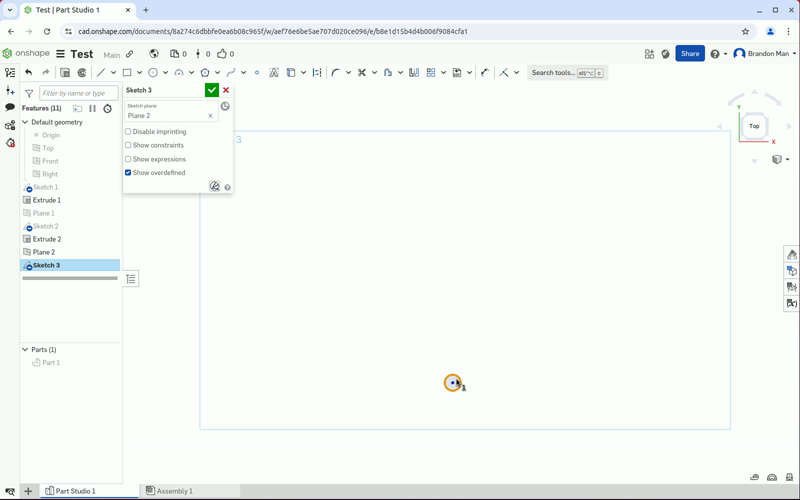
scroll(-6)
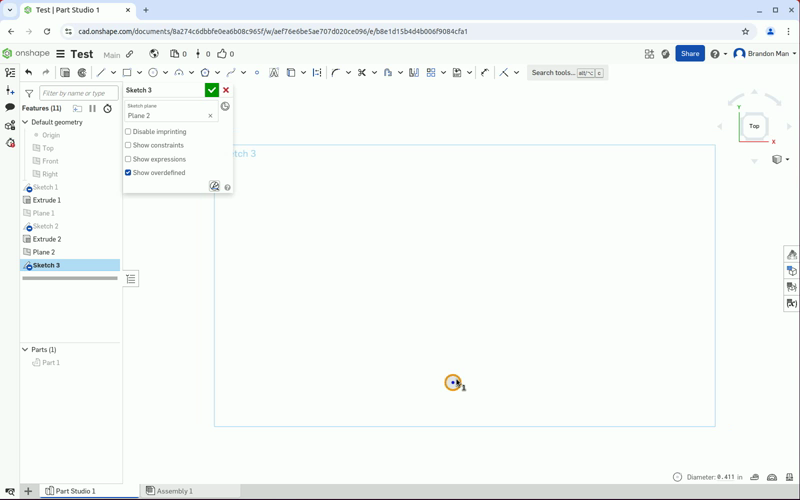
scroll(-6)
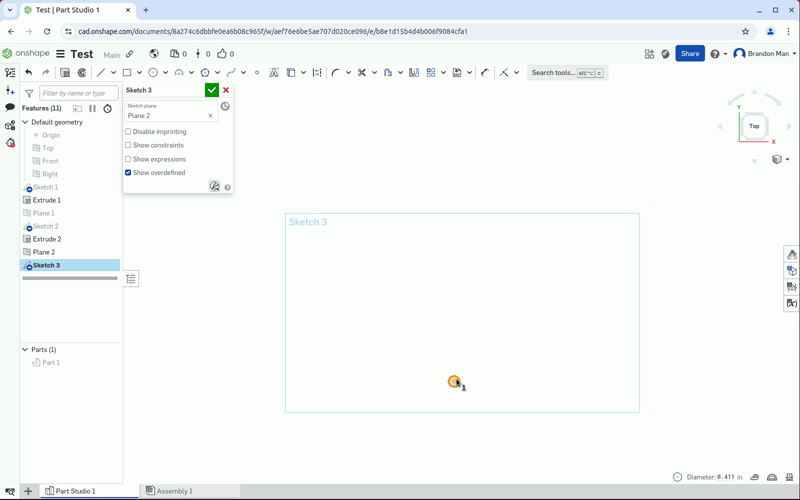
scroll(-6)
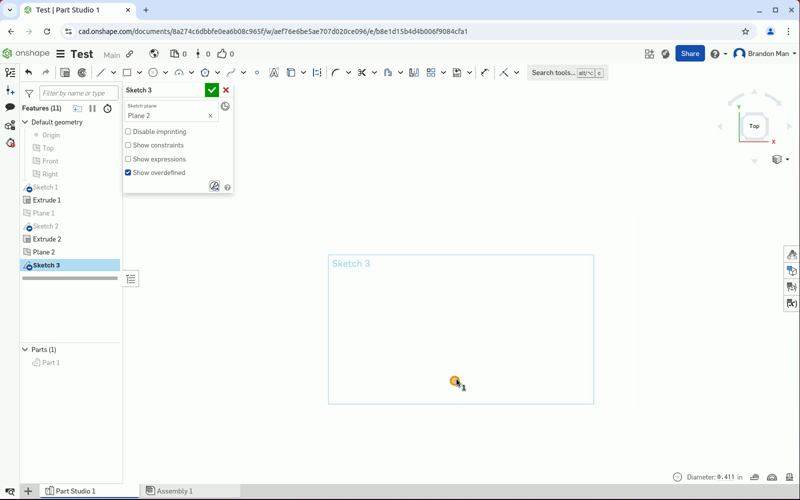
scroll(-6)
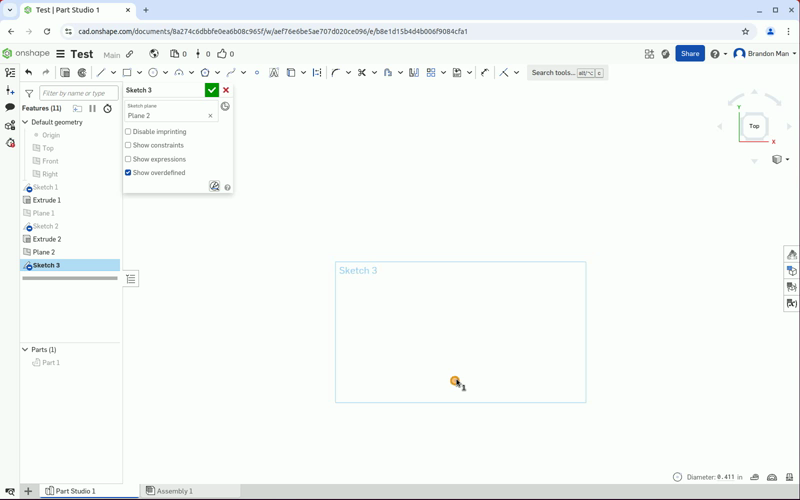
scroll(-6)
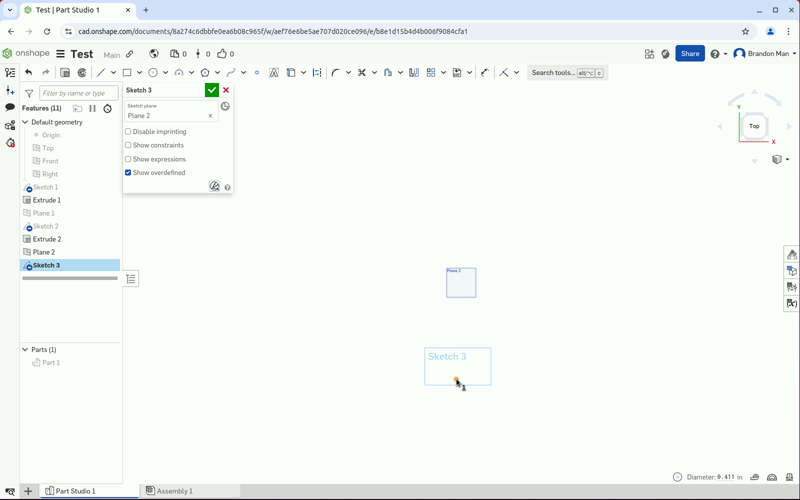
mouse_move(73, 352)
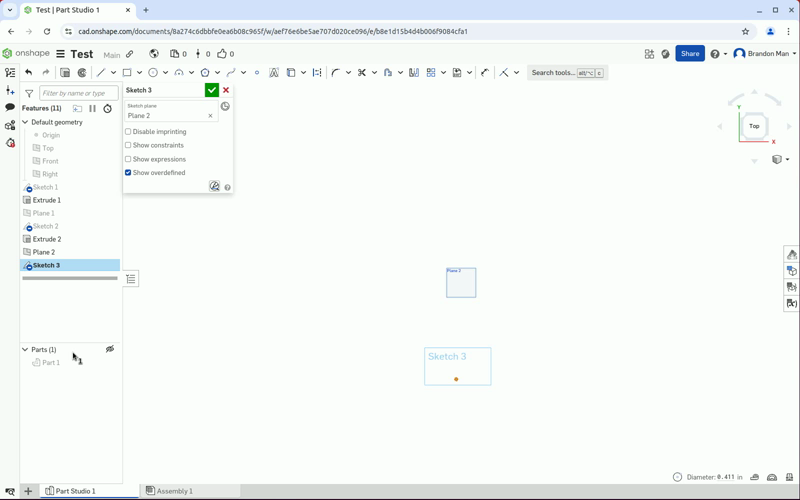
key(shift+y)
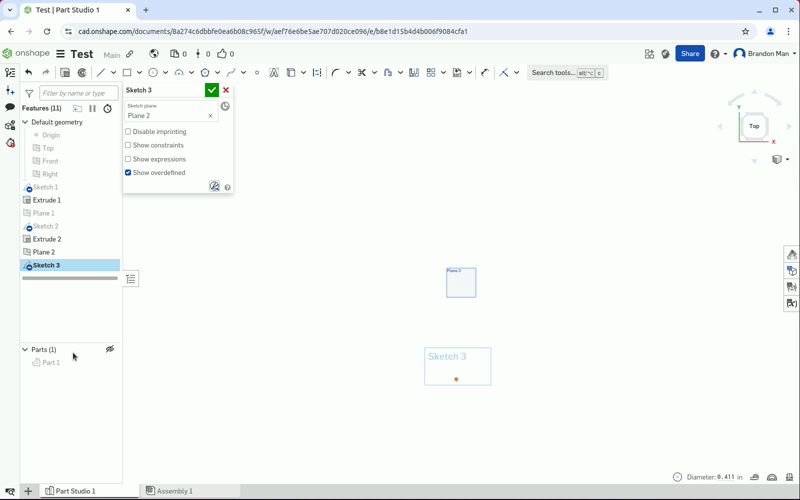
key(shift+e)
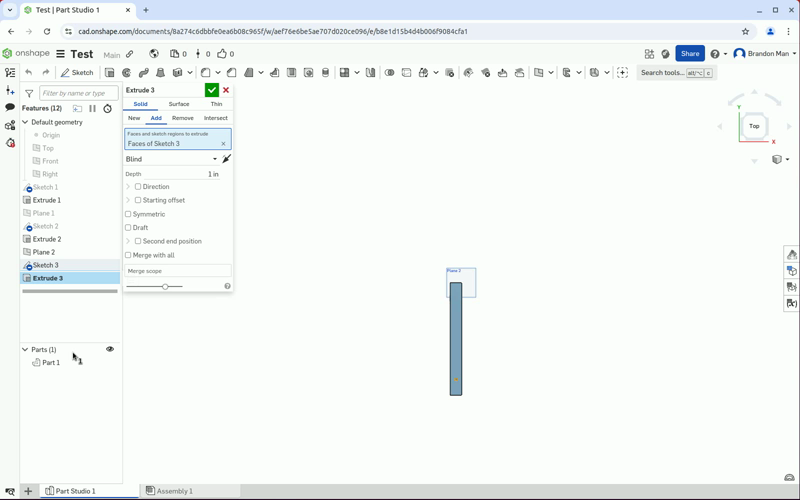
mouse_move(143, 106)
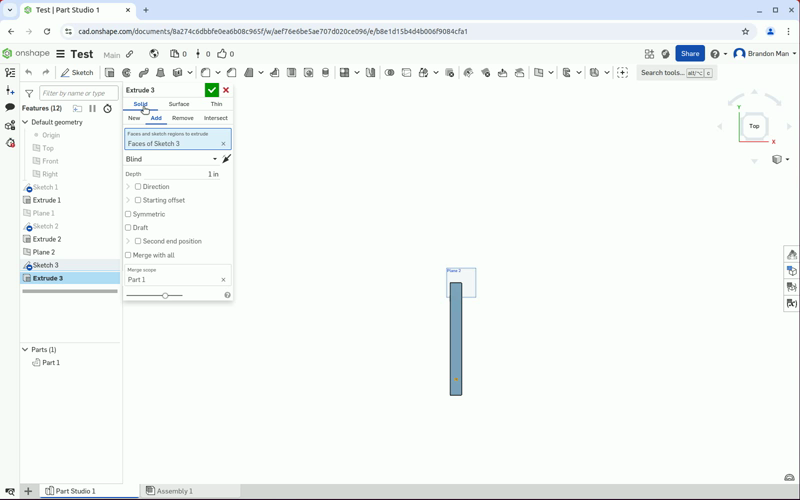
click(143, 106)
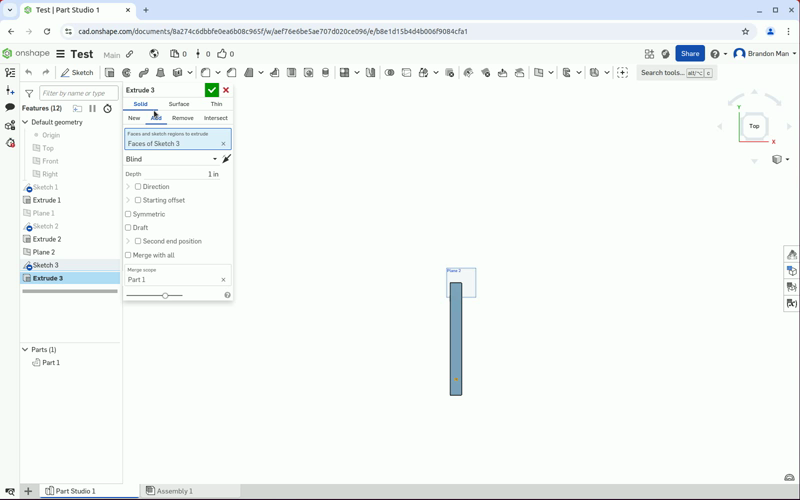
mouse_move(186, 120)
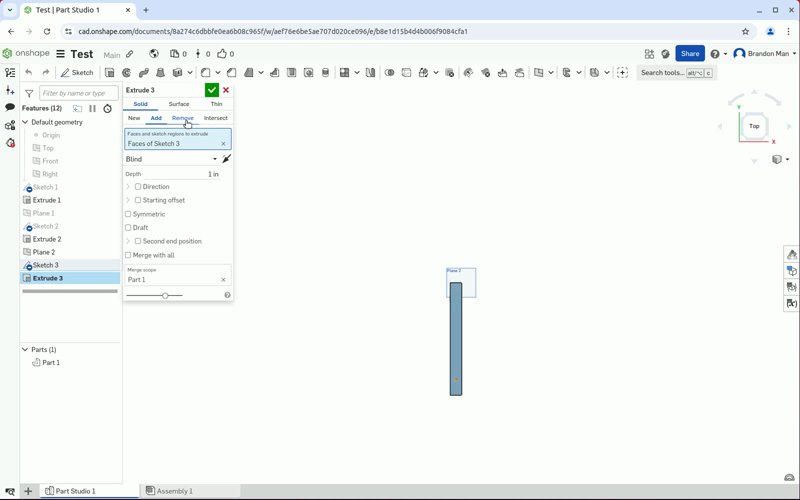
click(186, 120)
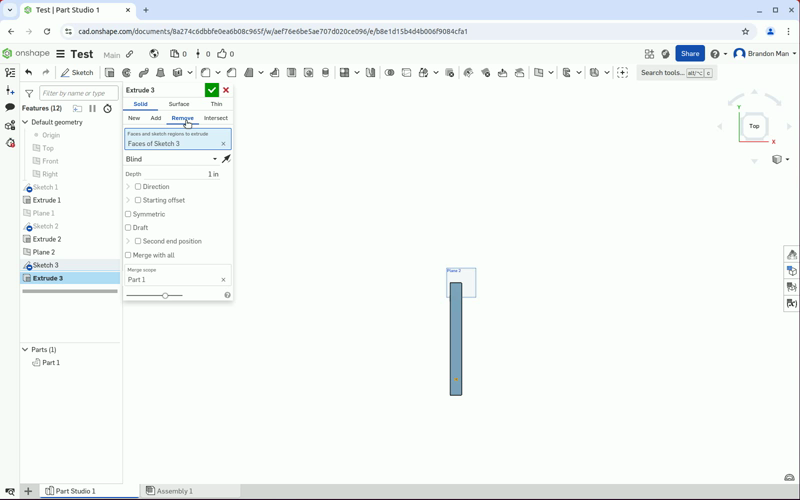
key(tab, 4)
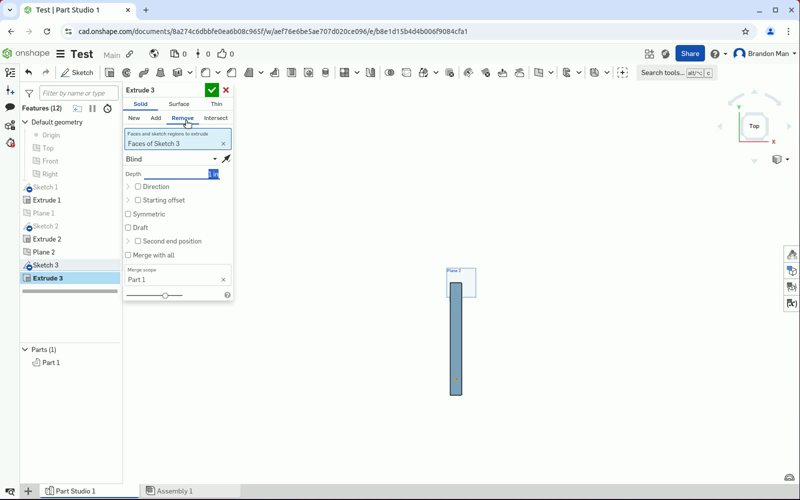
text(3.37)
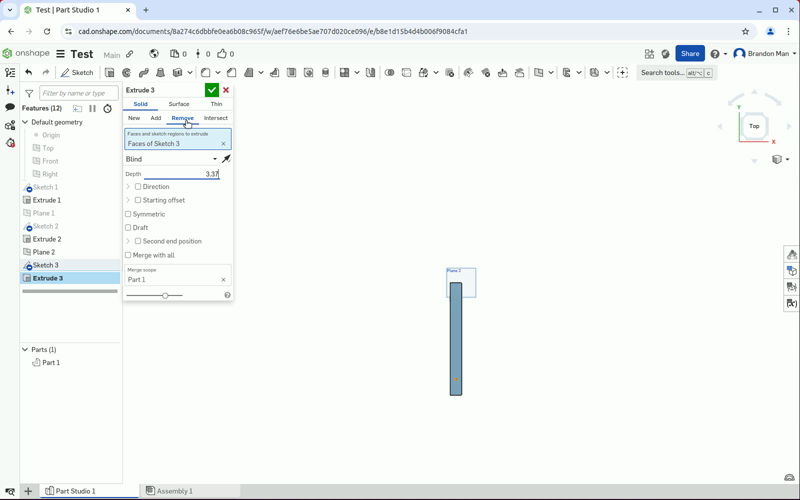
key(tab, 6)
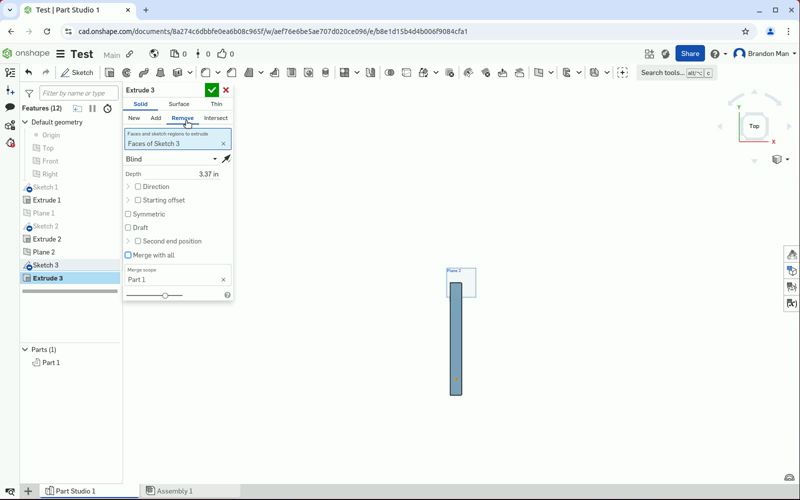
key(space)
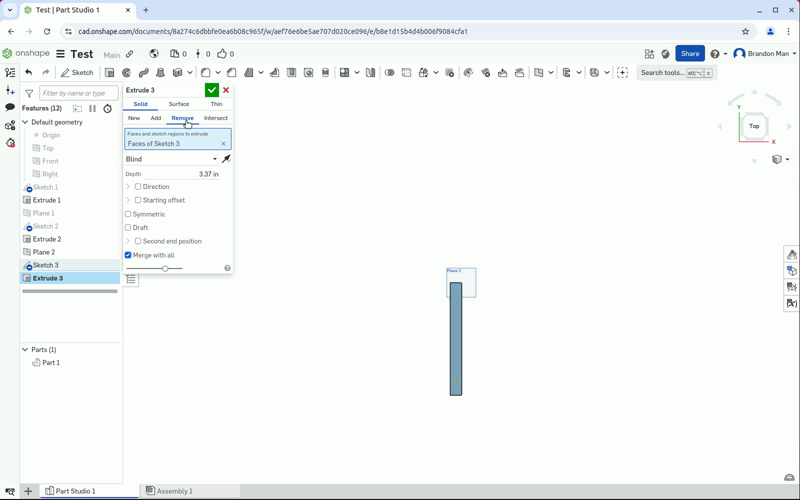
key(enter)
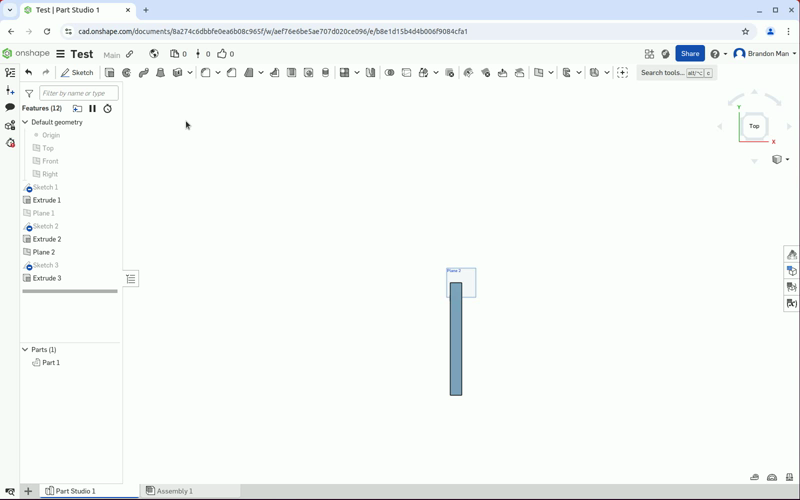
key(shift+h)
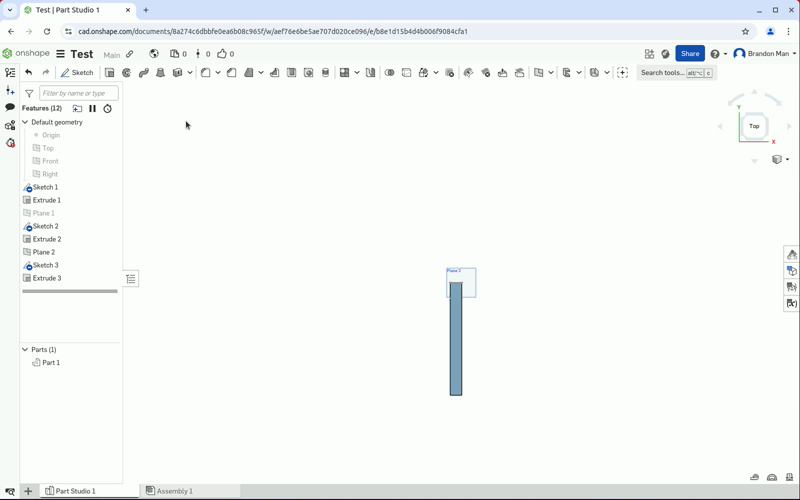
key(shift+h)
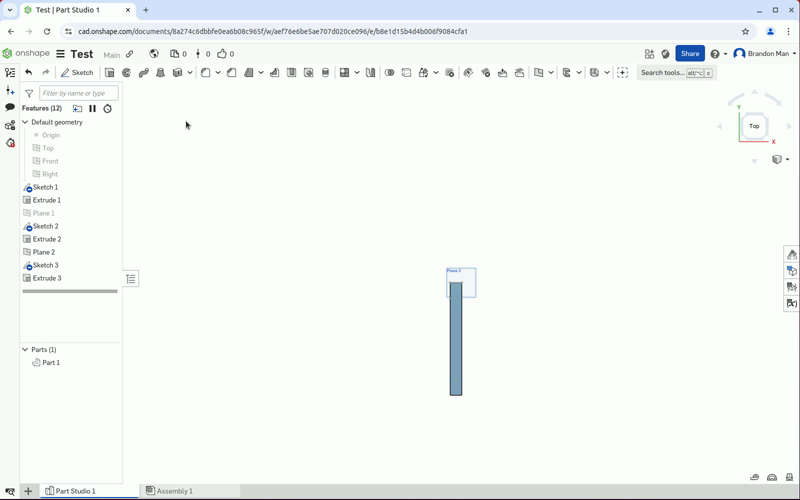
key(shift+7)
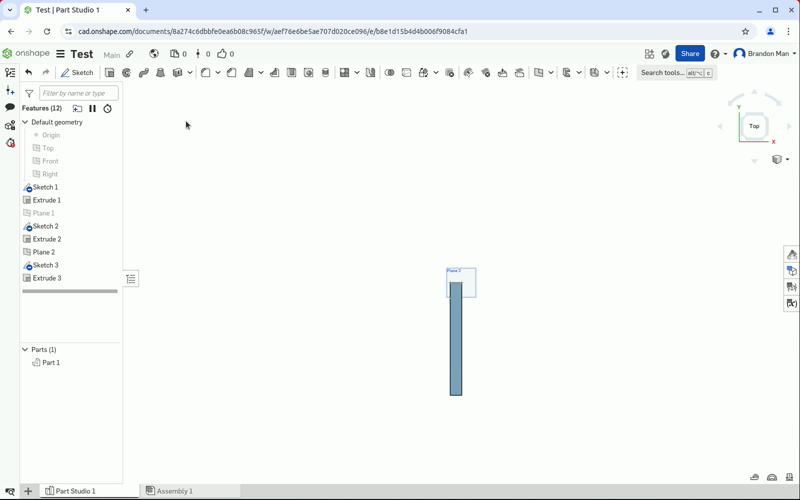
key(up, 3)
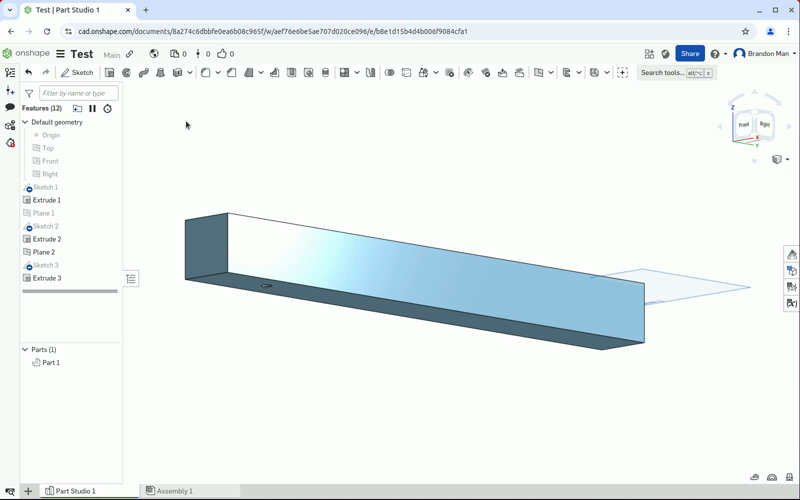
key(left, 3)
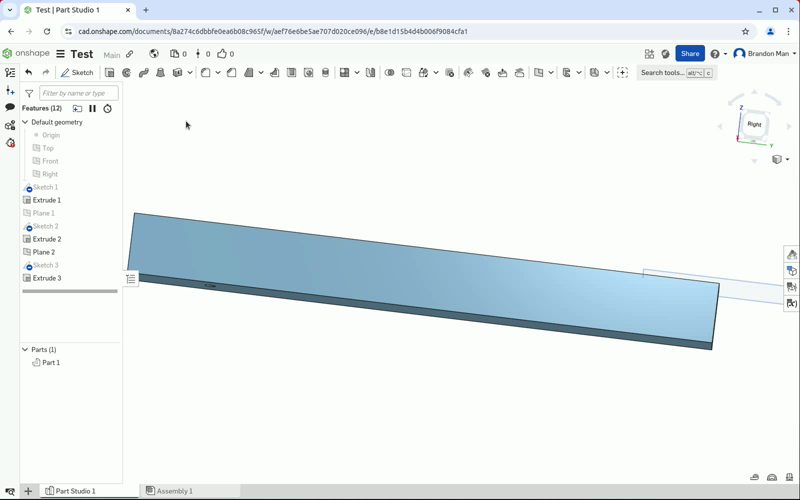
key(right, 3)
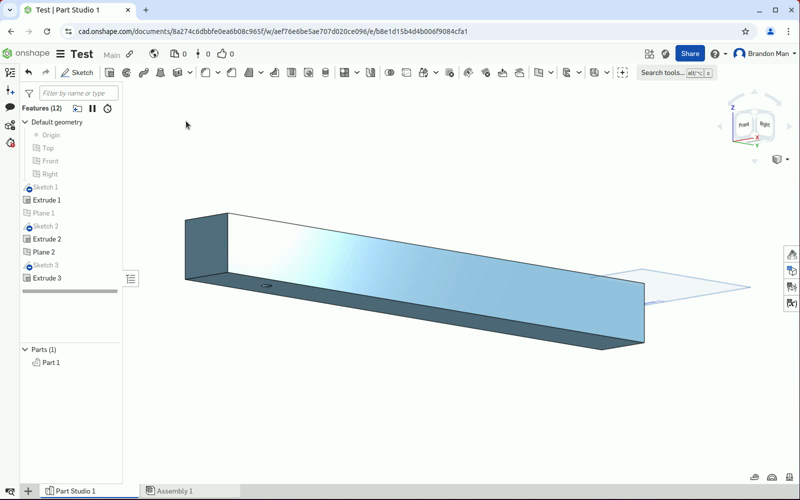
key(down, 3)
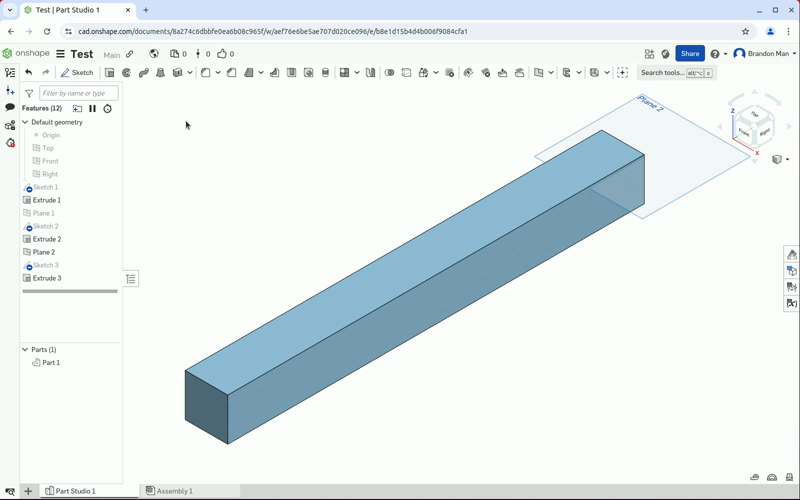
mouse_move(73, 189)
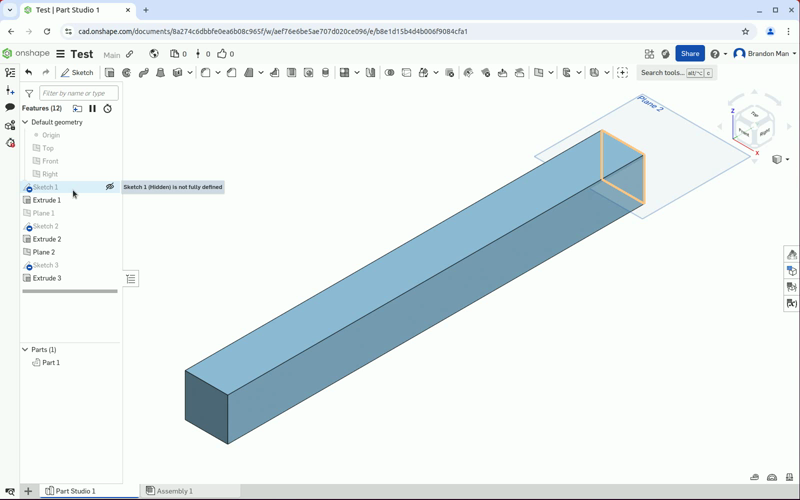
click(73, 189)